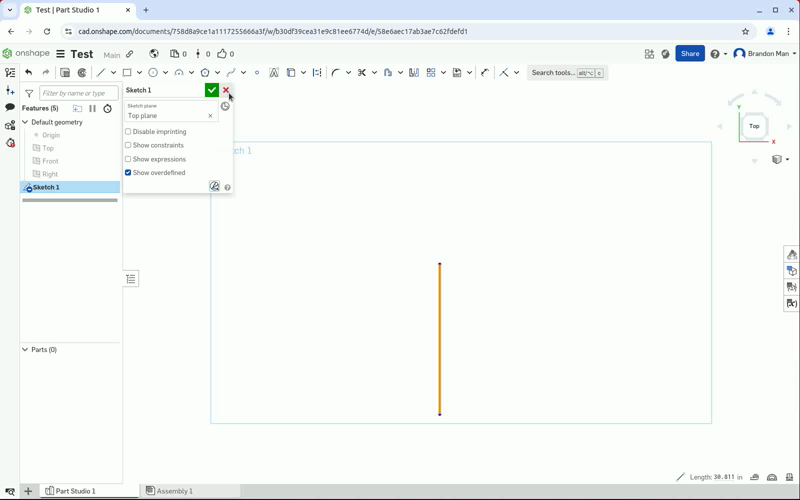
key(shift+h)
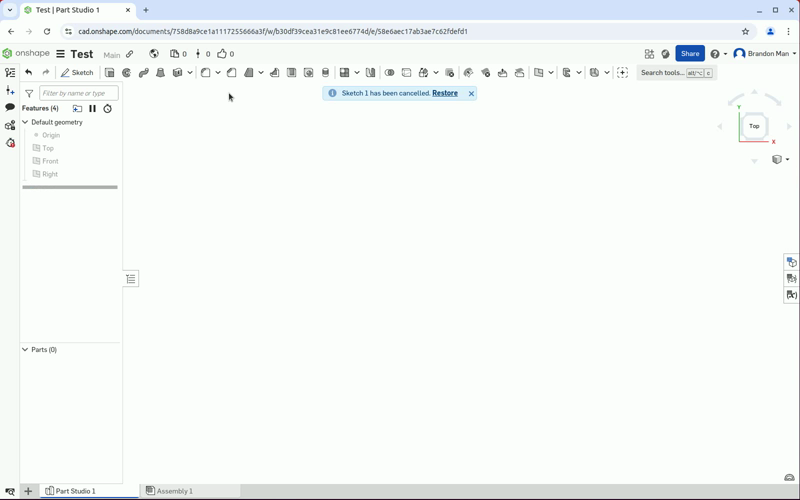
mouse_move(73, 352)
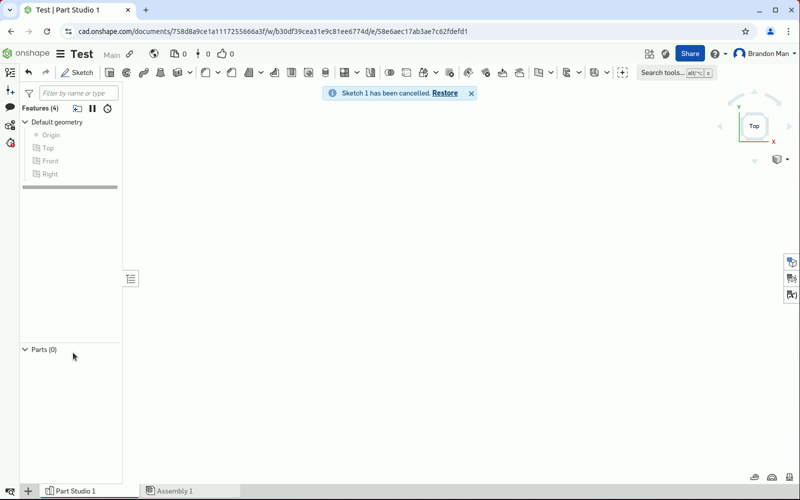
key(y)
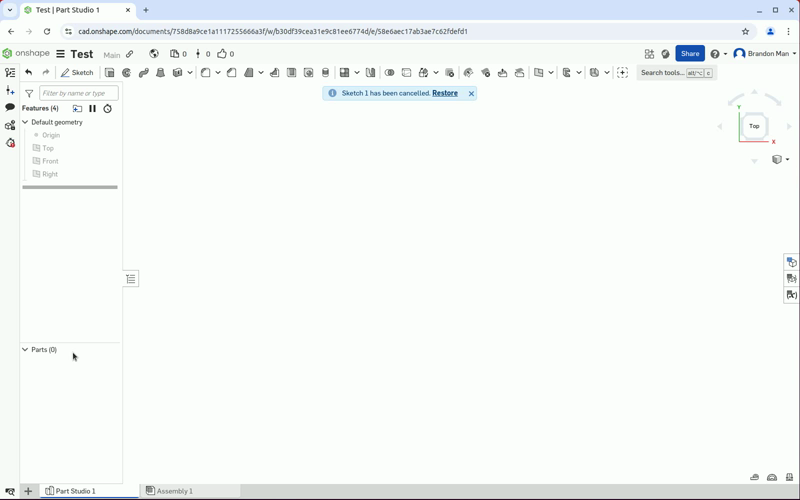
key(shift+p)
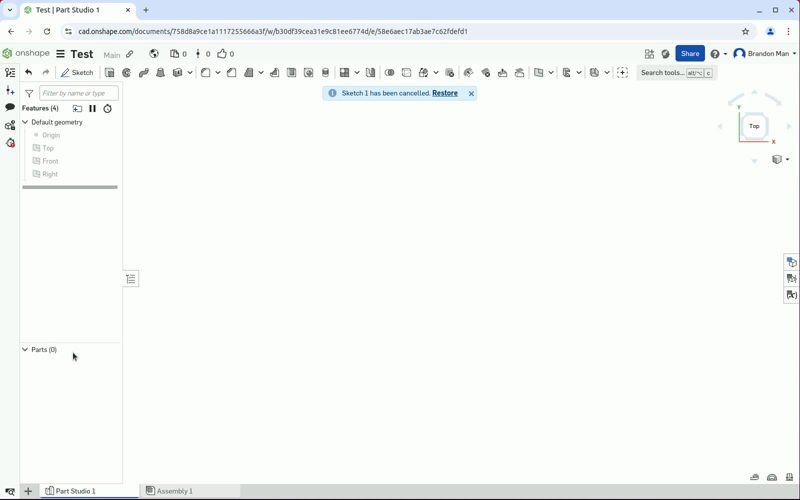
key(space)
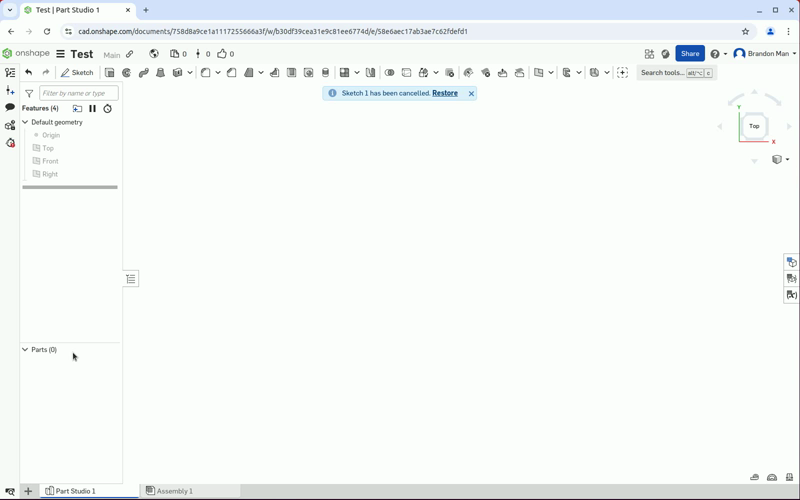
key_down(shift)
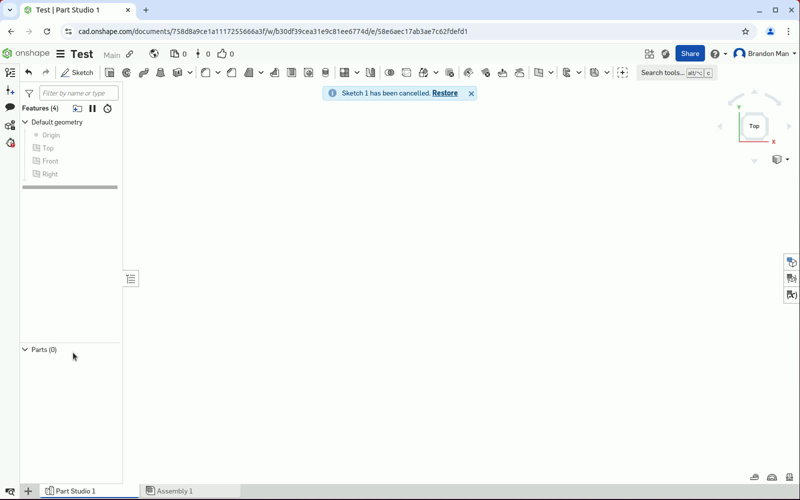
key(up)
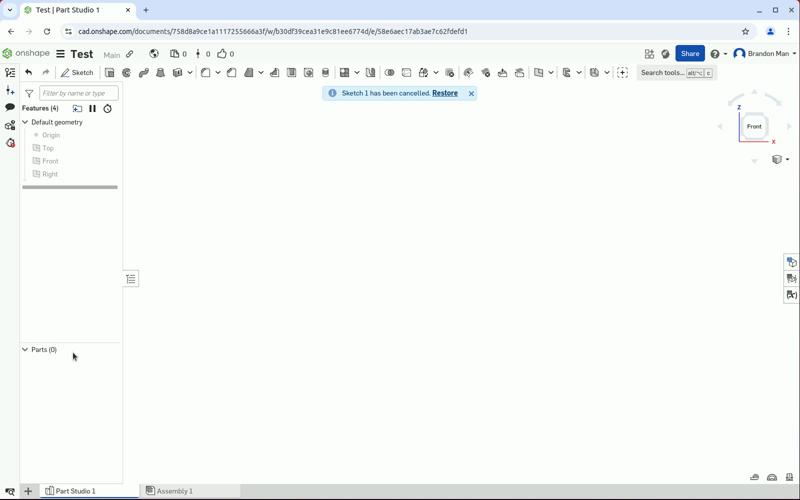
key_up(shift)
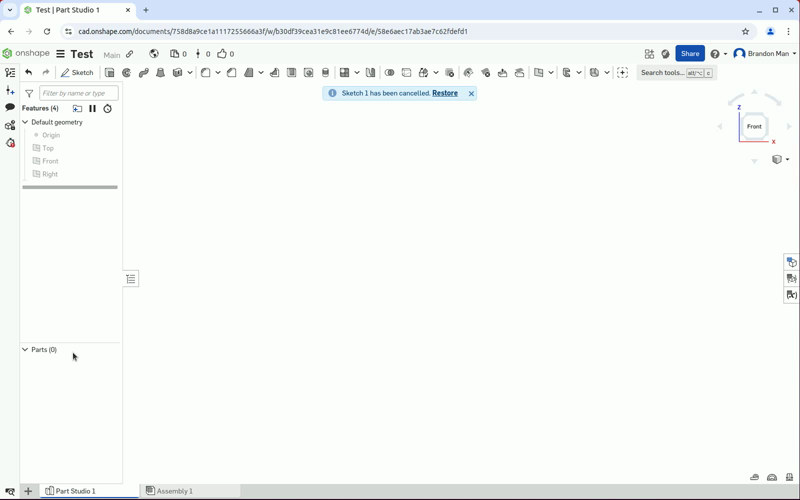
mouse_move(73, 352)
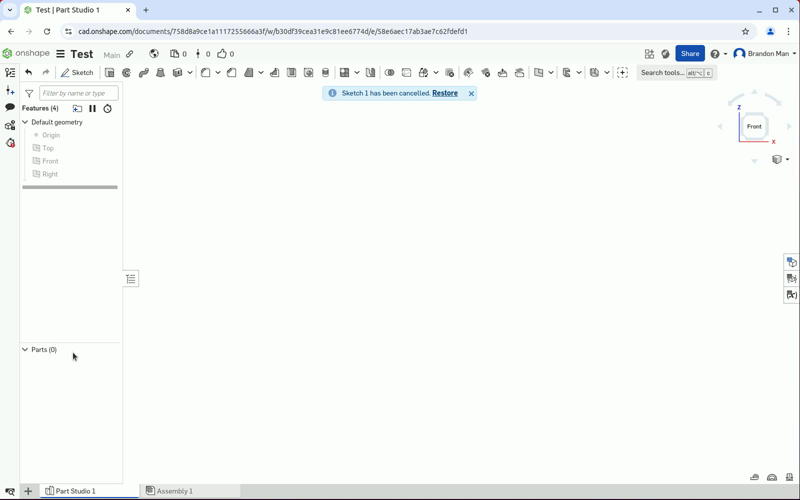
key(shift+y)
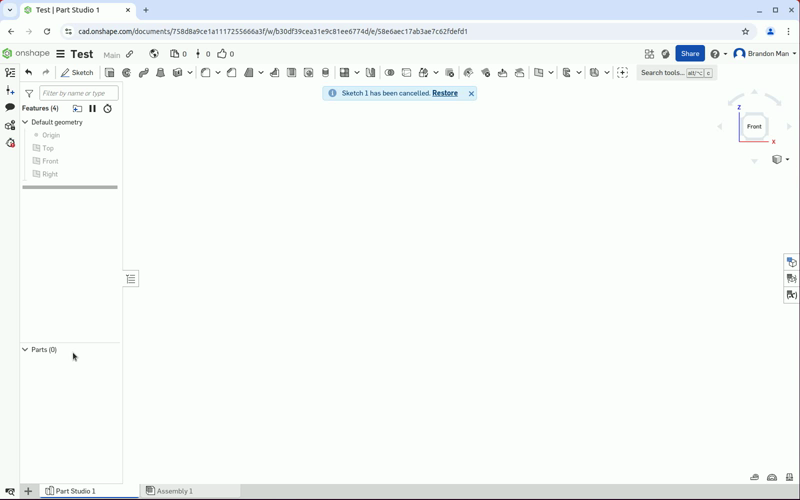
key(shift+s)
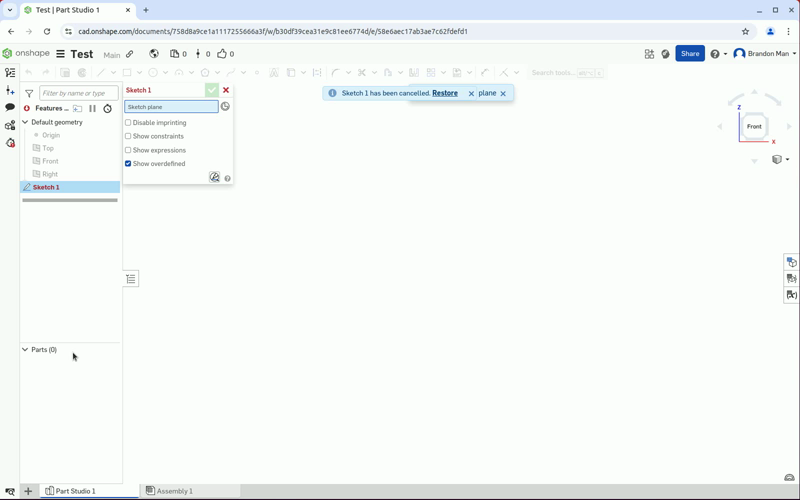
mouse_move(73, 163)
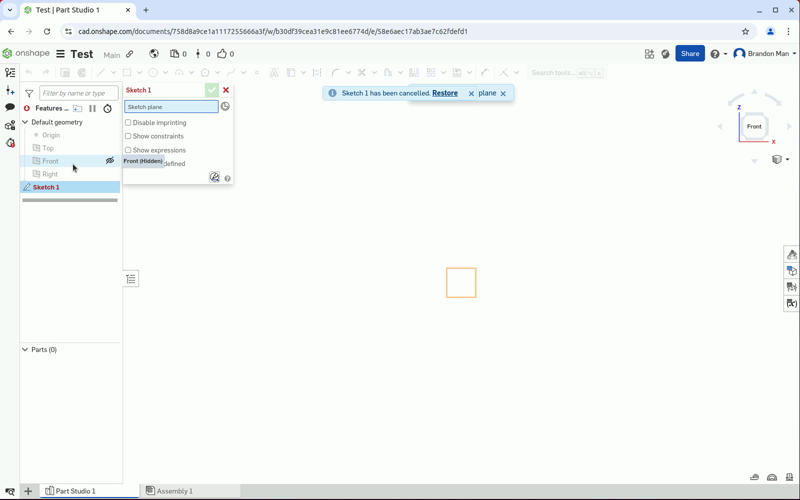
click(73, 163)
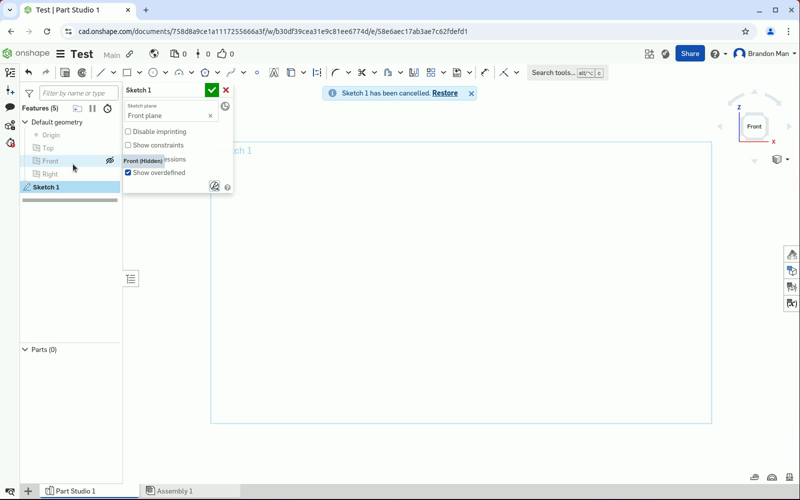
mouse_move(73, 352)
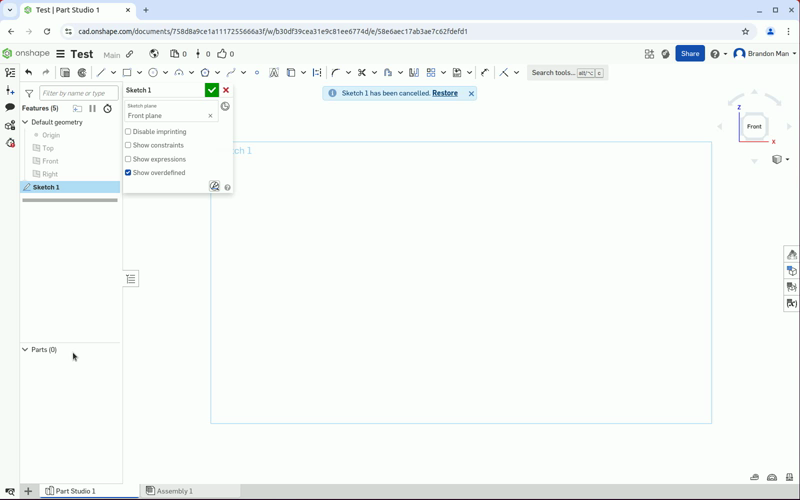
key(y)
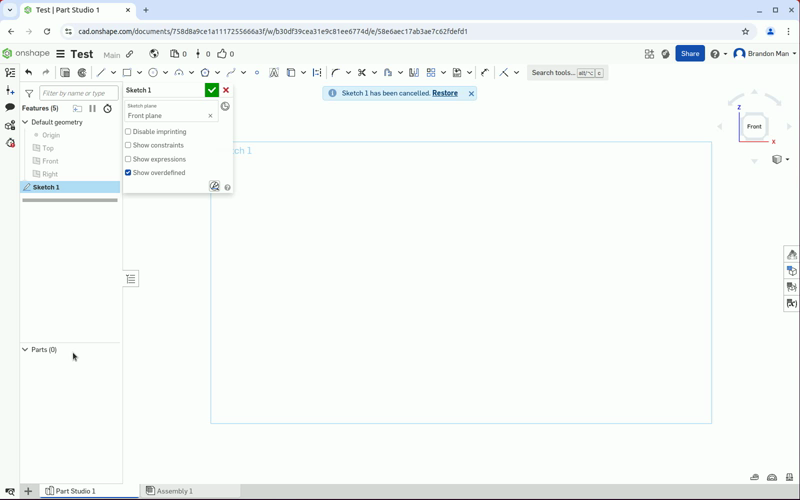
key(l)
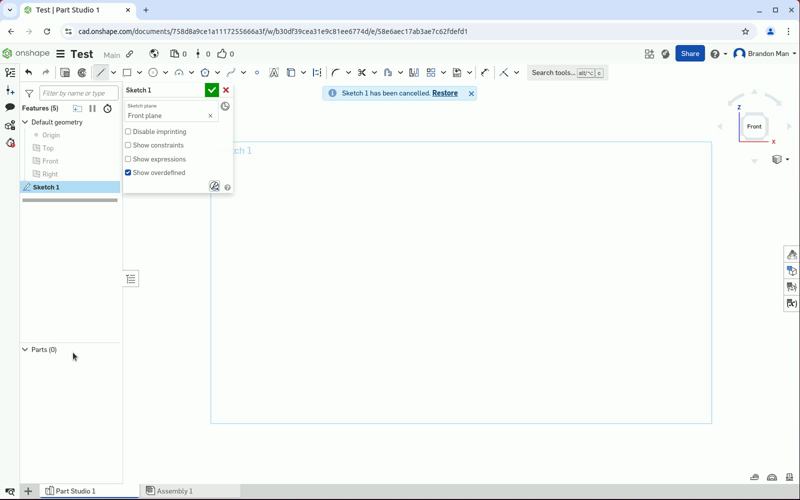
key_down(shift)
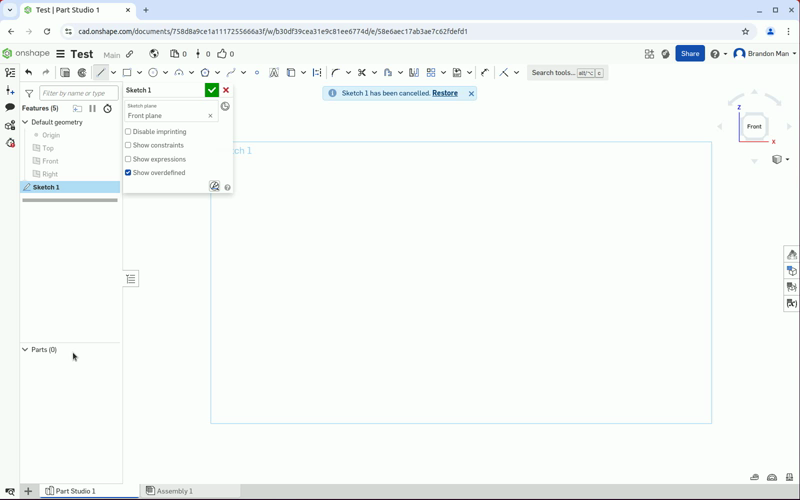
mouse_move(355, 366)
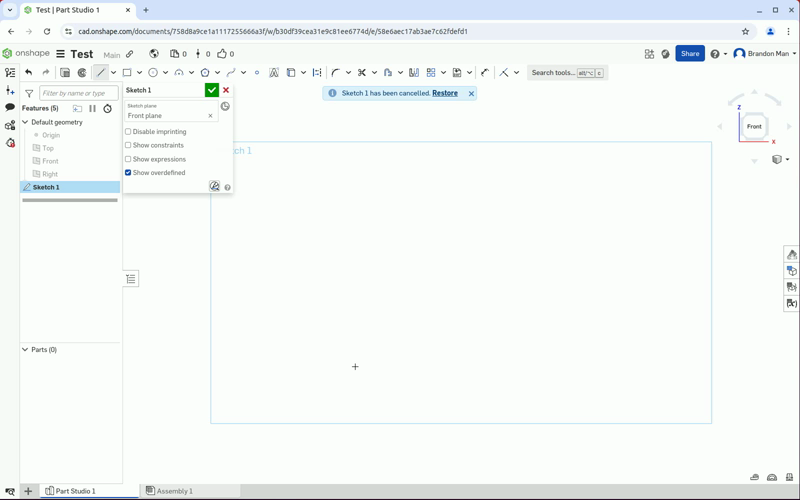
click(355, 366)
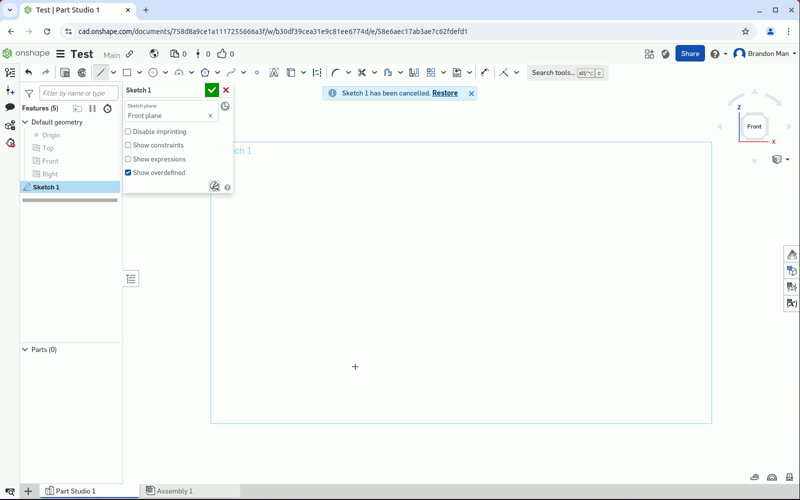
key_up(shift)
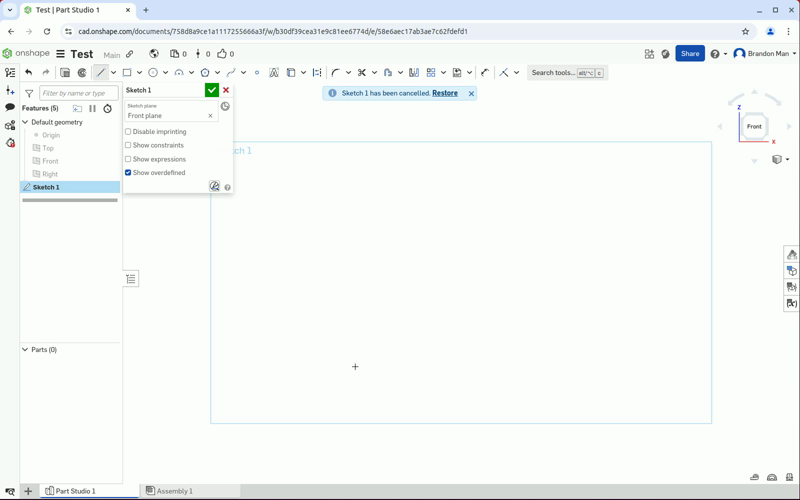
key_down(shift)
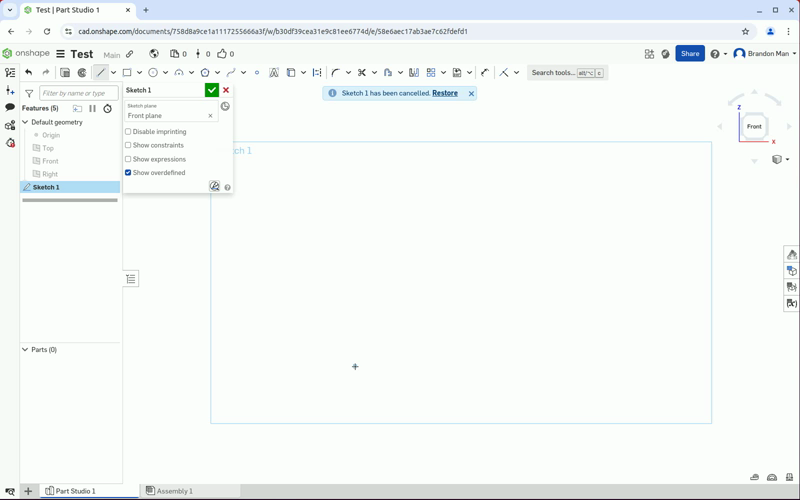
mouse_move(385, 366)
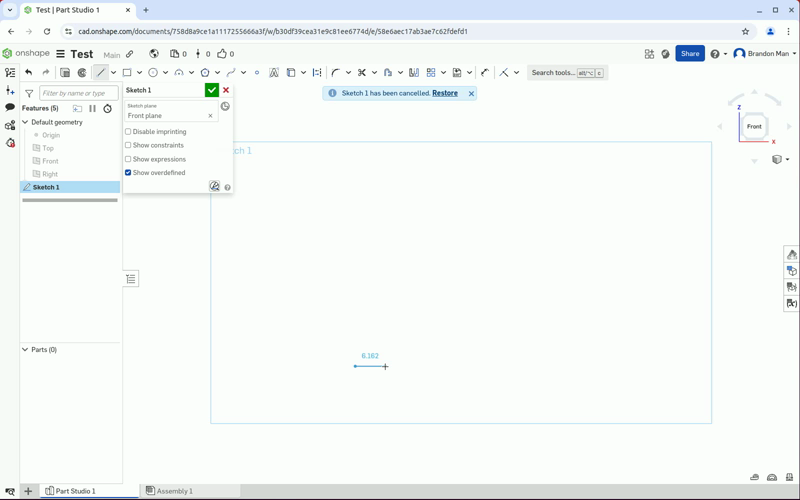
mouse_move(409, 366)
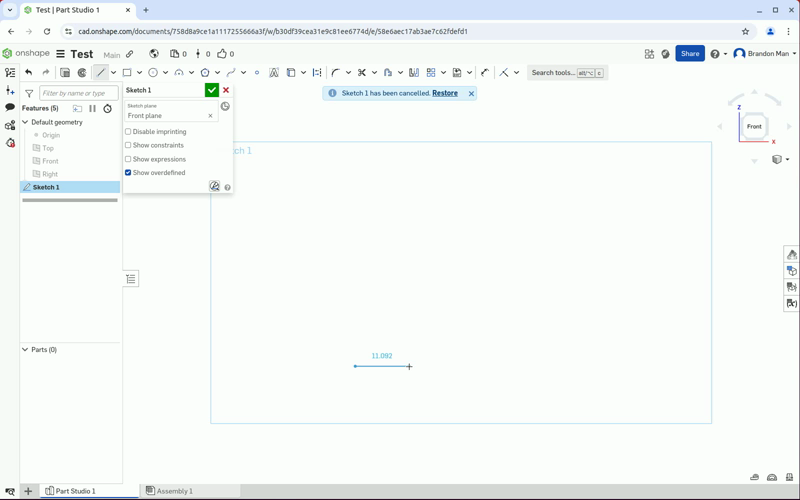
click(409, 366)
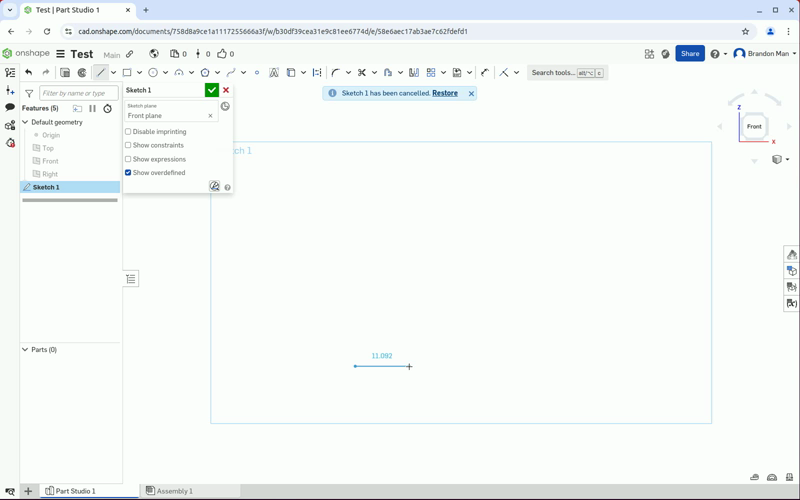
key_up(shift)
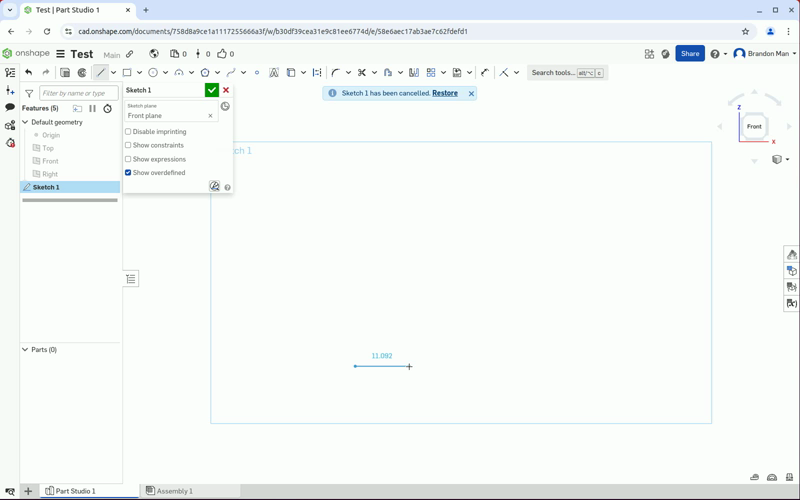
key_down(shift)
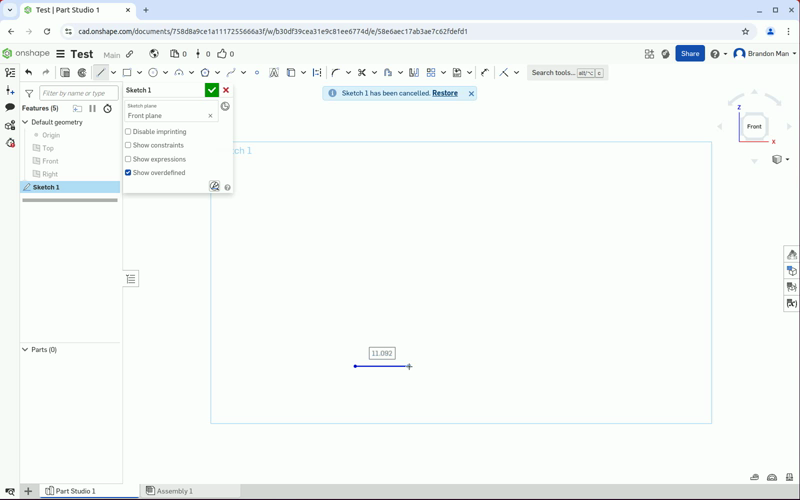
mouse_move(409, 304)
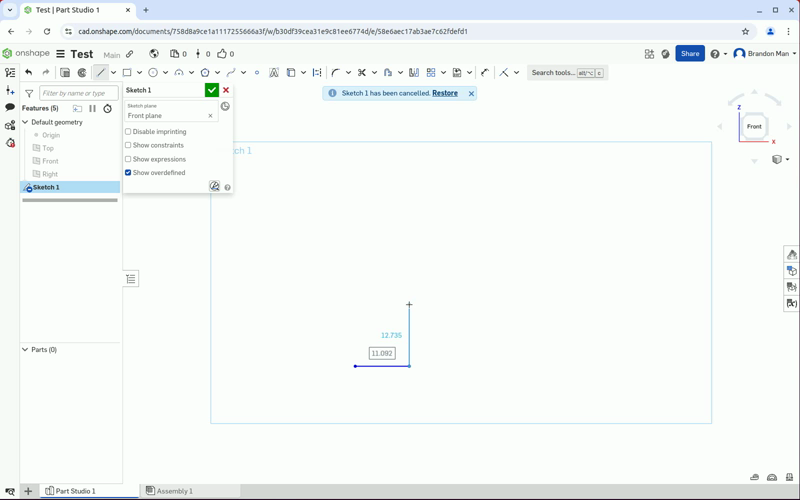
click(409, 304)
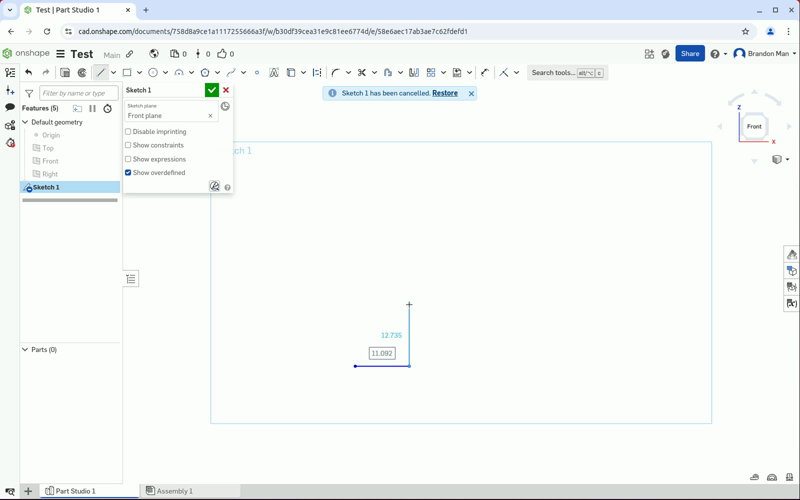
key_up(shift)
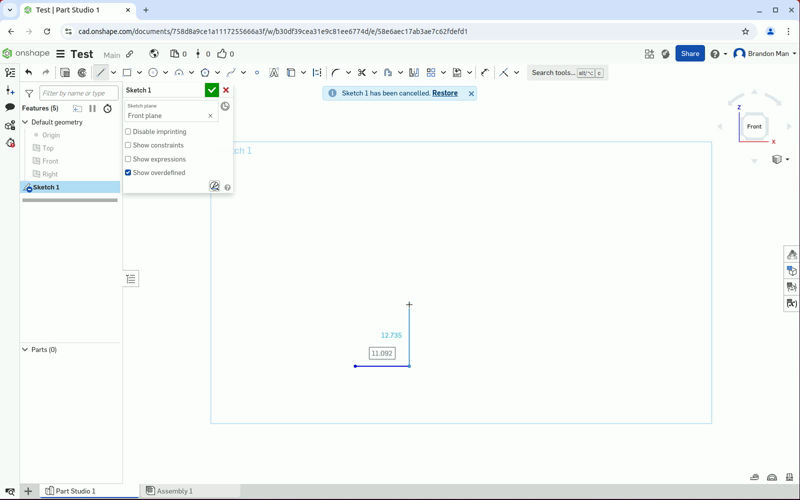
key_down(shift)
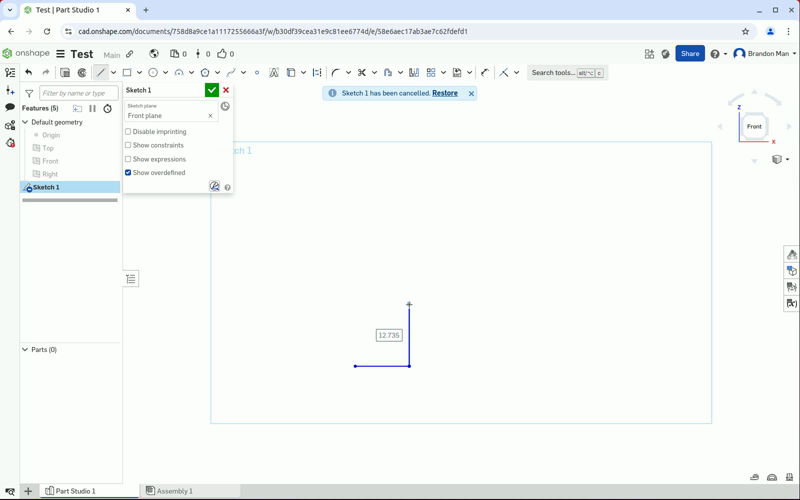
mouse_move(439, 304)
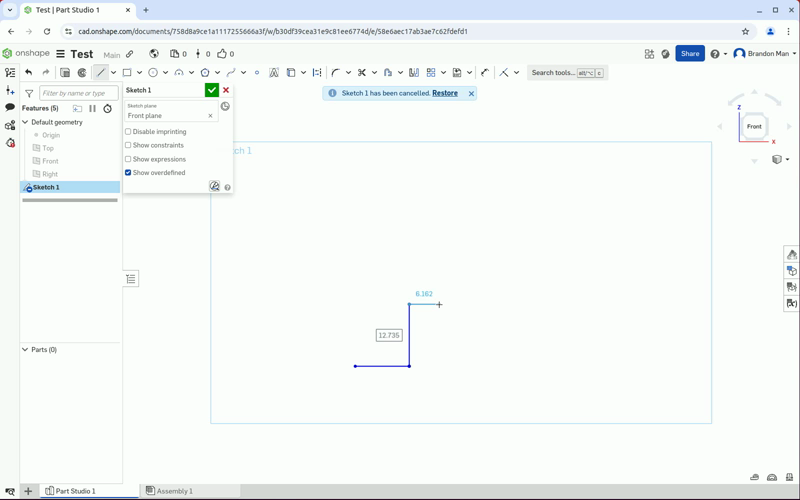
mouse_move(433, 304)
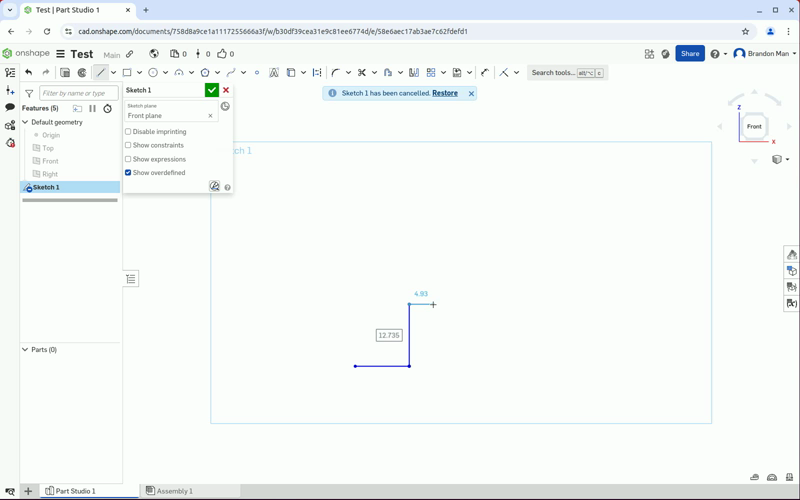
click(433, 304)
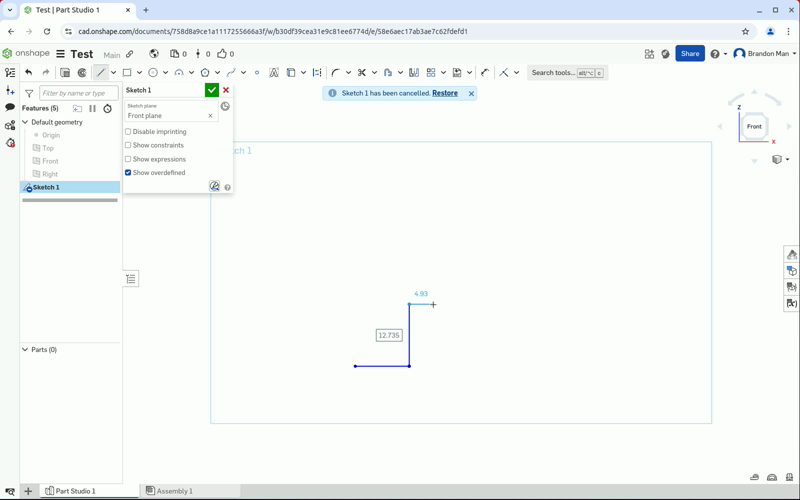
key_up(shift)
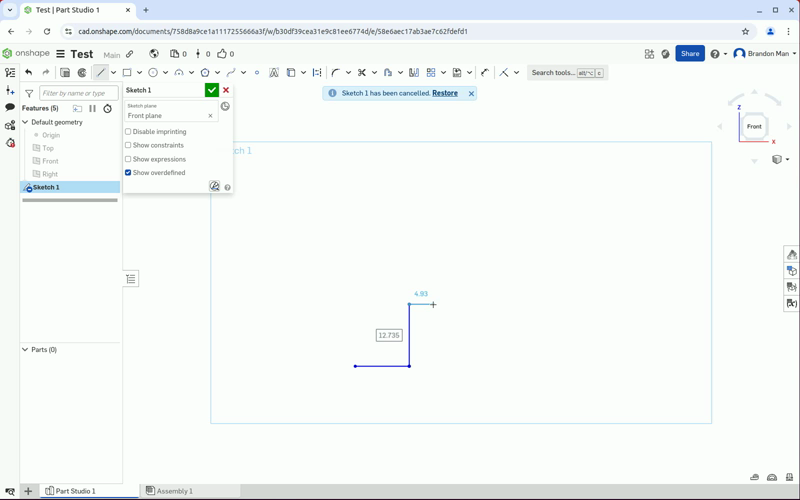
key_down(shift)
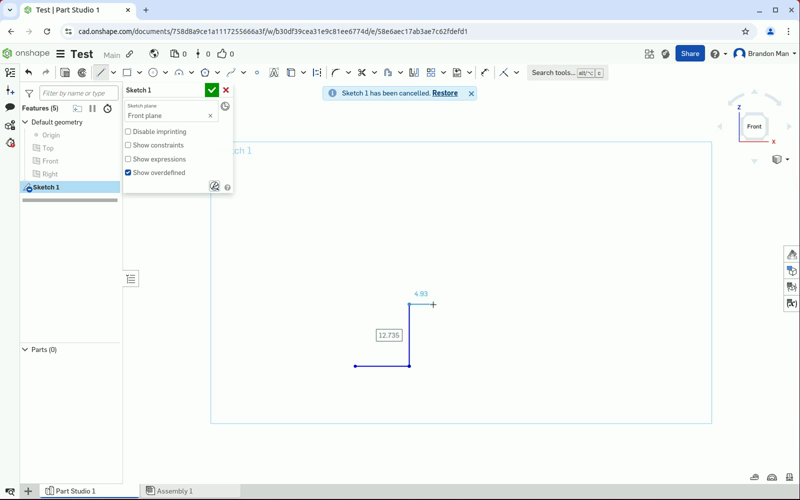
mouse_move(433, 237)
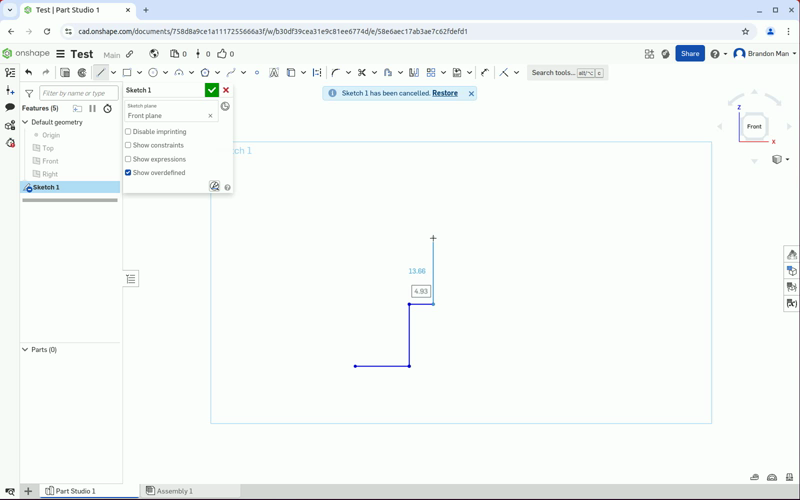
click(433, 237)
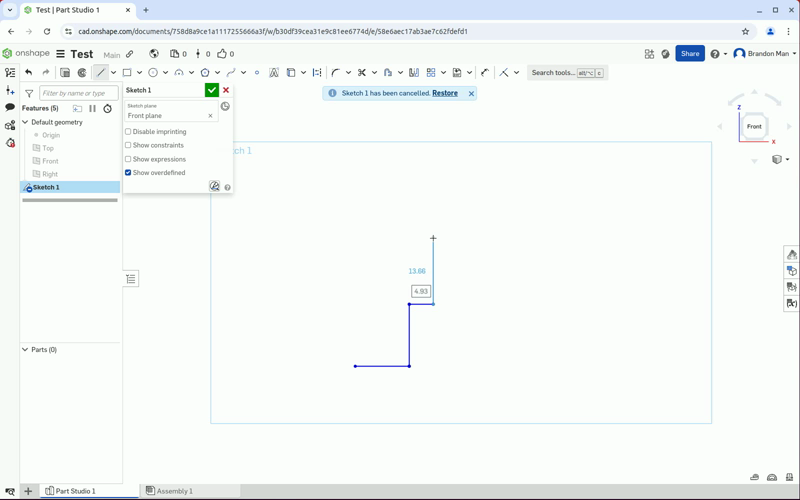
key_up(shift)
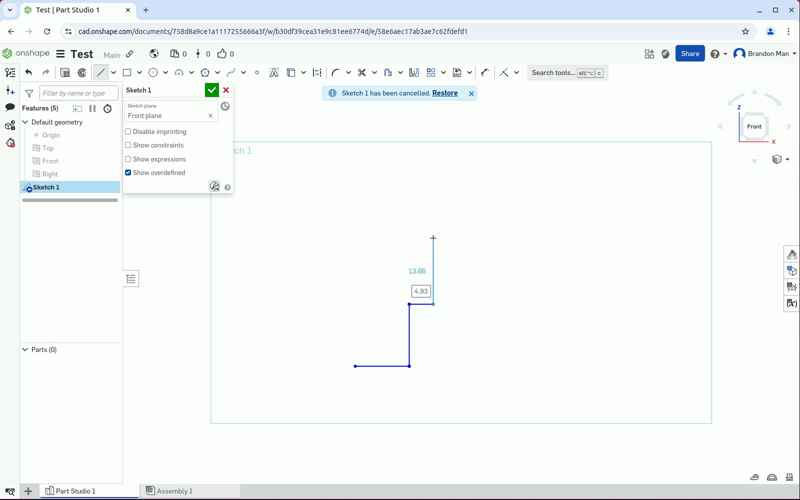
key_down(shift)
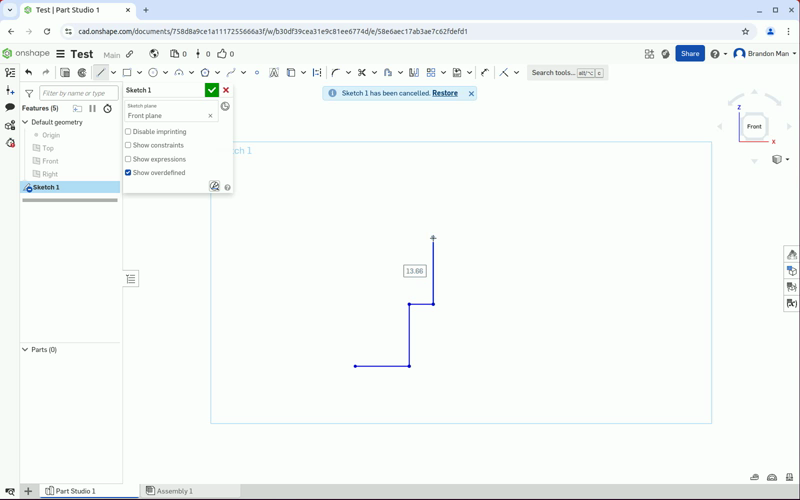
mouse_move(463, 237)
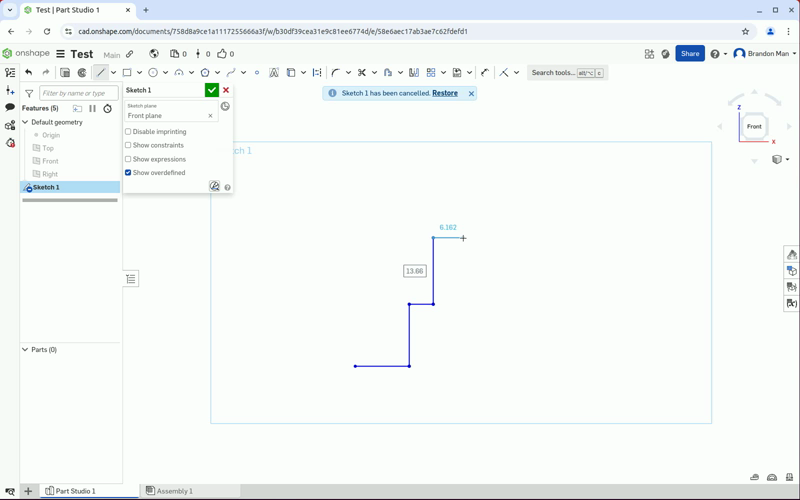
mouse_move(409, 237)
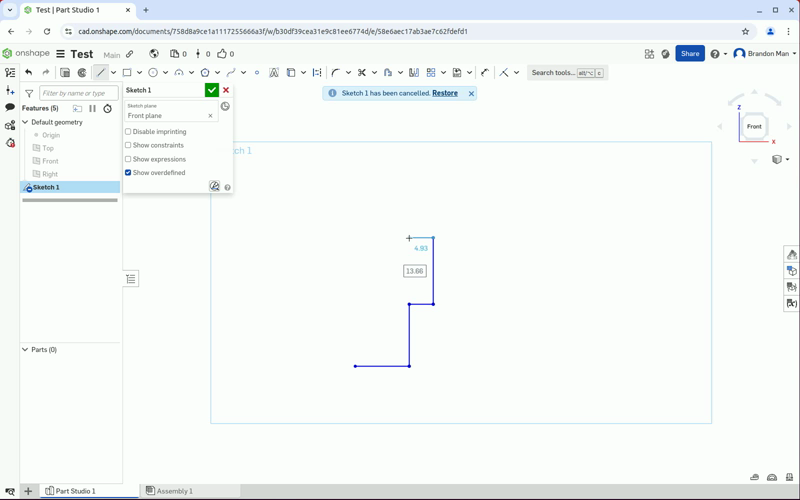
click(409, 237)
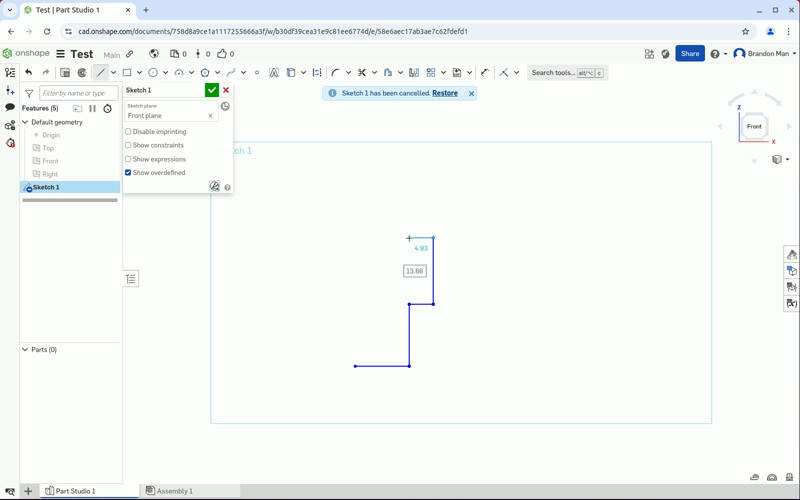
key_up(shift)
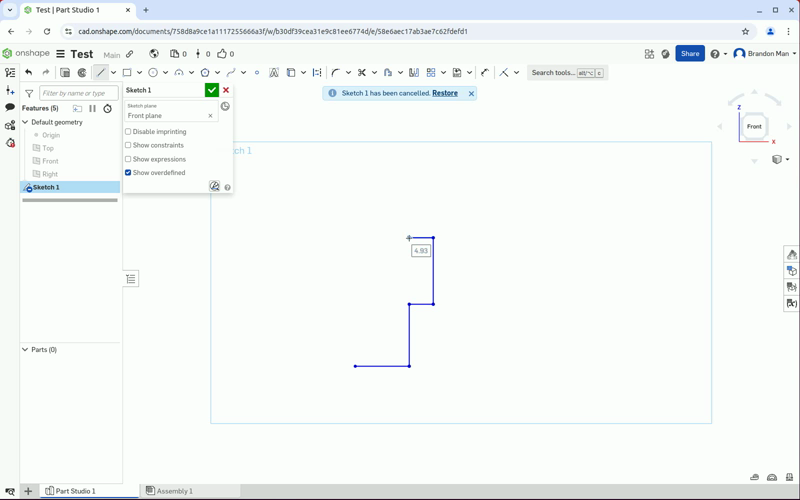
key_down(shift)
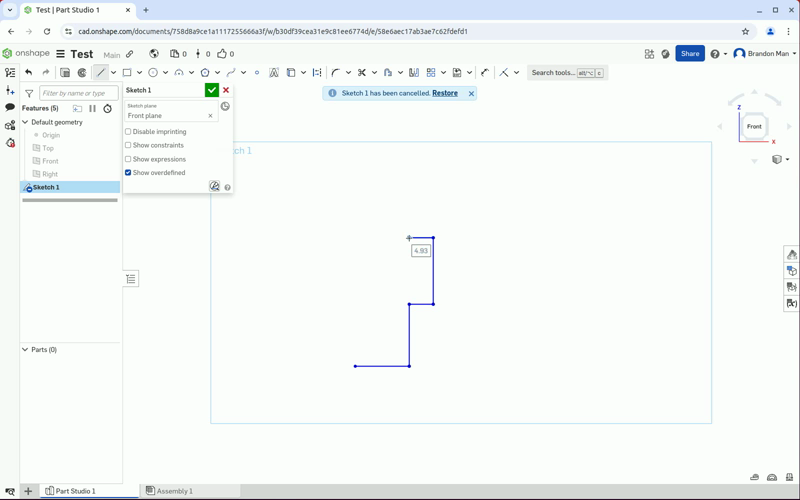
mouse_move(409, 176)
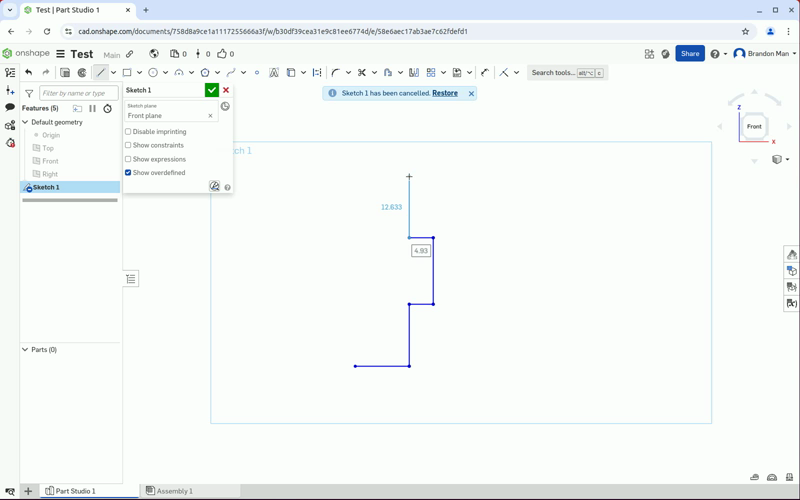
click(409, 176)
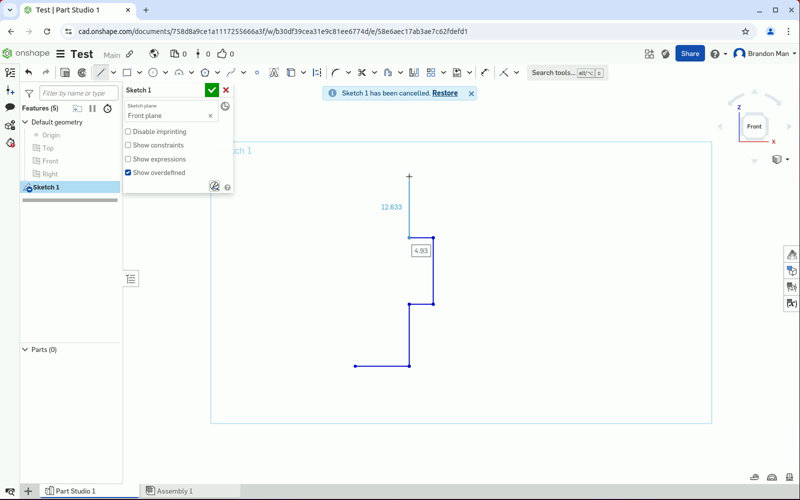
key_up(shift)
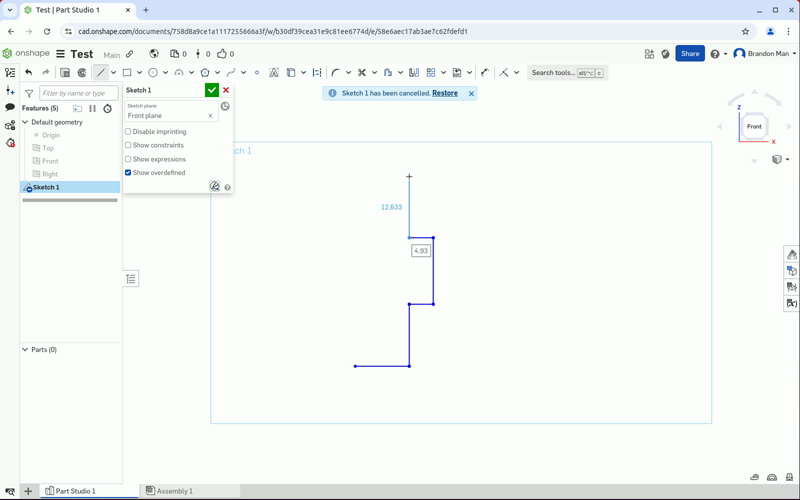
key_down(shift)
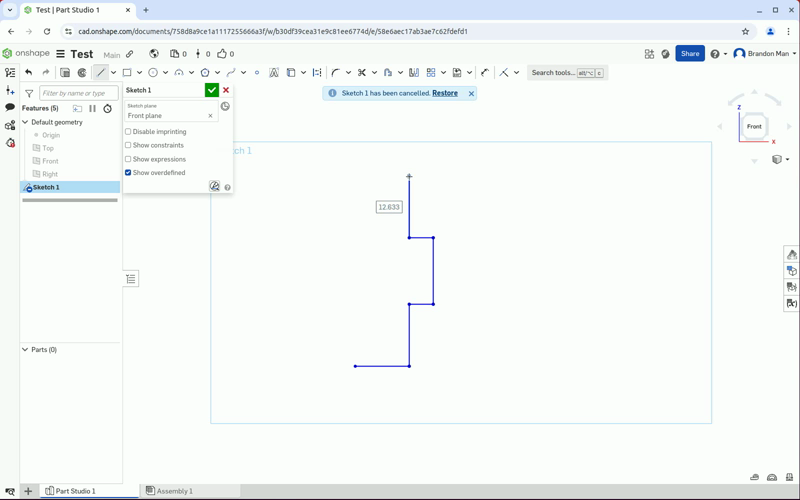
mouse_move(439, 176)
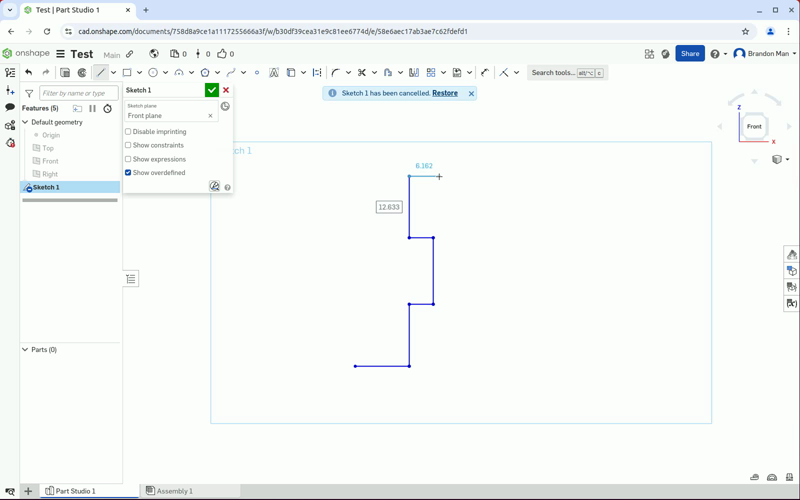
mouse_move(355, 176)
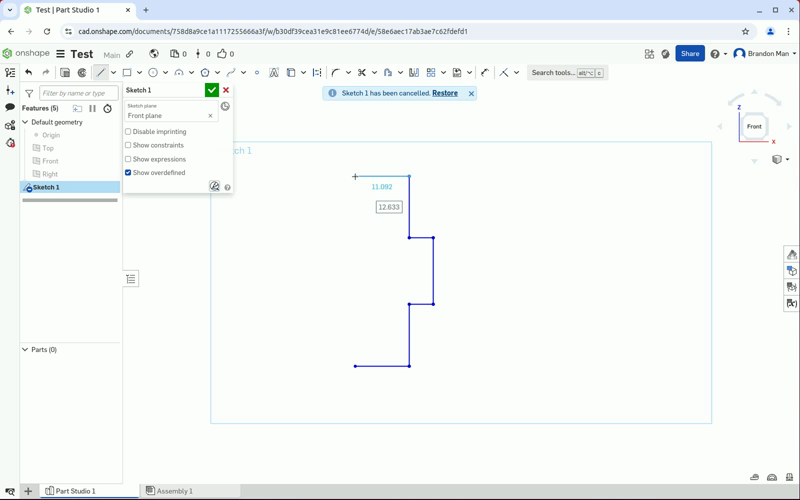
click(355, 176)
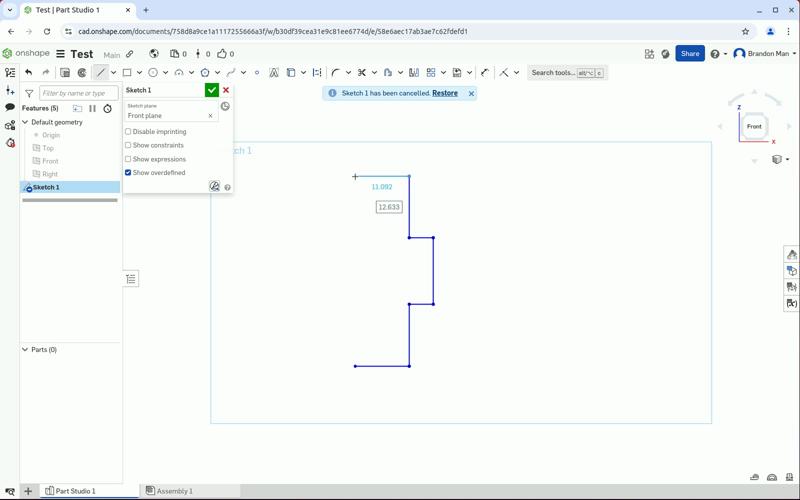
key_up(shift)
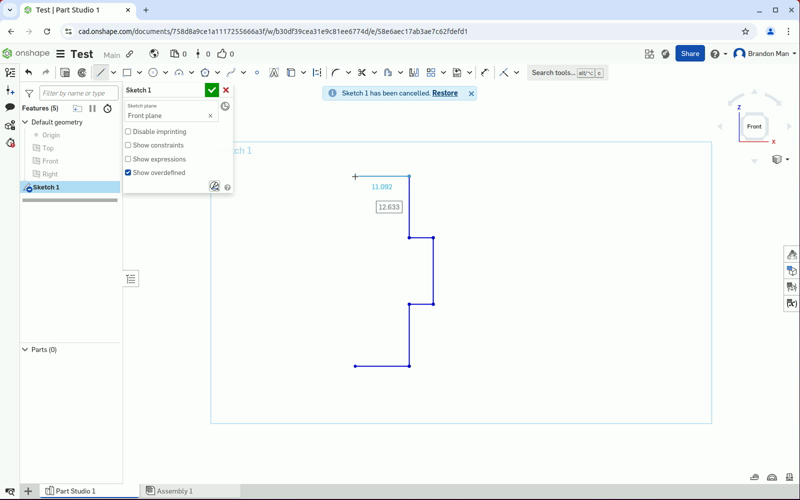
key_down(shift)
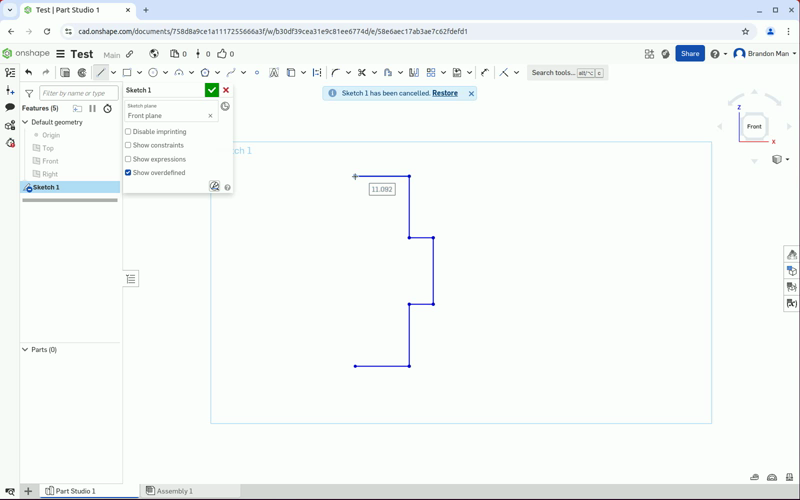
mouse_move(355, 366)
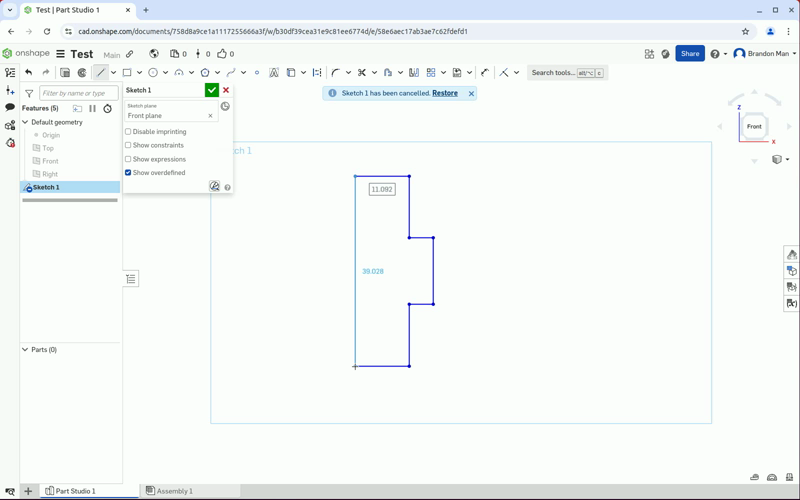
key_up(shift)
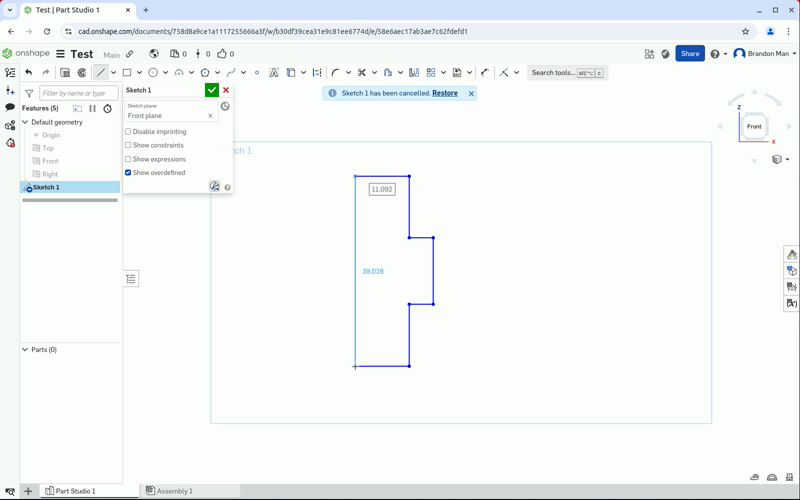
click(355, 366)
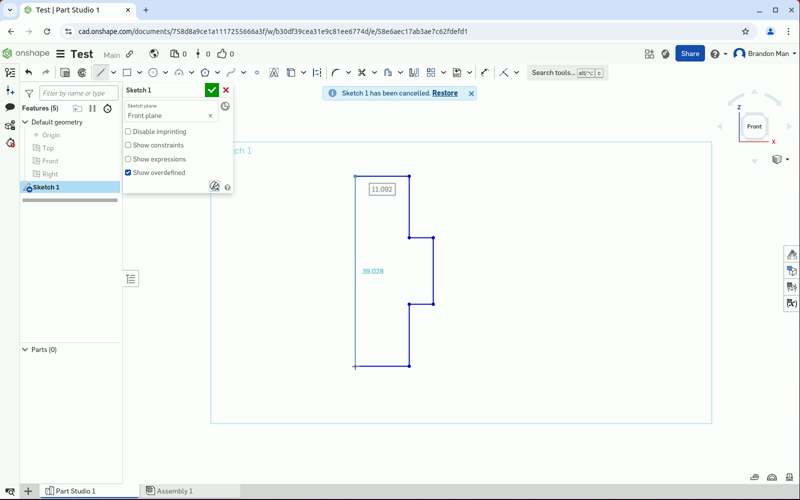
key(esc)
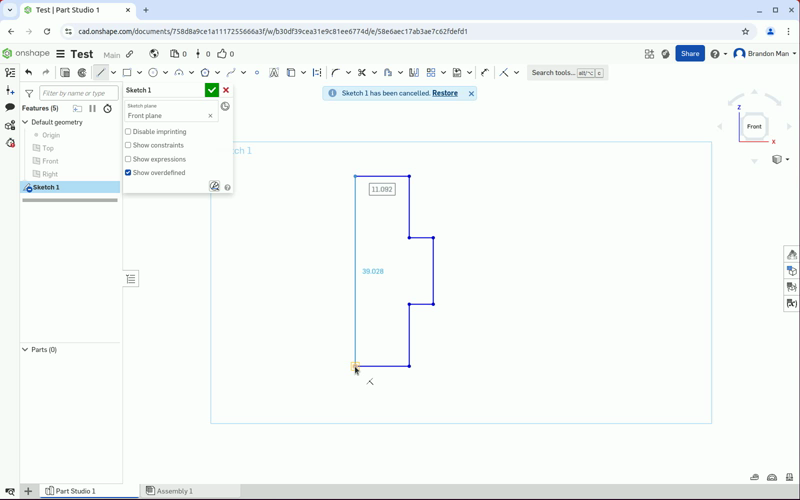
mouse_move(367, 209)
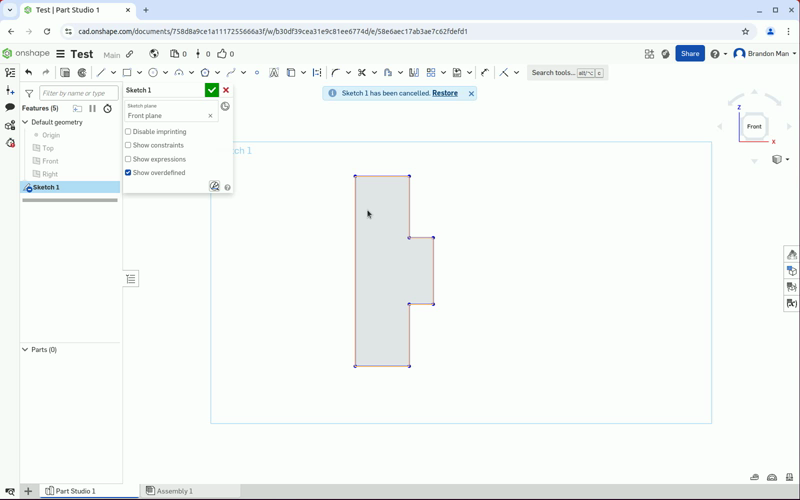
click(367, 209)
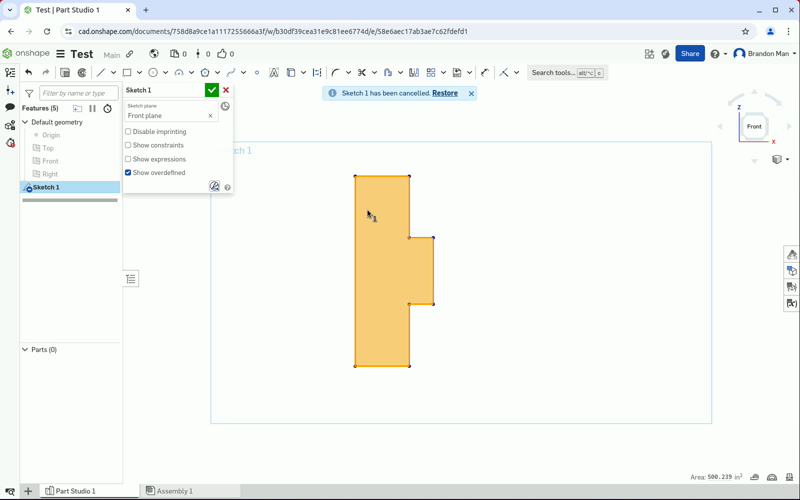
mouse_move(73, 352)
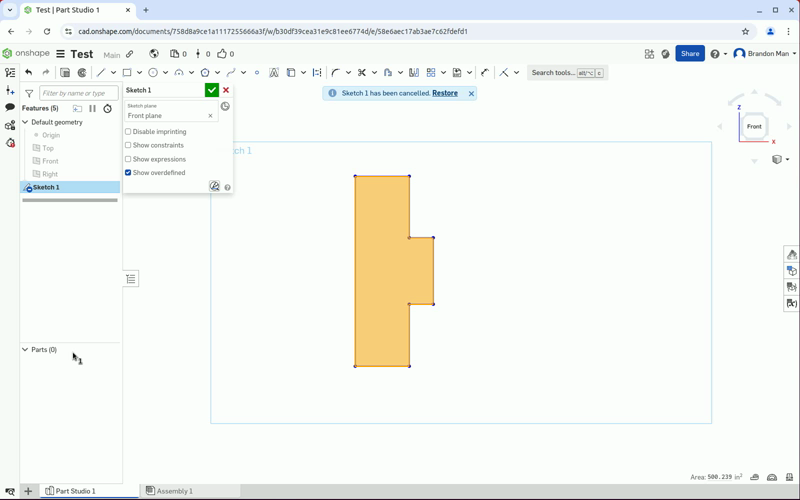
key(shift+y)
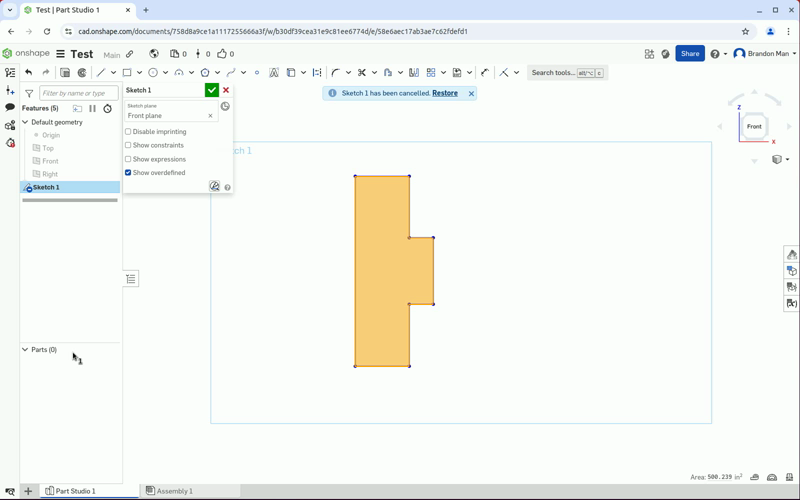
key(shift+e)
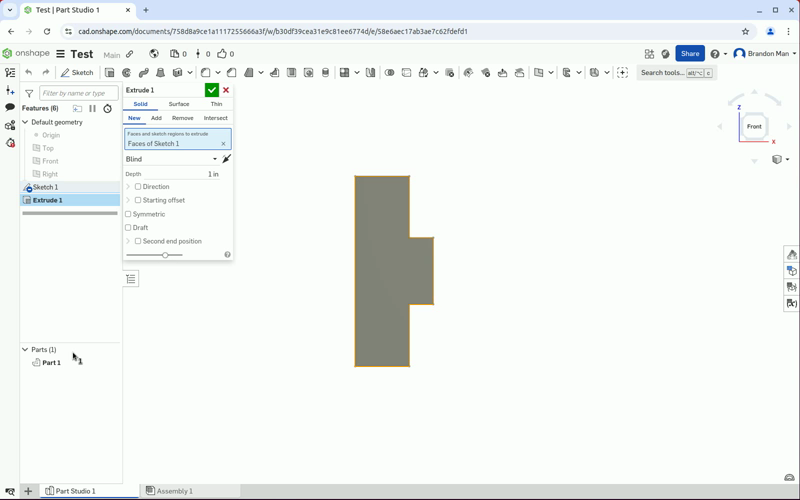
mouse_move(143, 106)
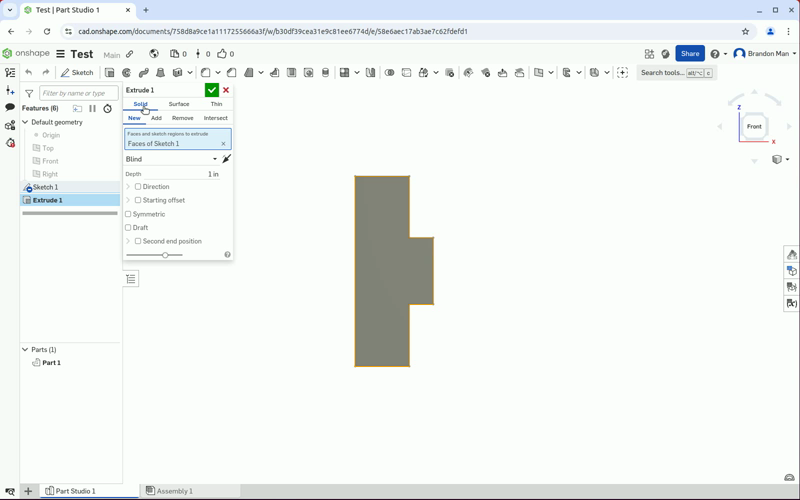
click(143, 106)
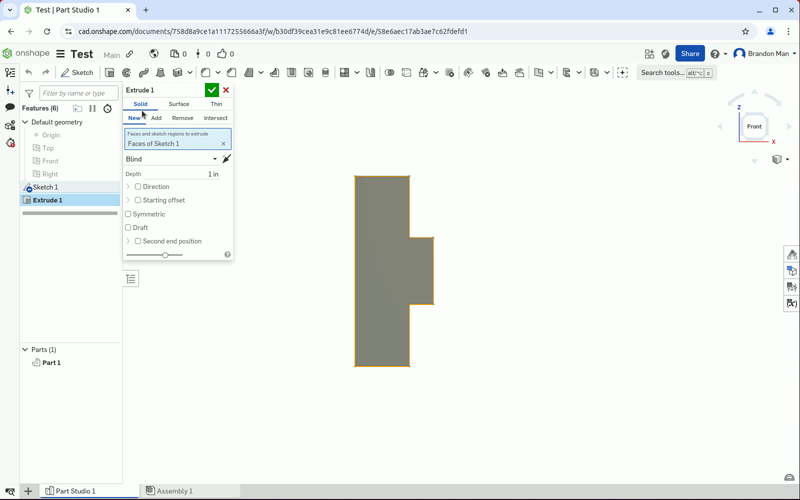
mouse_move(137, 120)
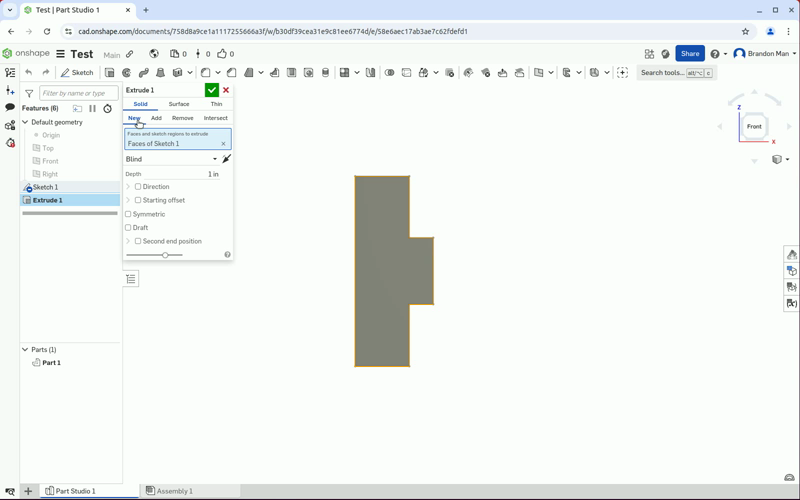
click(137, 120)
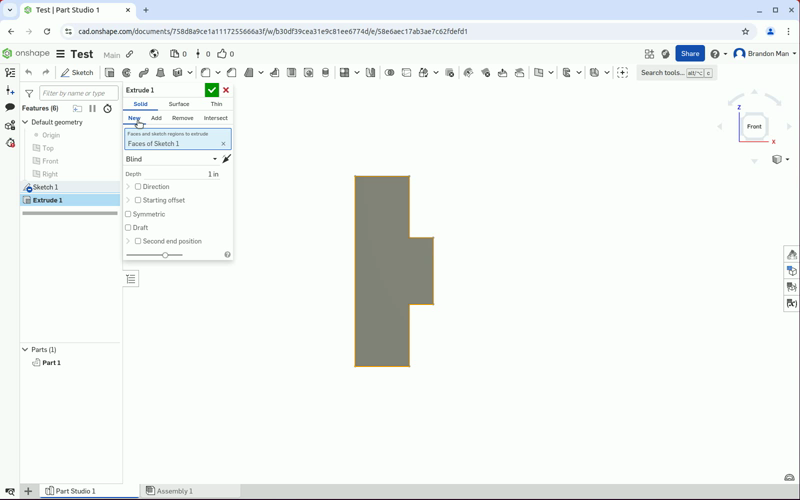
key(tab, 4)
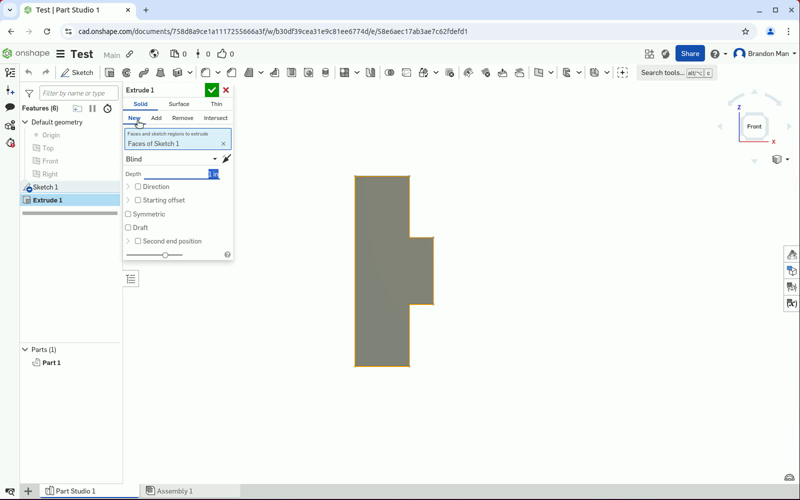
text(22.386)
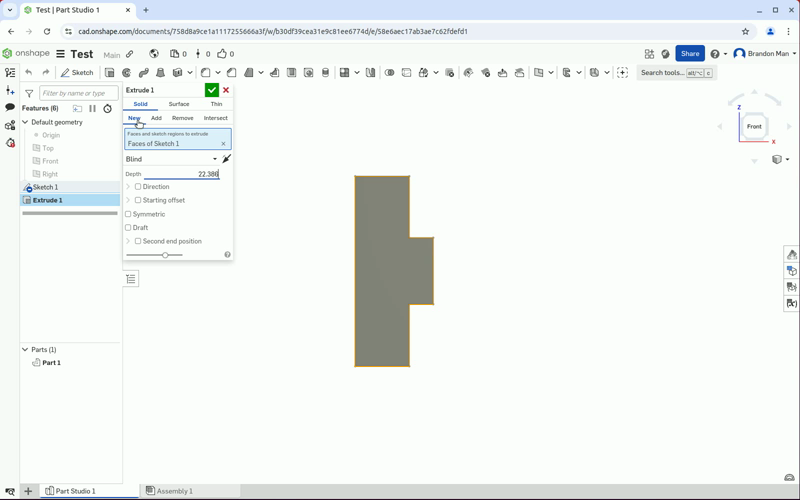
key(enter)
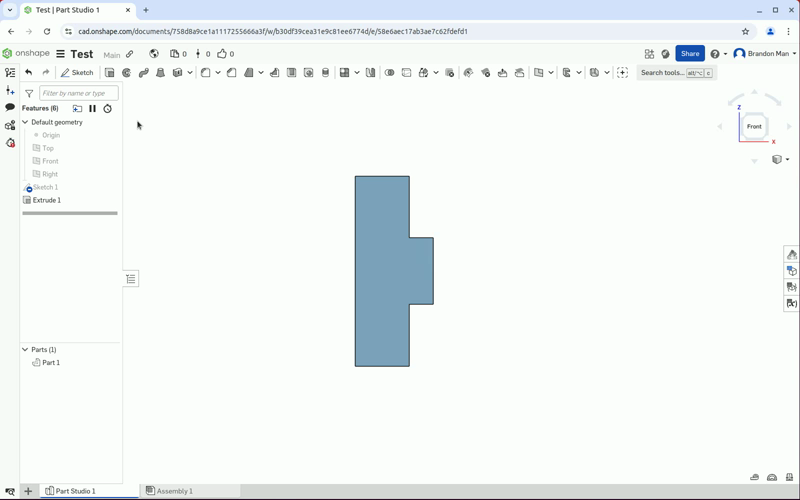
key(shift+h)
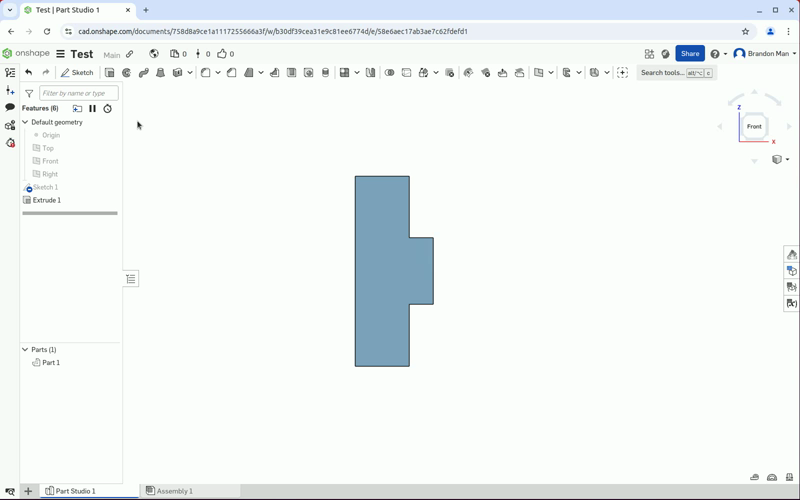
key(shift+h)
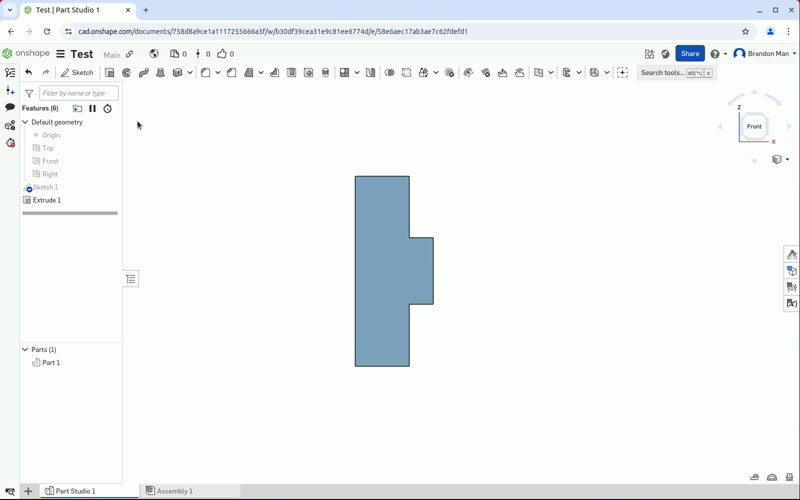
mouse_move(73, 189)
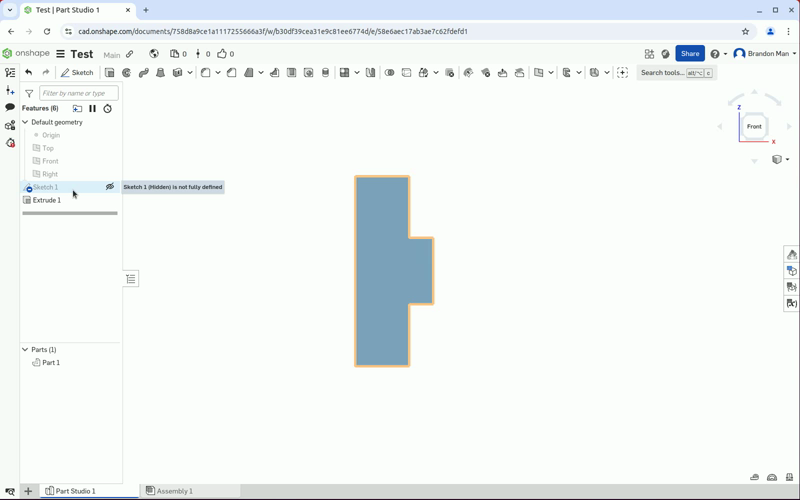
click(73, 189)
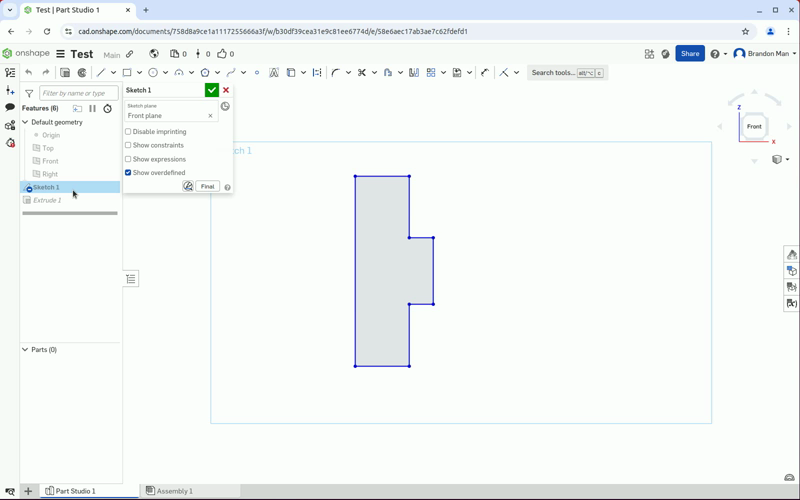
mouse_move(229, 92)
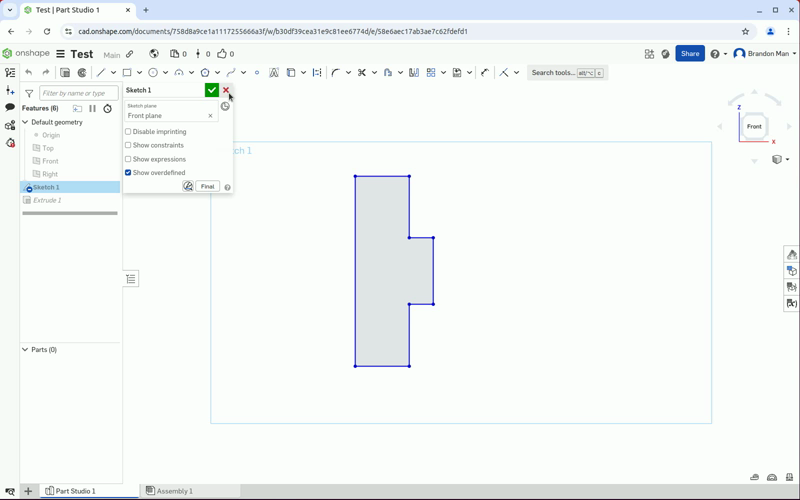
click(229, 92)
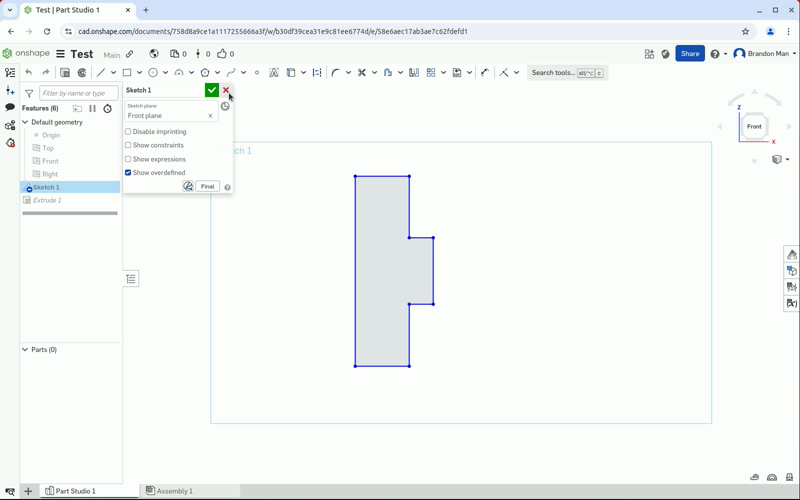
key(shift+s)
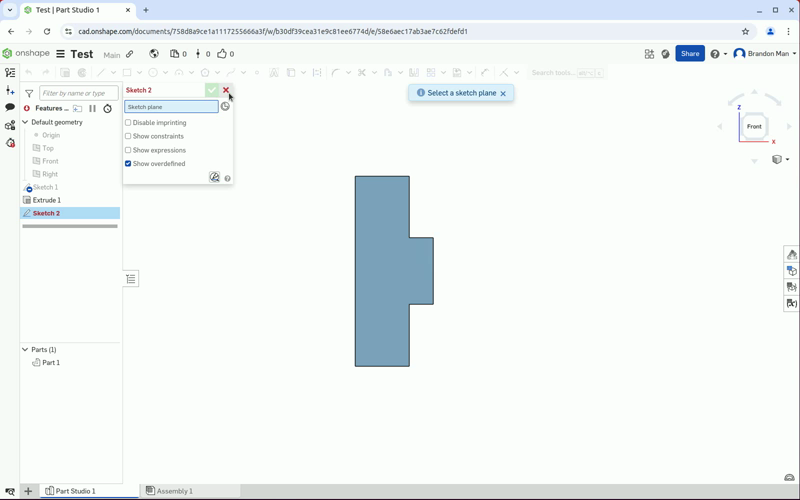
mouse_move(73, 163)
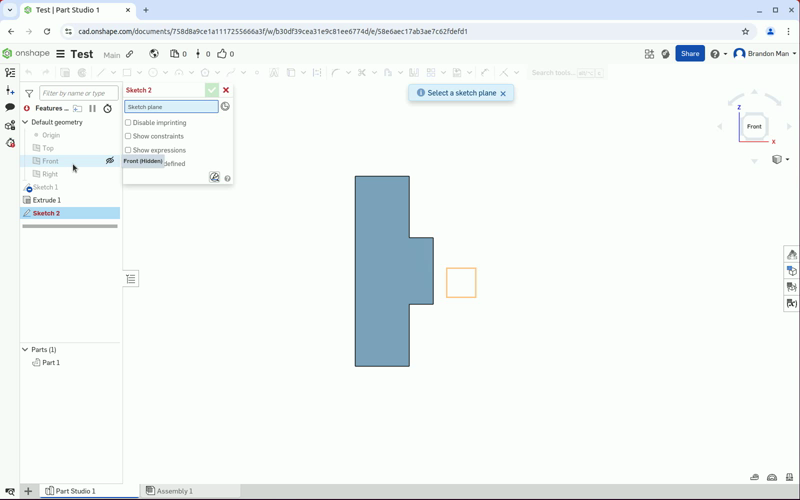
click(73, 163)
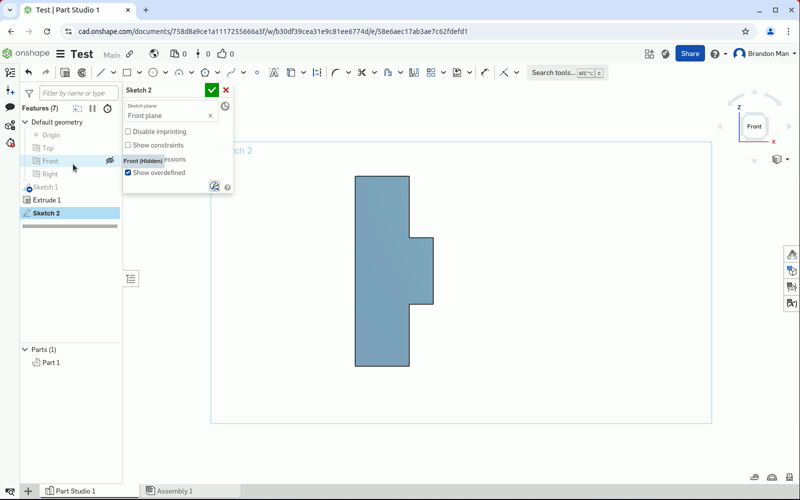
mouse_move(73, 352)
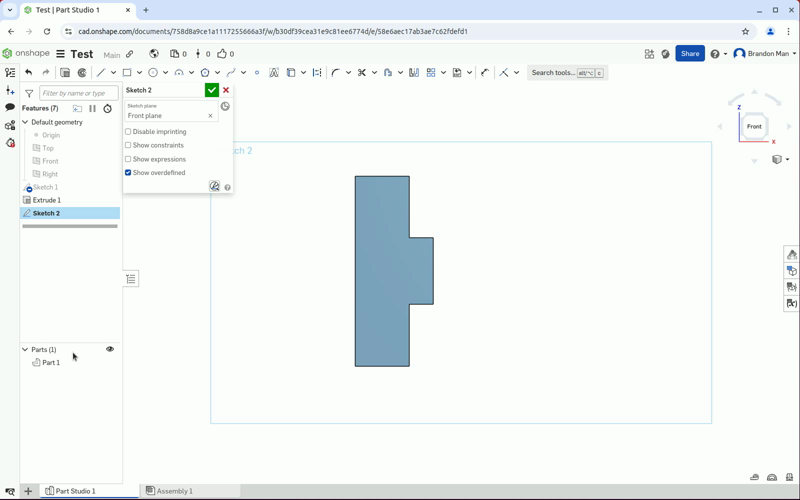
key(y)
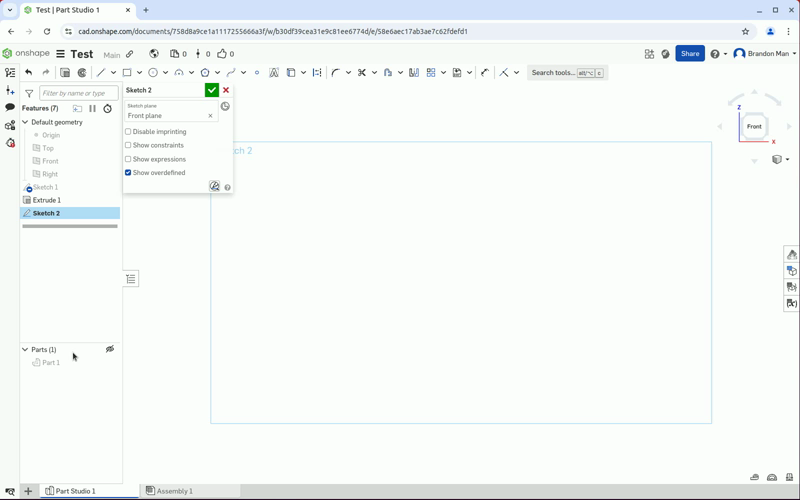
key(l)
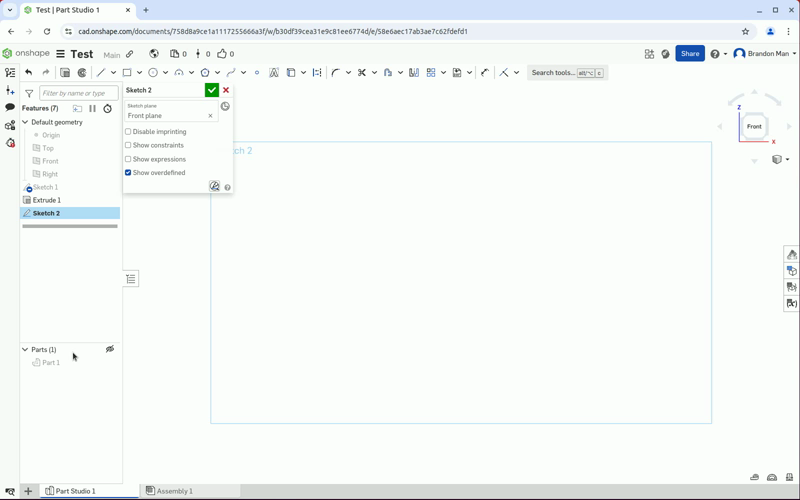
key_down(shift)
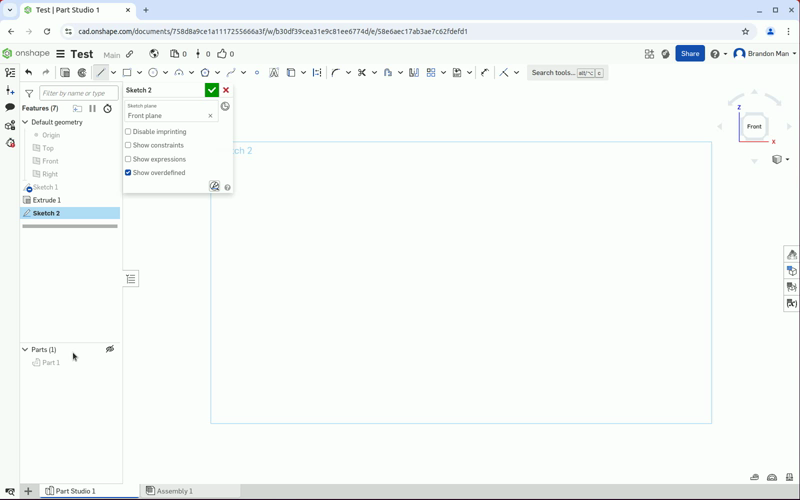
mouse_move(489, 303)
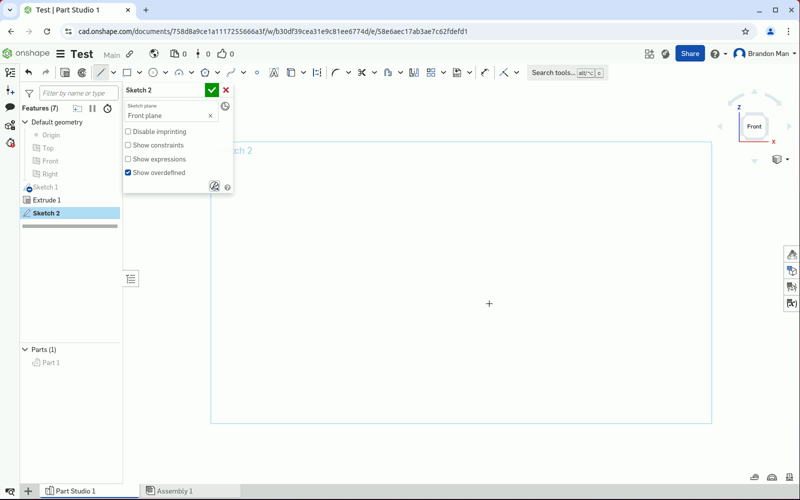
click(489, 303)
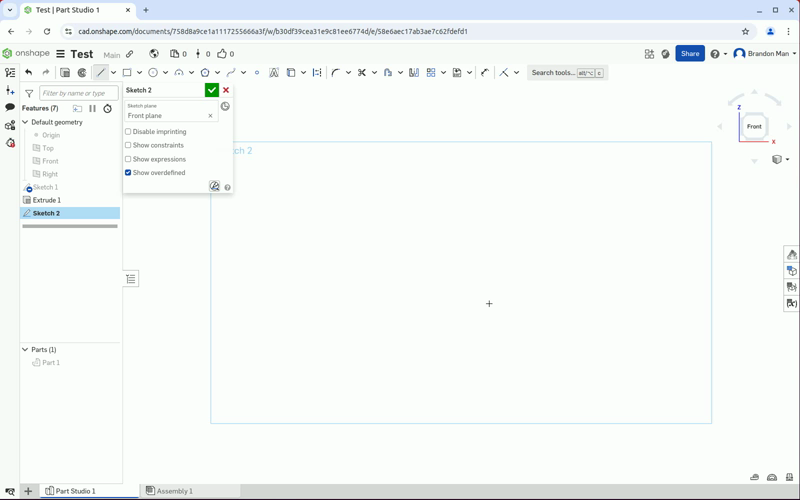
key_up(shift)
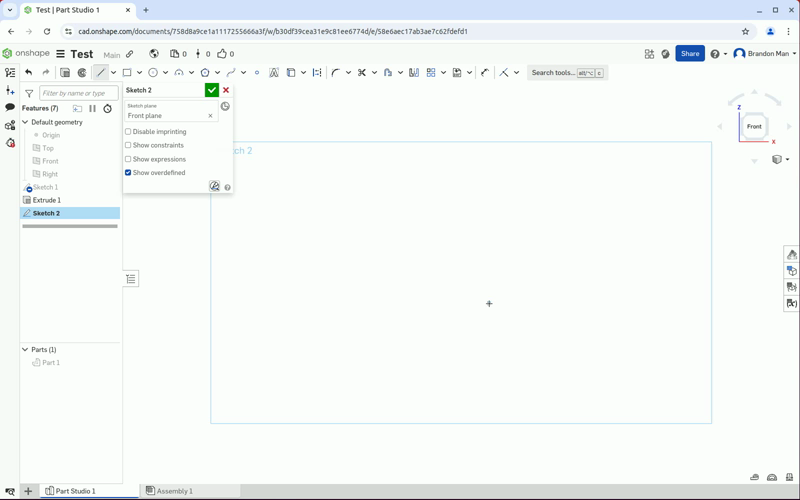
key_down(shift)
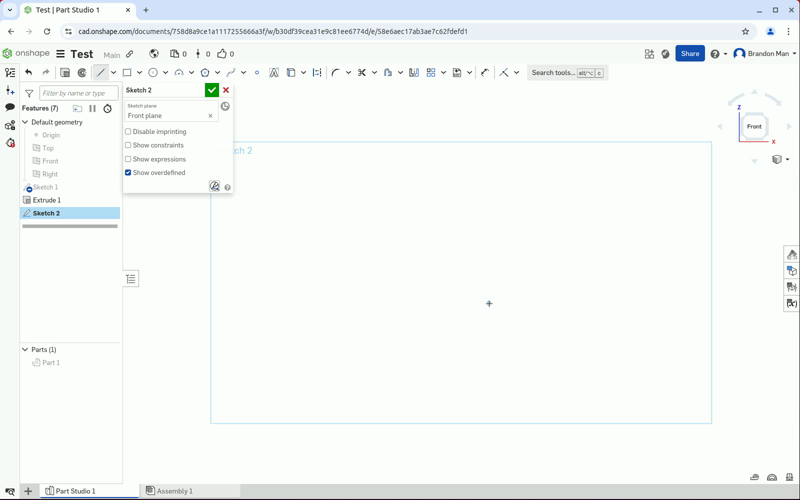
mouse_move(519, 303)
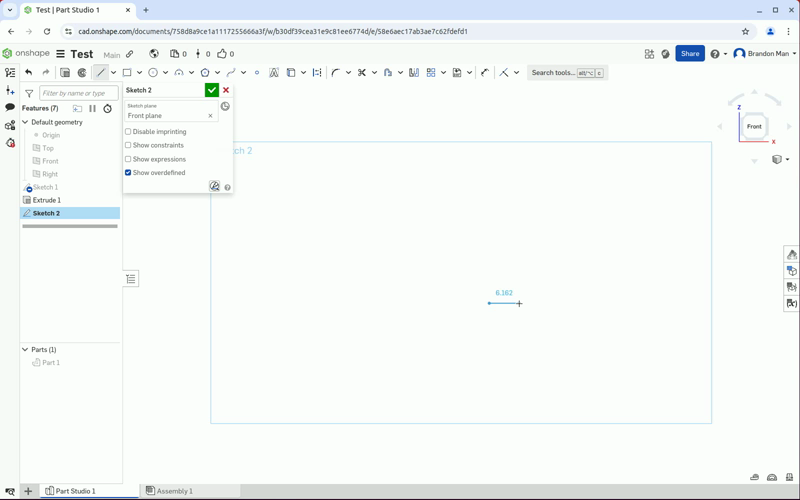
mouse_move(518, 303)
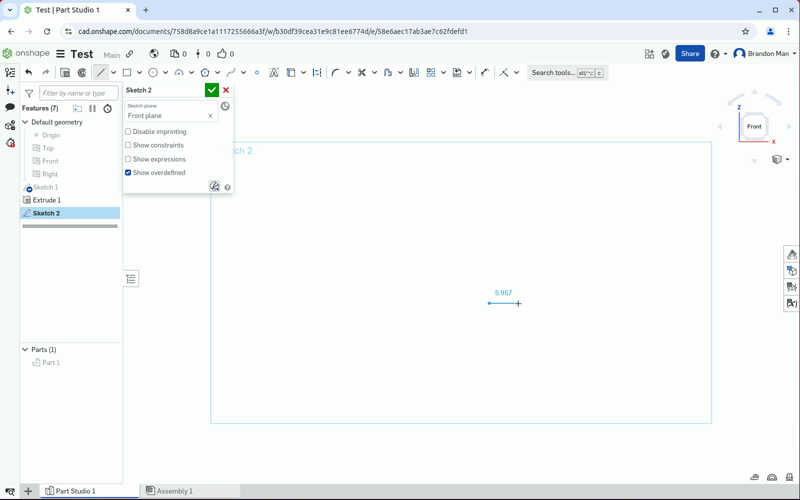
click(518, 303)
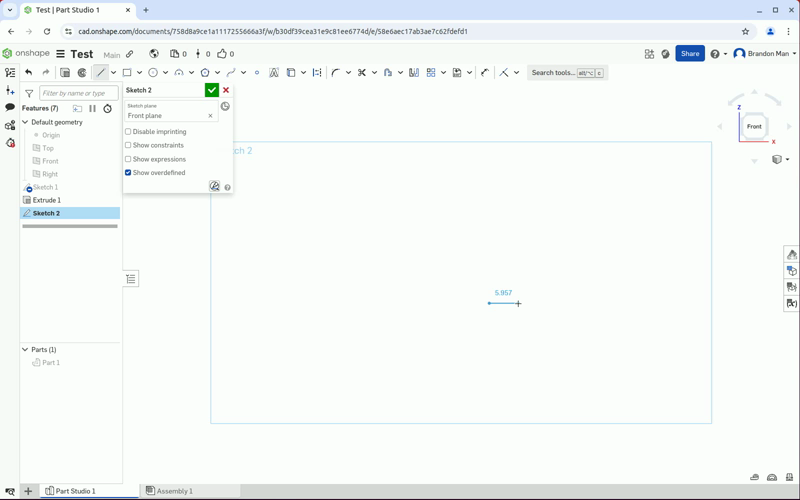
key_up(shift)
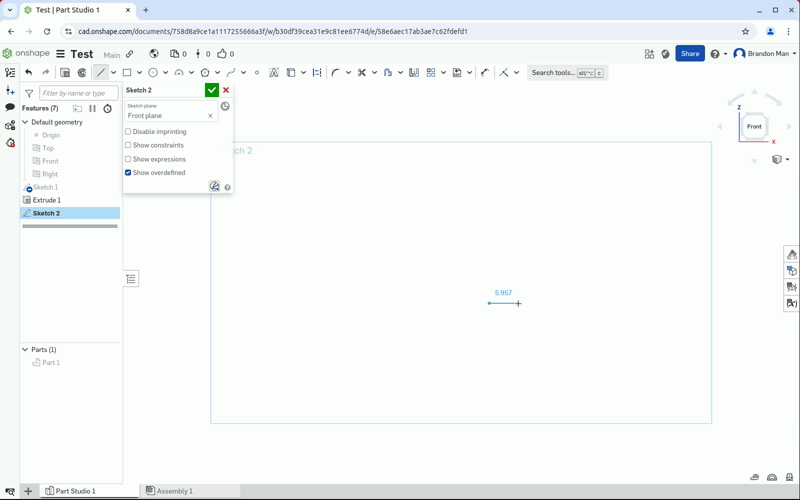
key_down(shift)
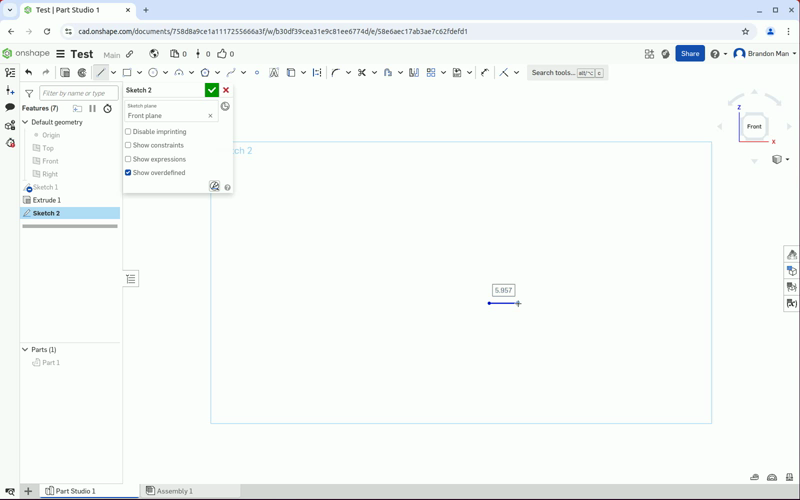
mouse_move(518, 366)
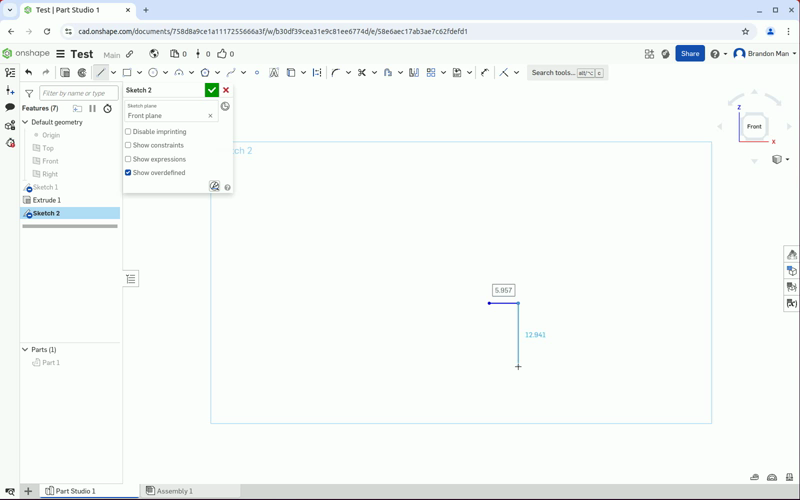
click(518, 366)
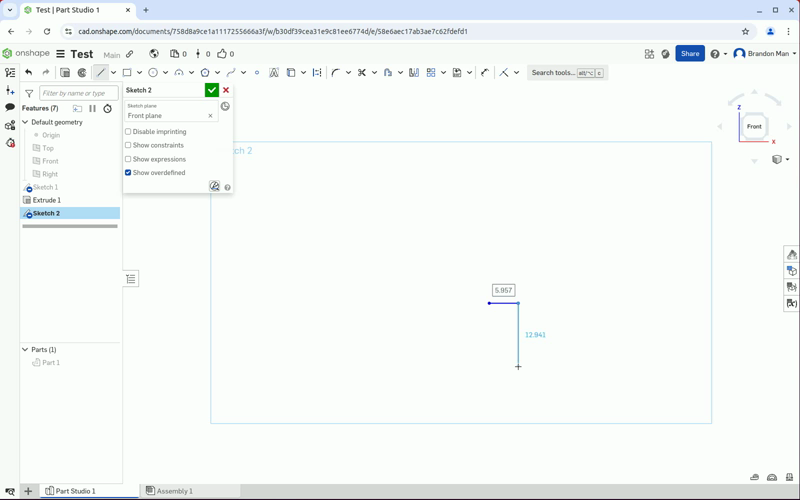
key_up(shift)
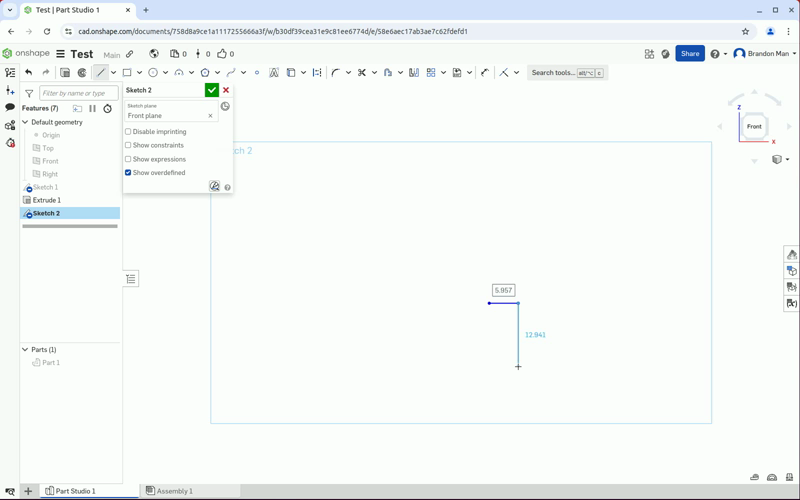
key_down(shift)
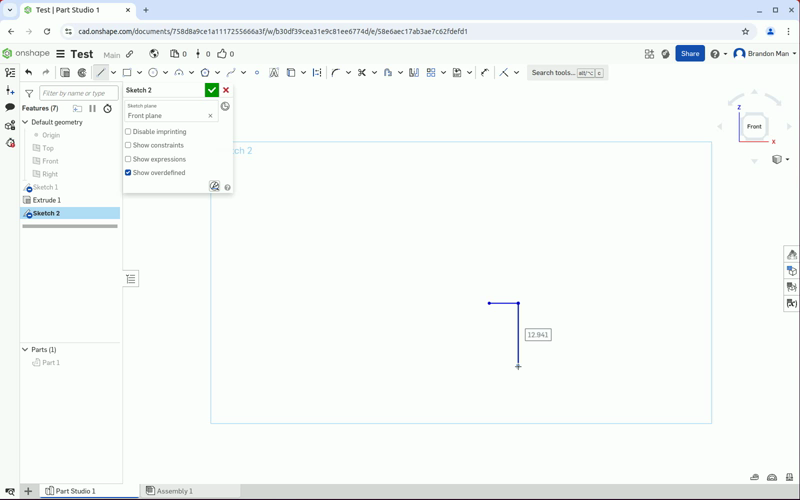
mouse_move(548, 366)
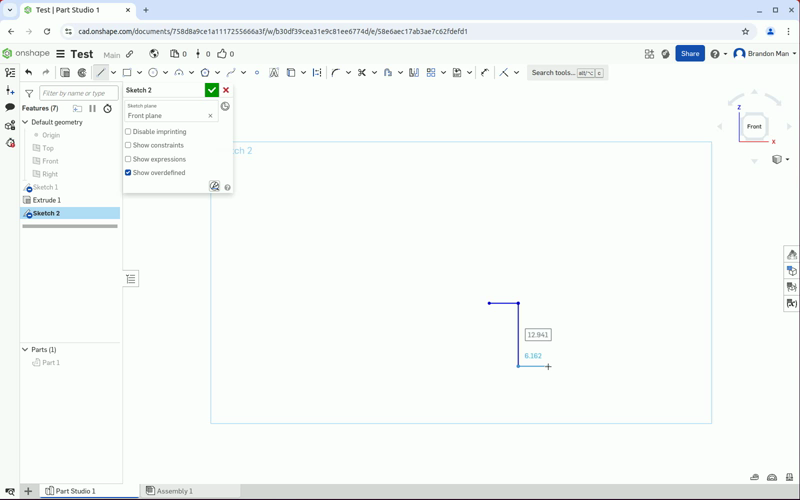
mouse_move(573, 366)
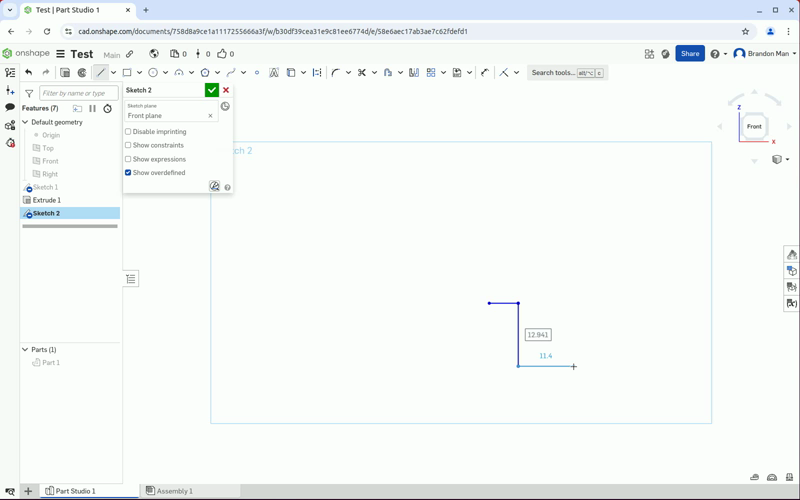
click(573, 366)
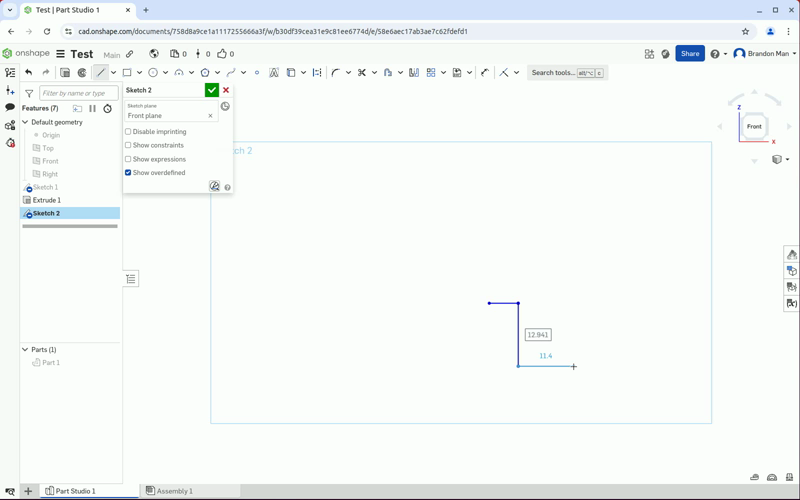
key_up(shift)
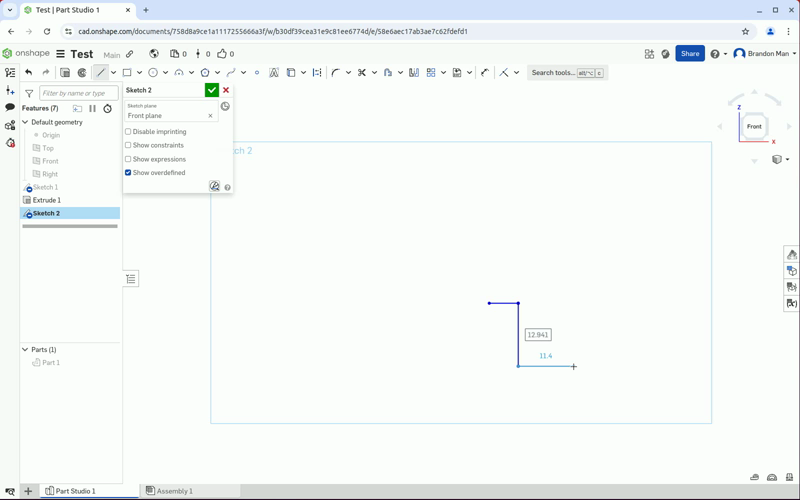
key_down(shift)
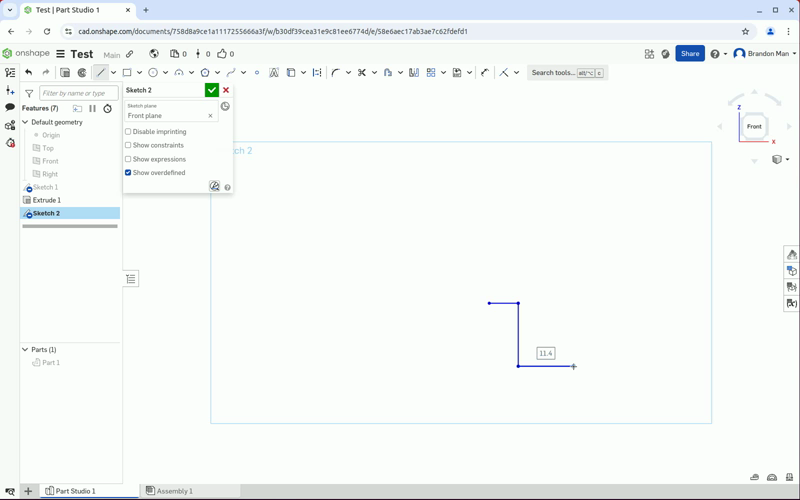
mouse_move(573, 175)
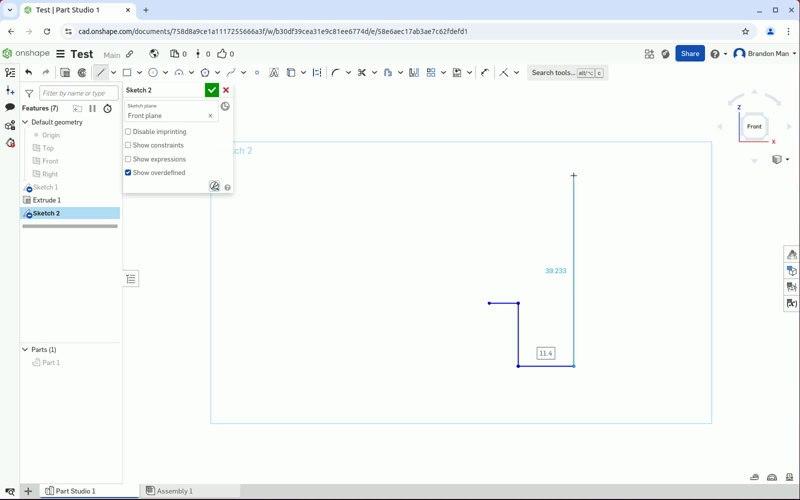
click(573, 175)
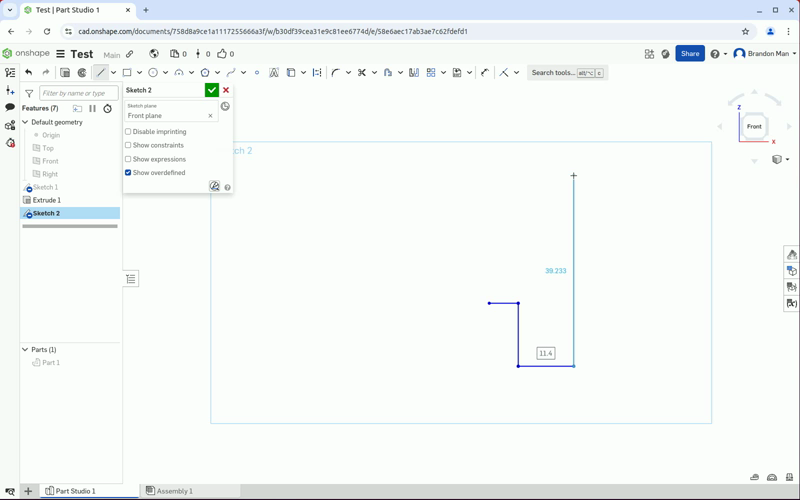
key_up(shift)
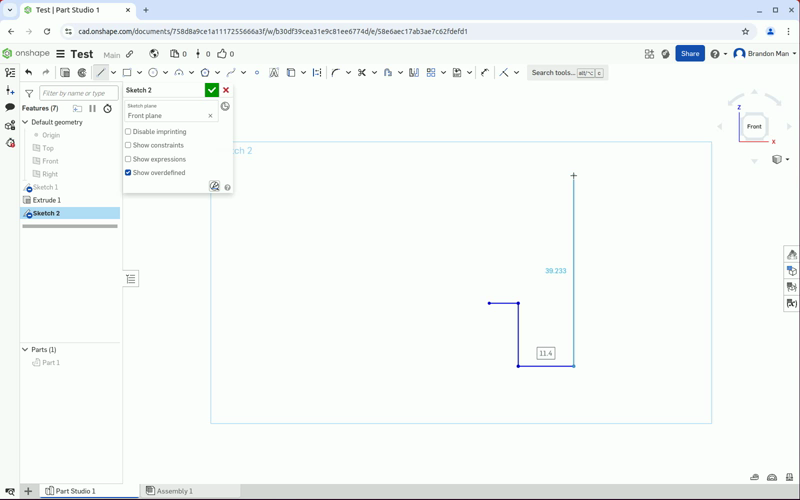
key_down(shift)
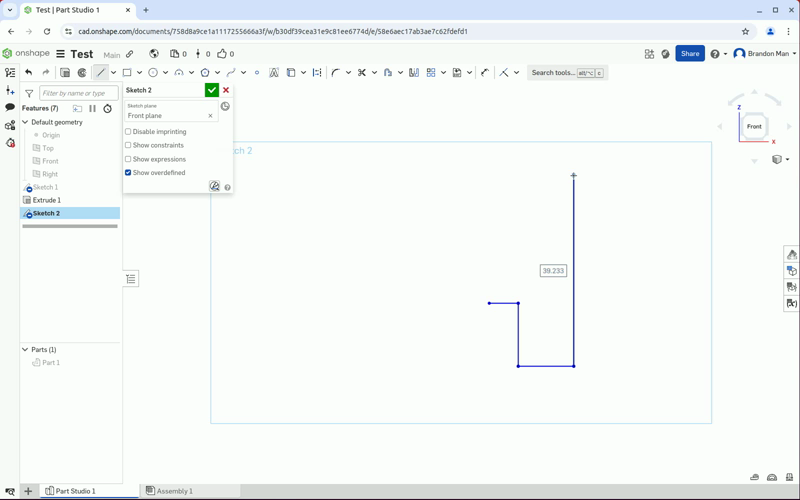
mouse_move(589, 175)
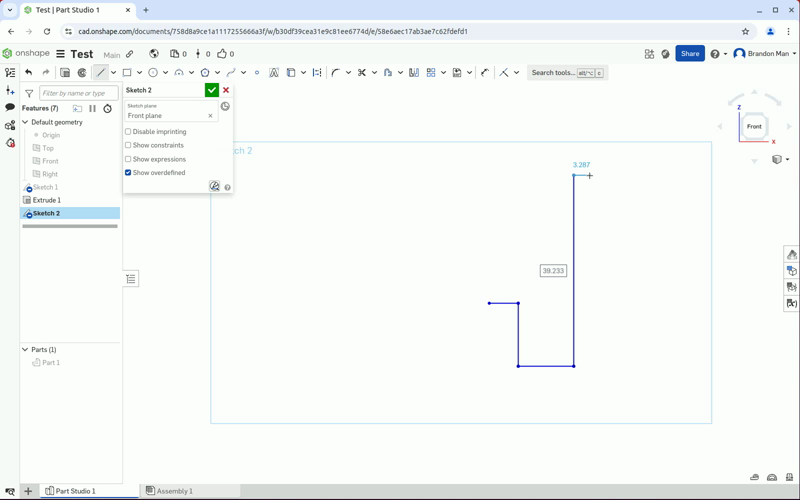
mouse_move(518, 175)
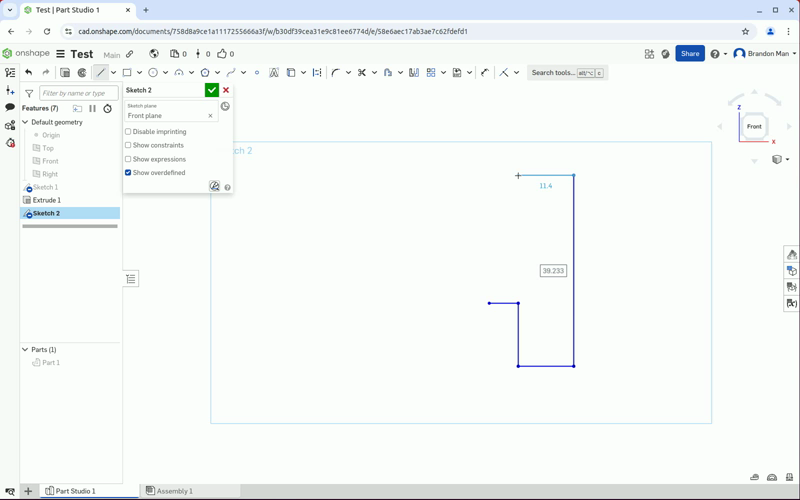
click(518, 175)
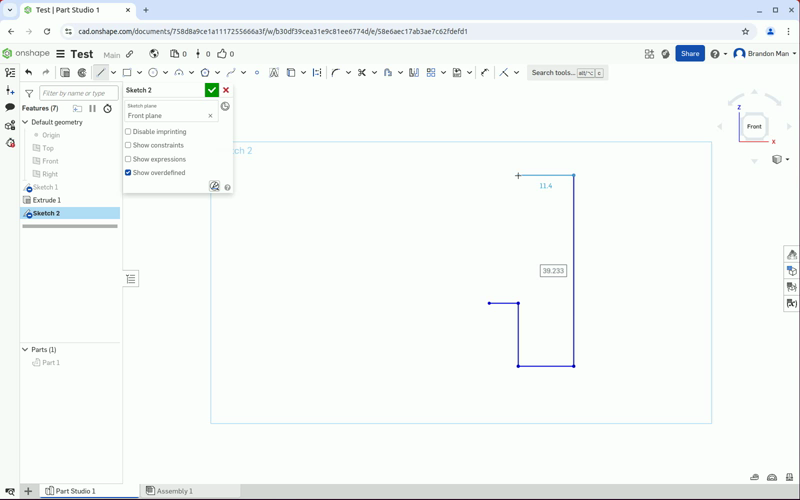
key_up(shift)
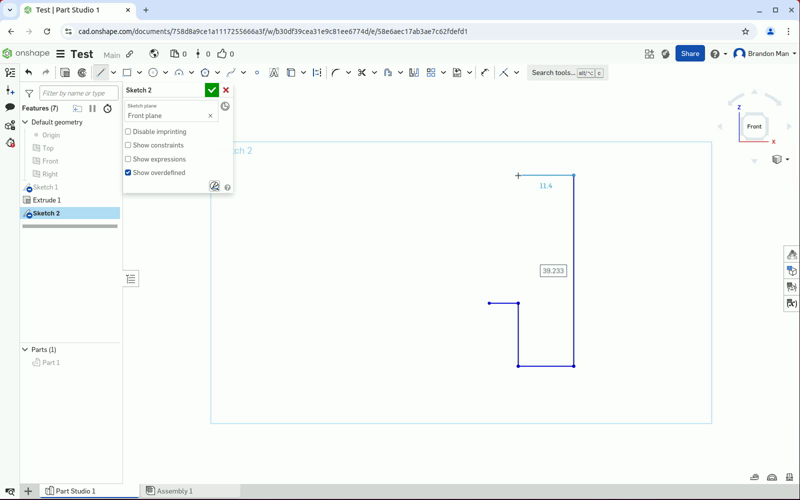
key_down(shift)
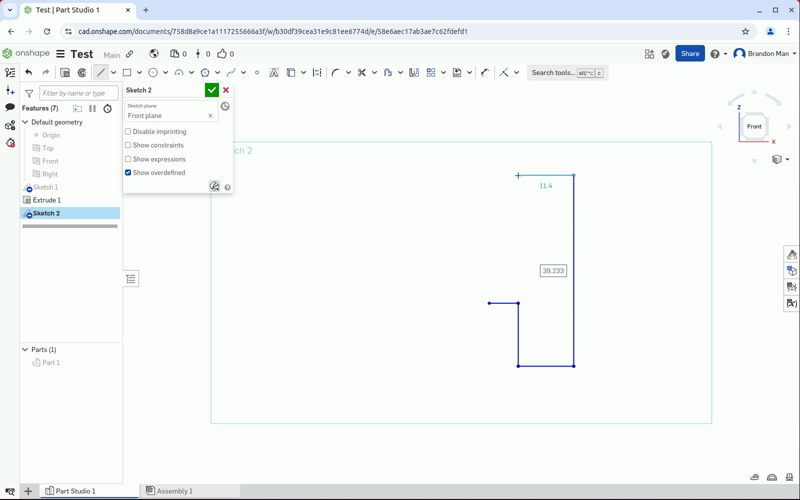
mouse_move(518, 238)
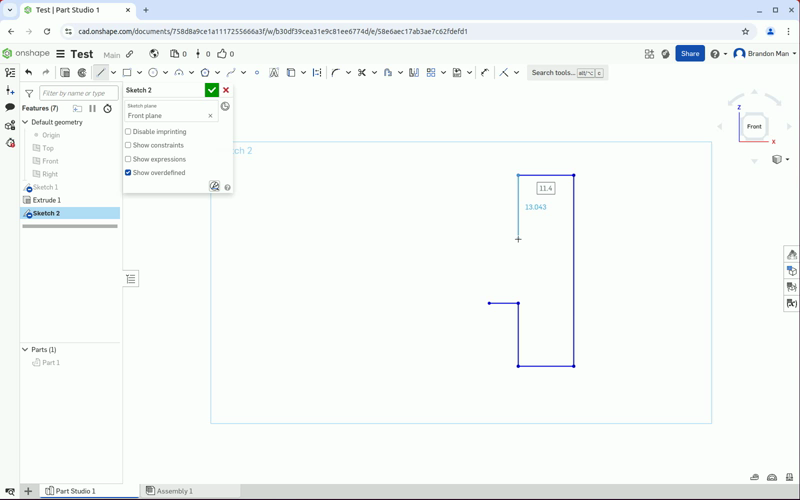
click(518, 238)
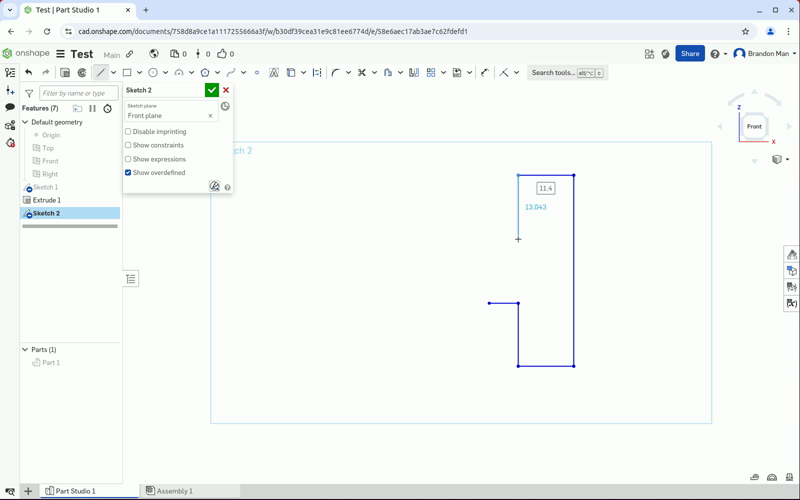
key_up(shift)
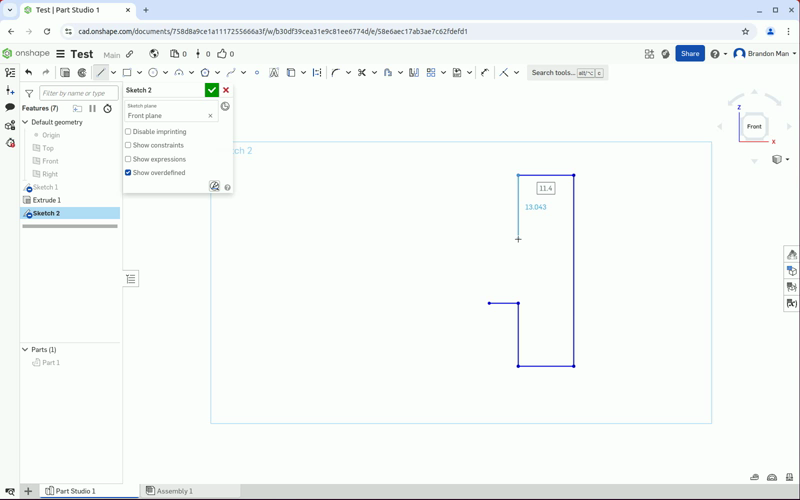
key_down(shift)
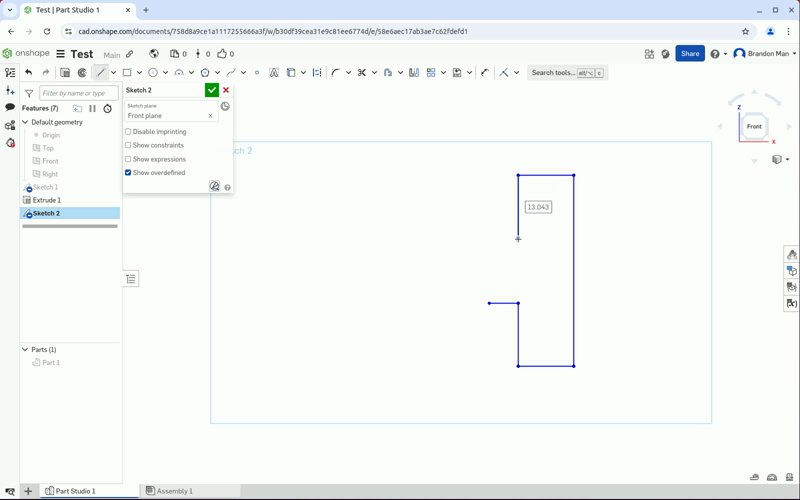
mouse_move(548, 238)
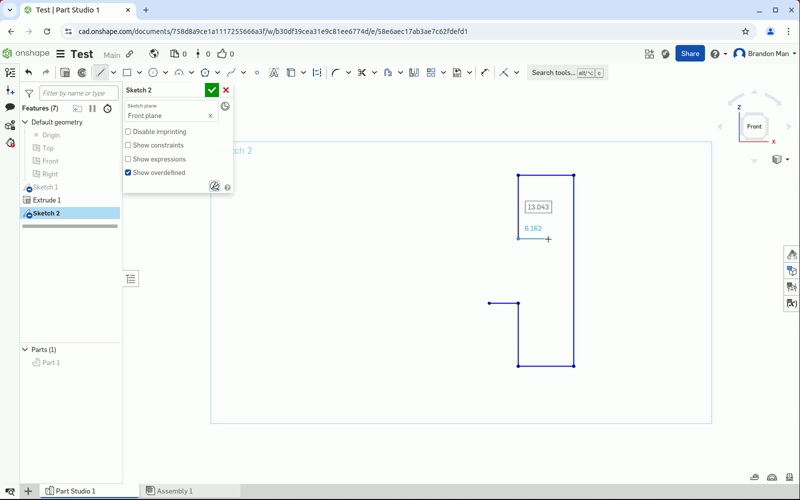
mouse_move(489, 238)
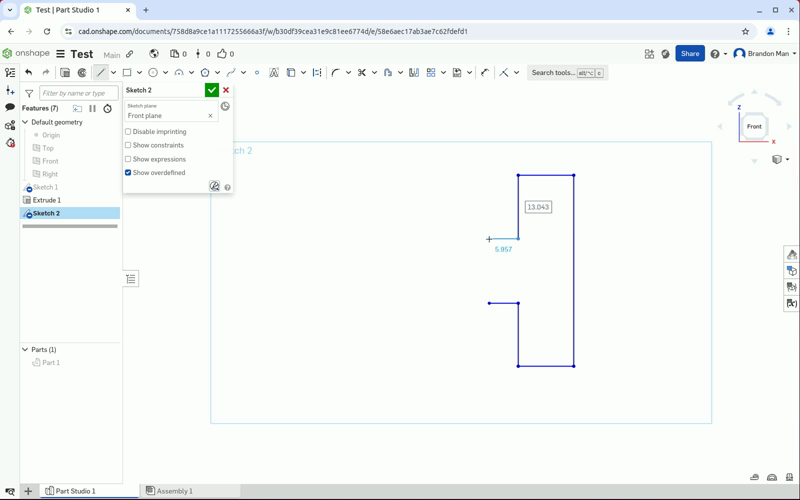
click(489, 238)
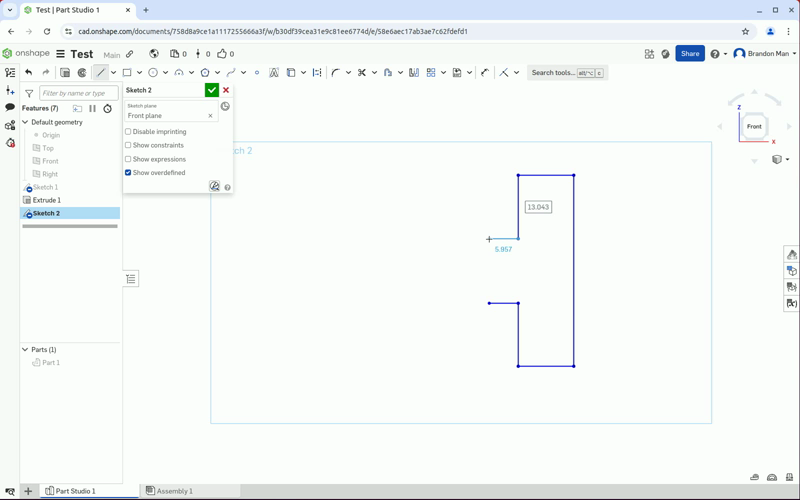
key_up(shift)
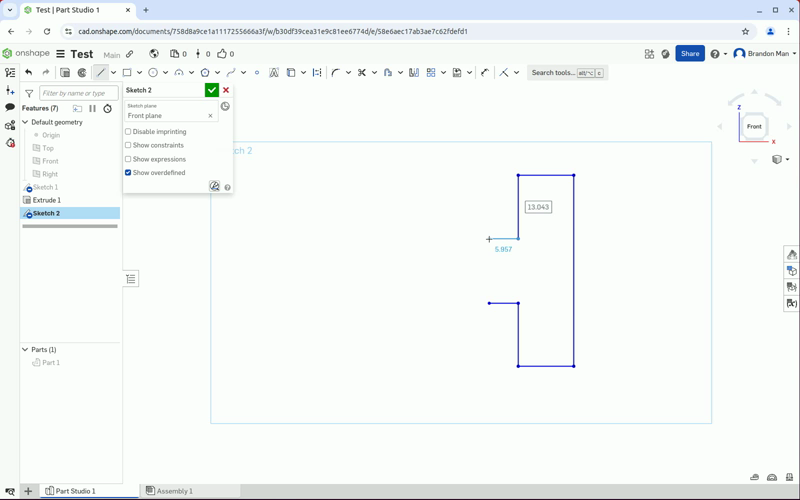
key_down(shift)
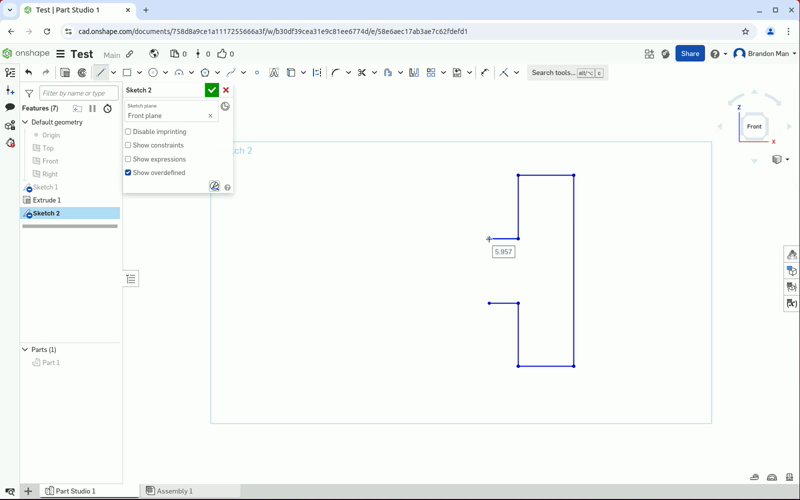
mouse_move(519, 238)
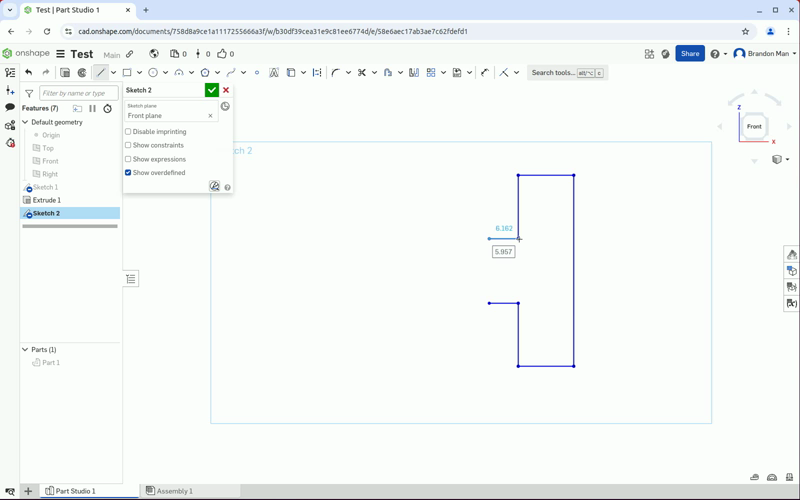
mouse_move(489, 282)
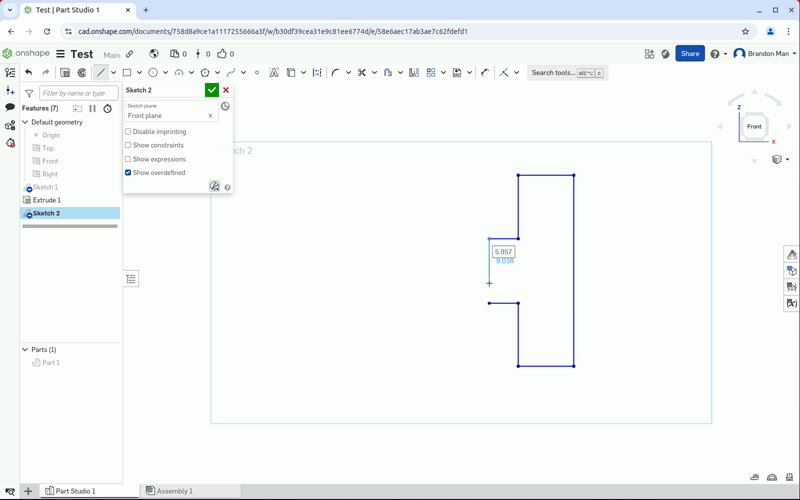
click(489, 282)
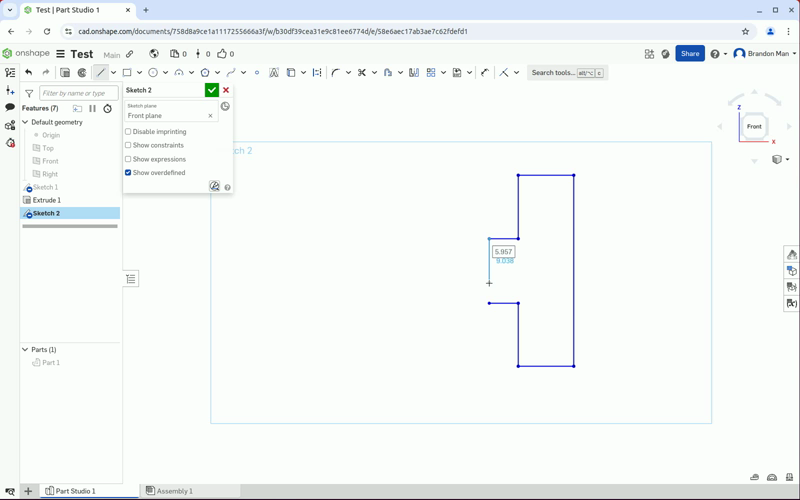
key_up(shift)
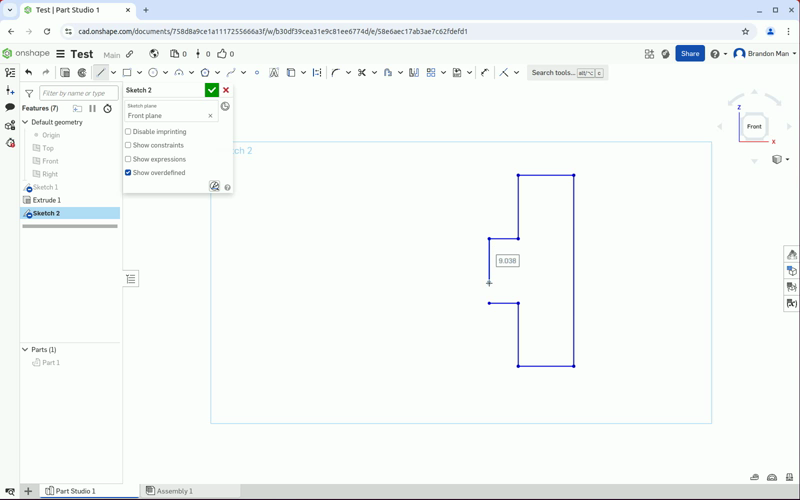
mouse_move(519, 282)
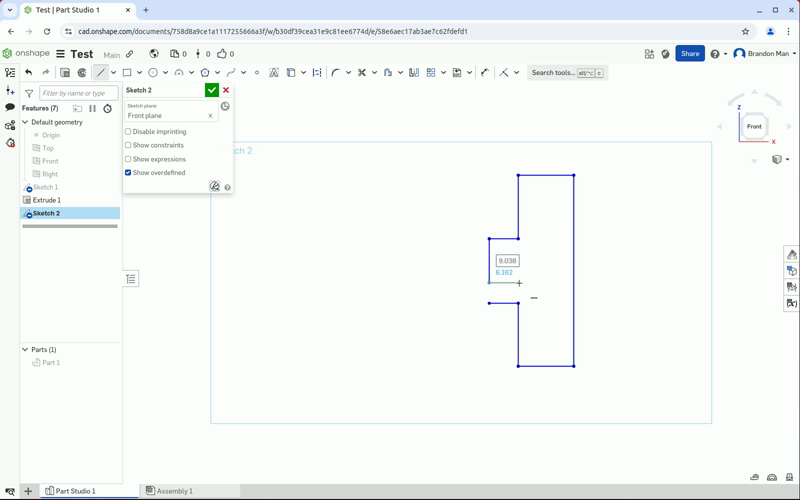
key_down(shift)
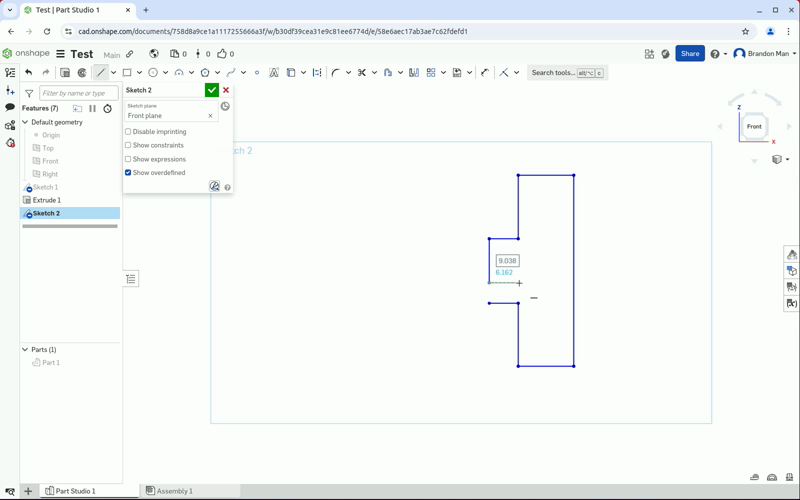
mouse_move(489, 303)
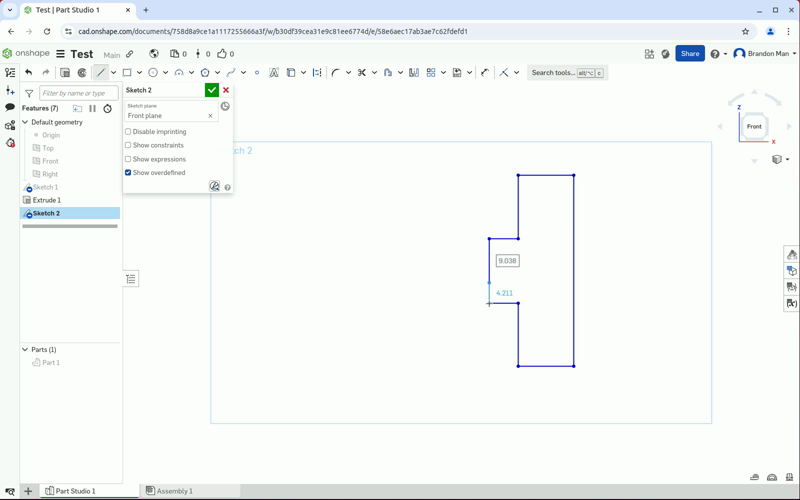
key_up(shift)
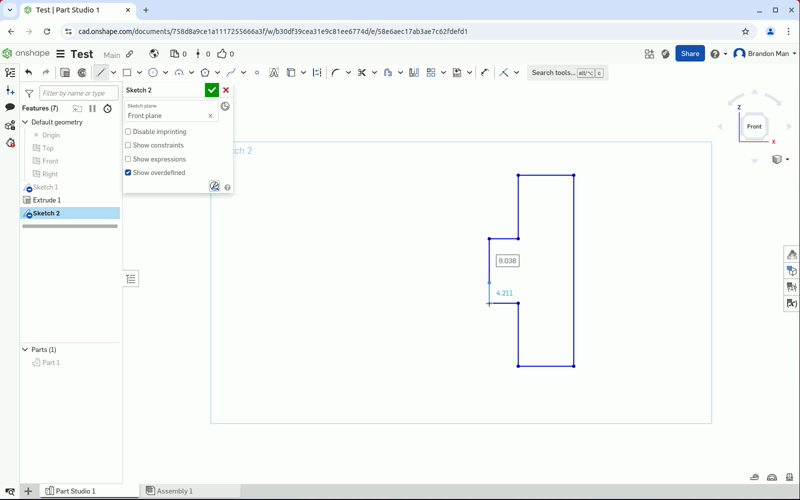
click(489, 303)
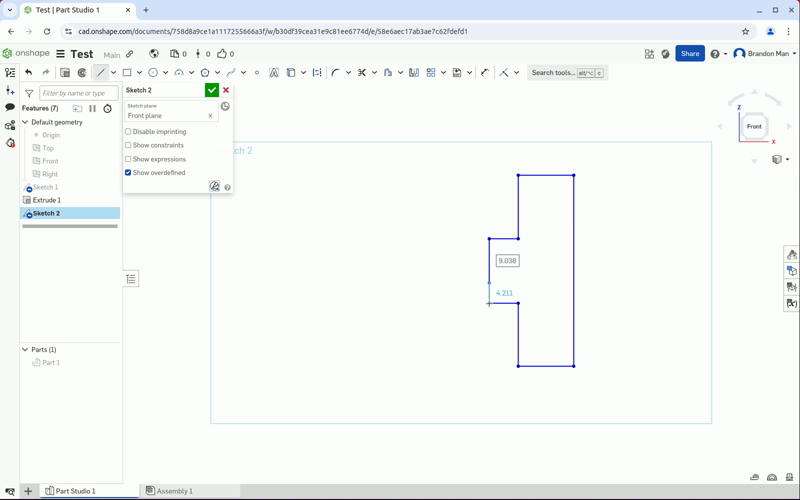
key(esc)
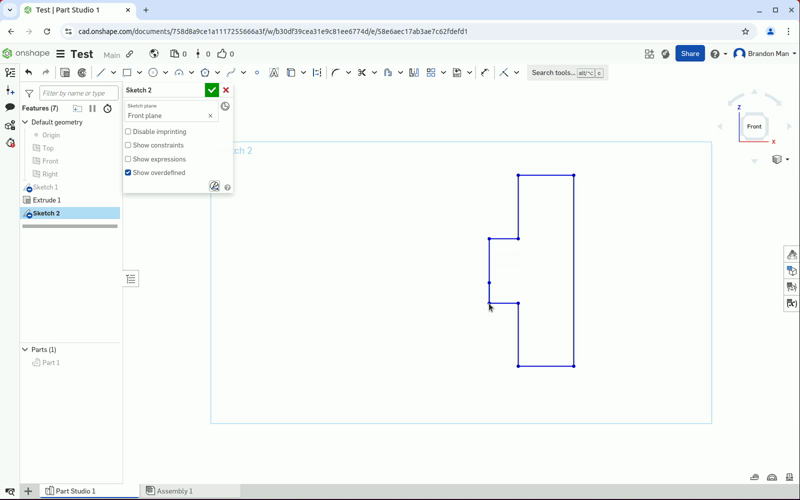
mouse_move(530, 275)
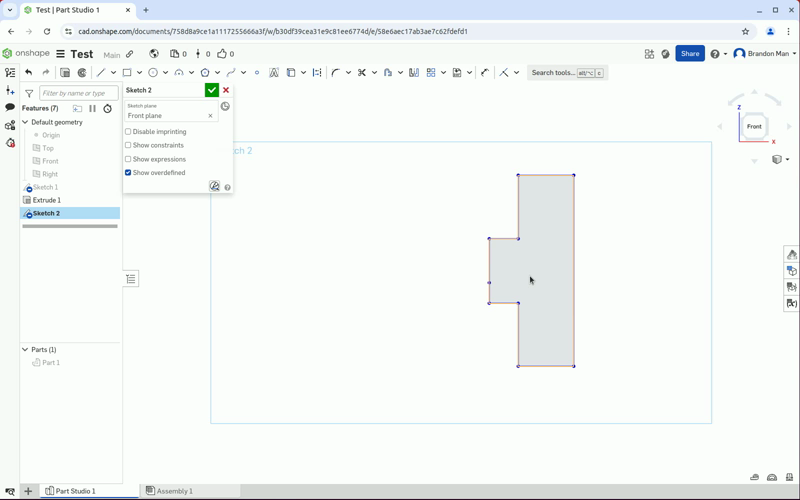
click(530, 275)
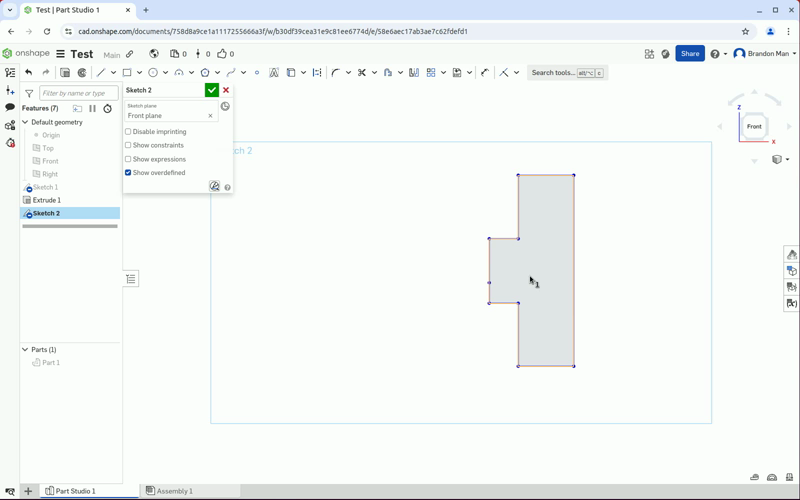
mouse_move(73, 352)
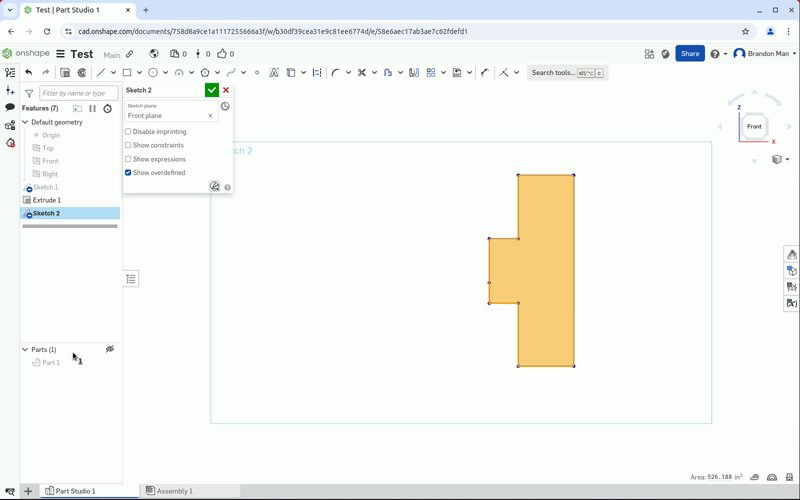
key(shift+y)
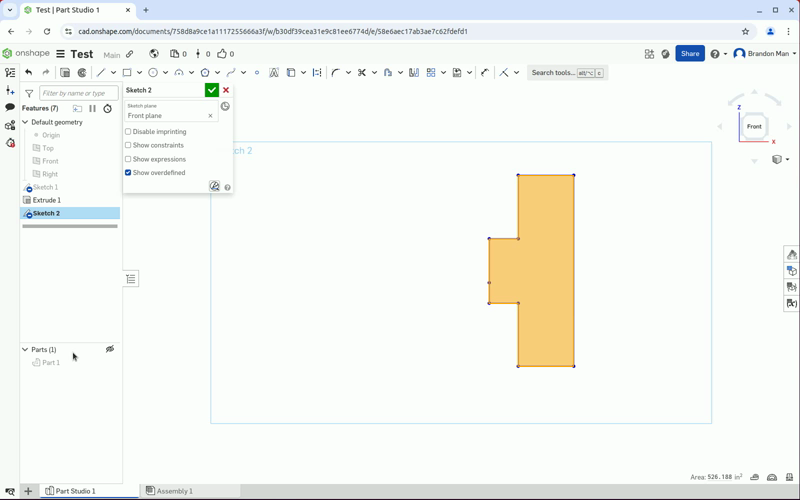
key(shift+e)
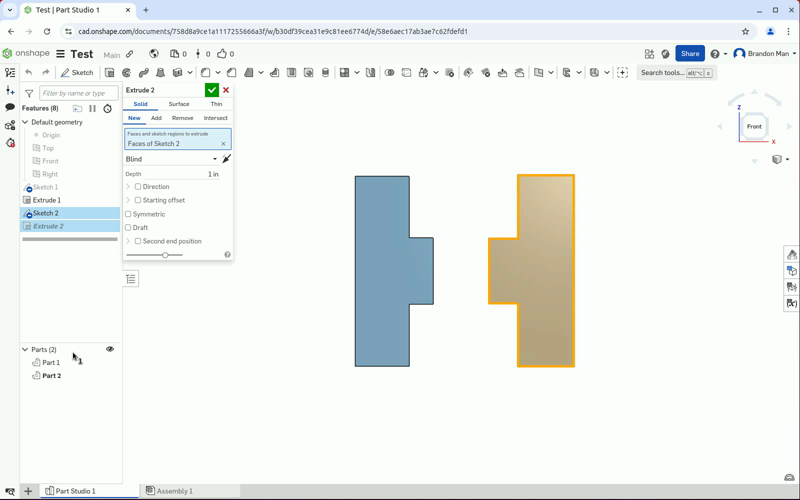
mouse_move(143, 106)
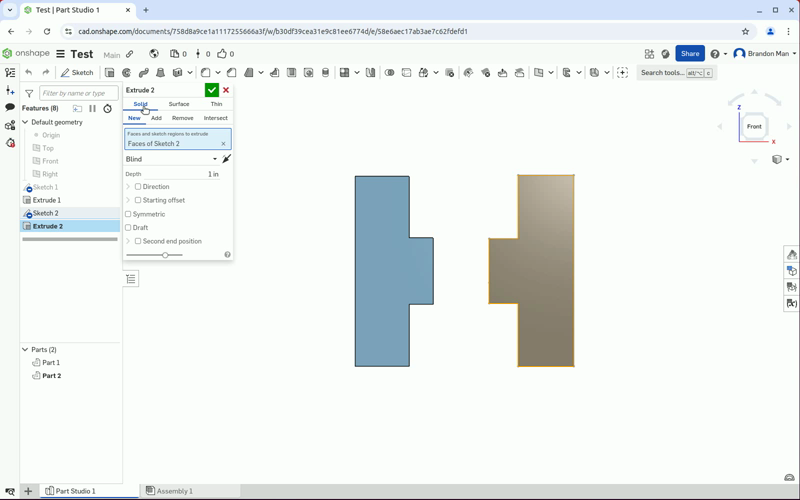
click(143, 106)
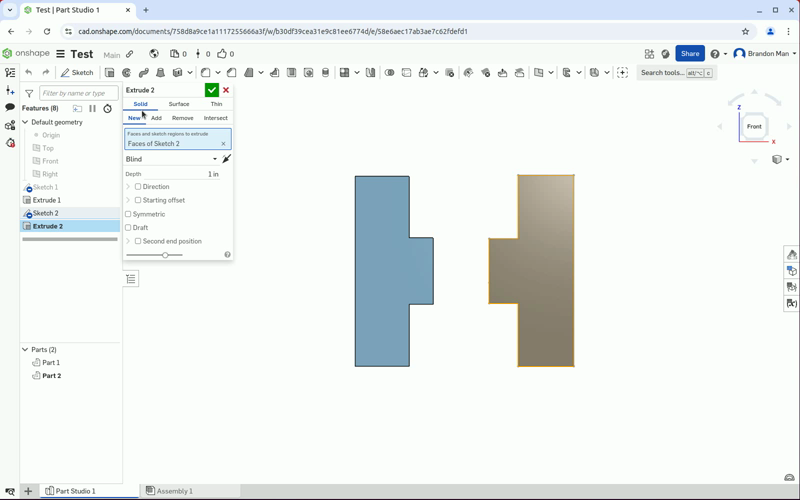
mouse_move(137, 120)
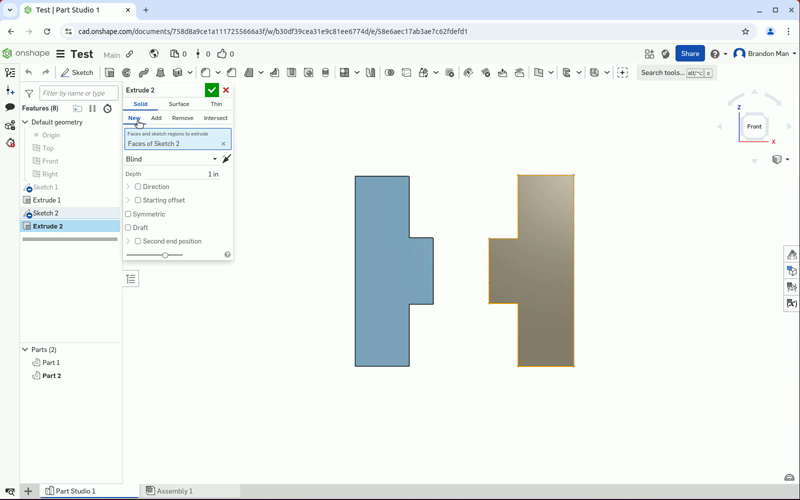
click(137, 120)
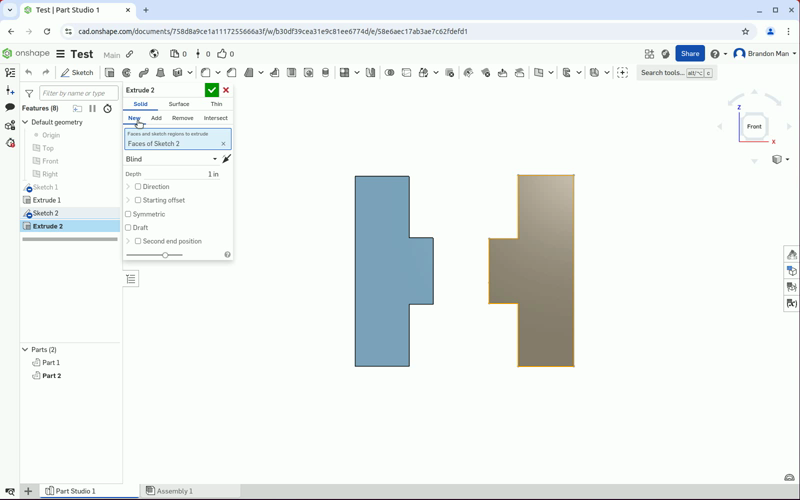
key(tab, 4)
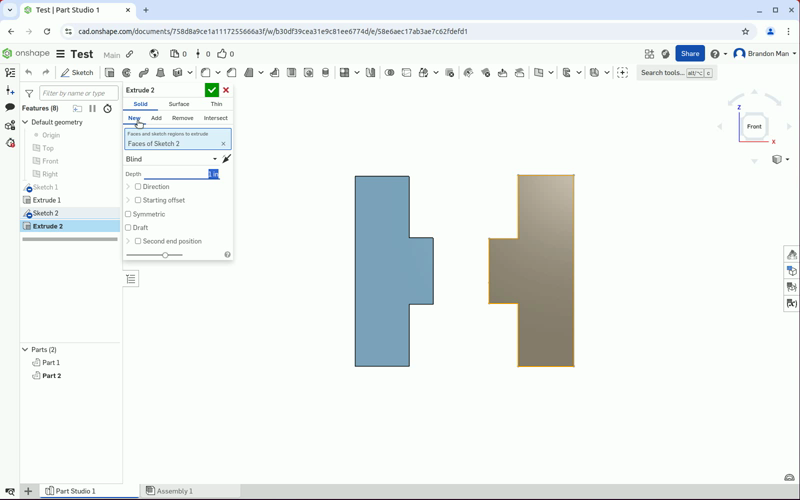
text(22.386)
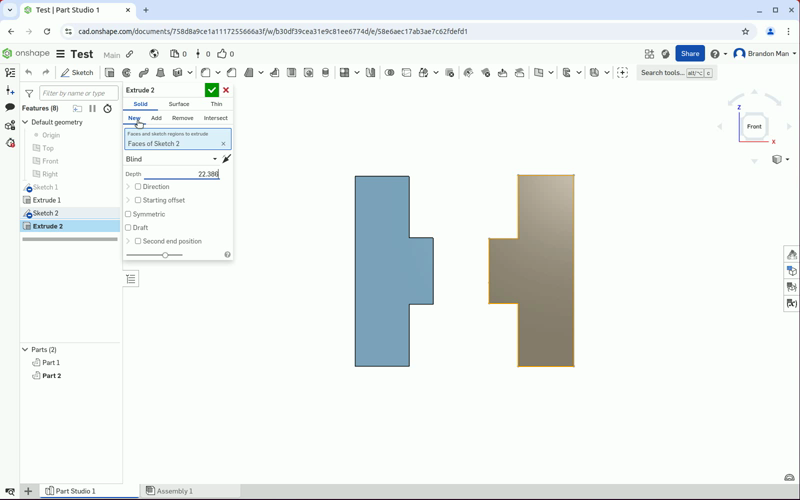
key(enter)
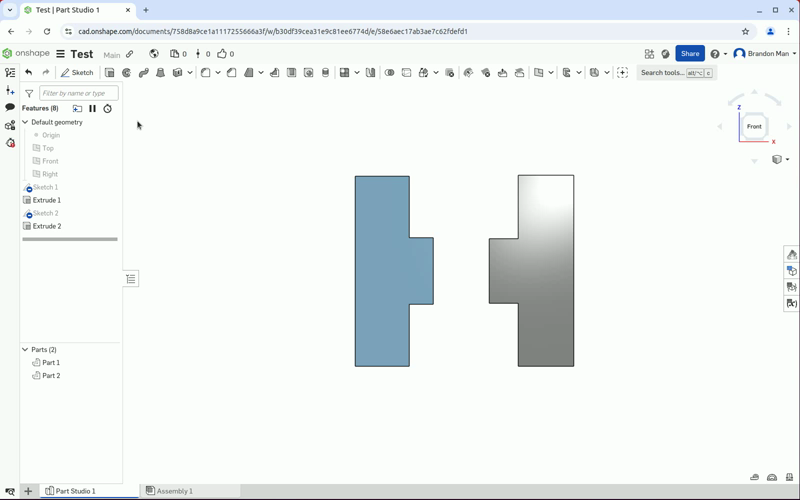
key(shift+h)
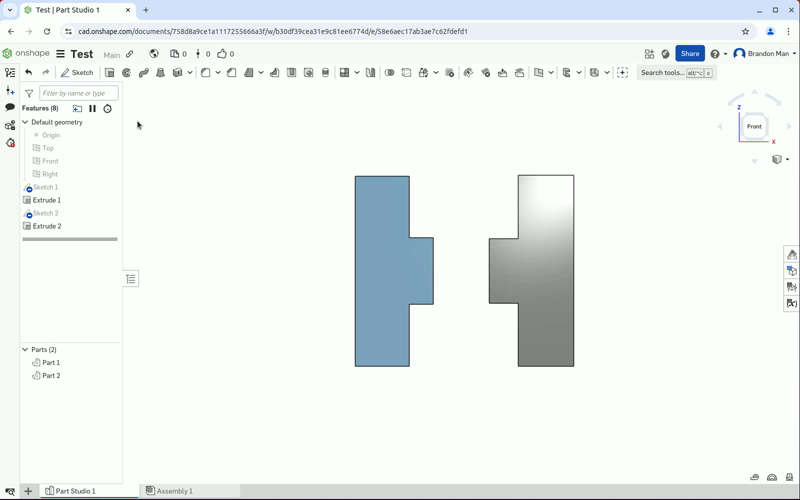
key(shift+h)
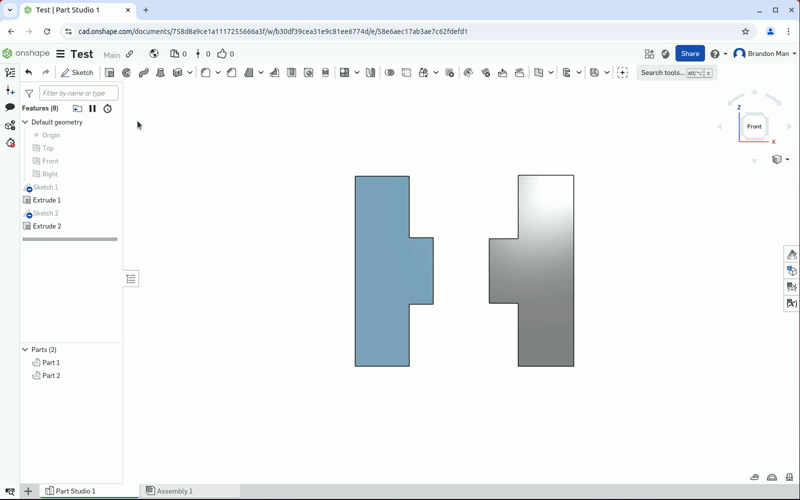
mouse_move(73, 189)
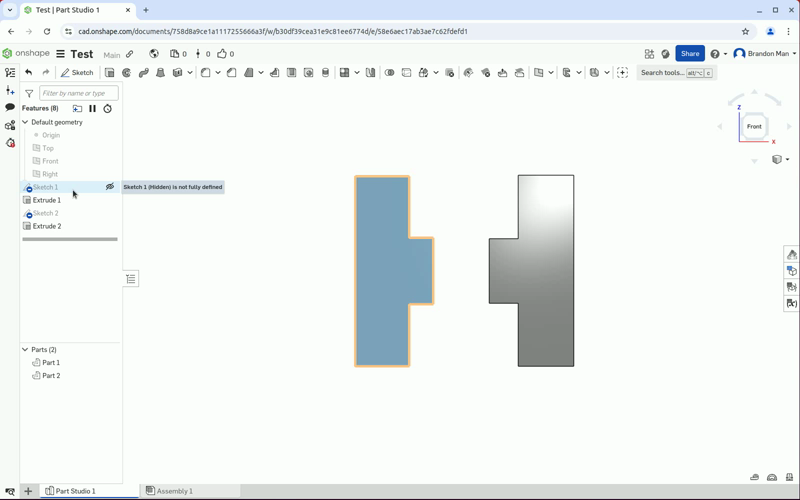
click(73, 189)
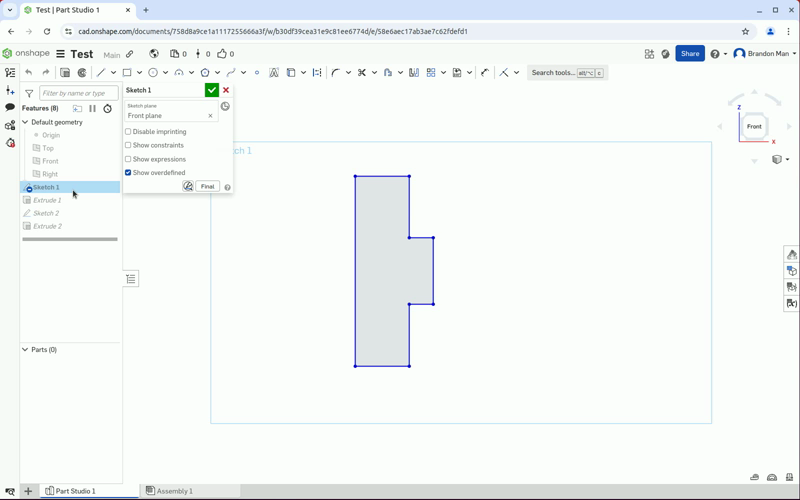
mouse_move(229, 92)
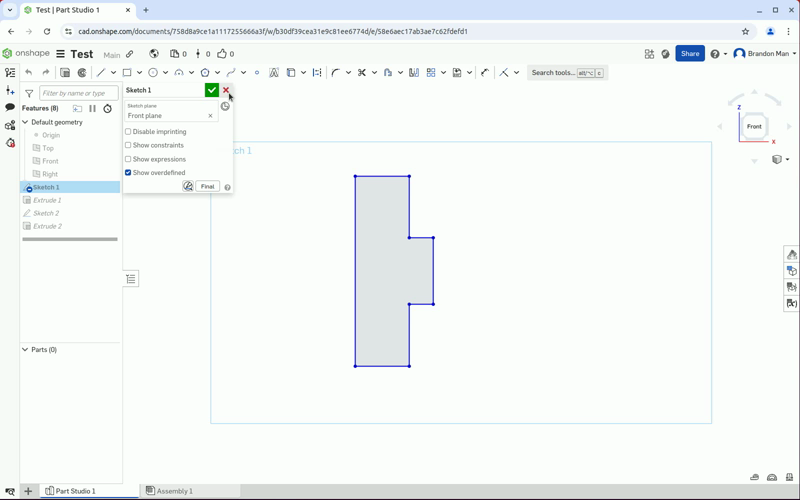
click(229, 92)
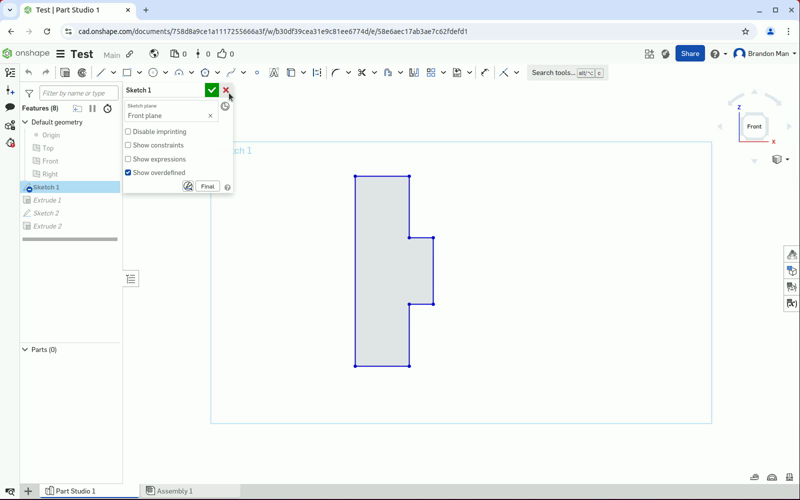
key(shift+s)
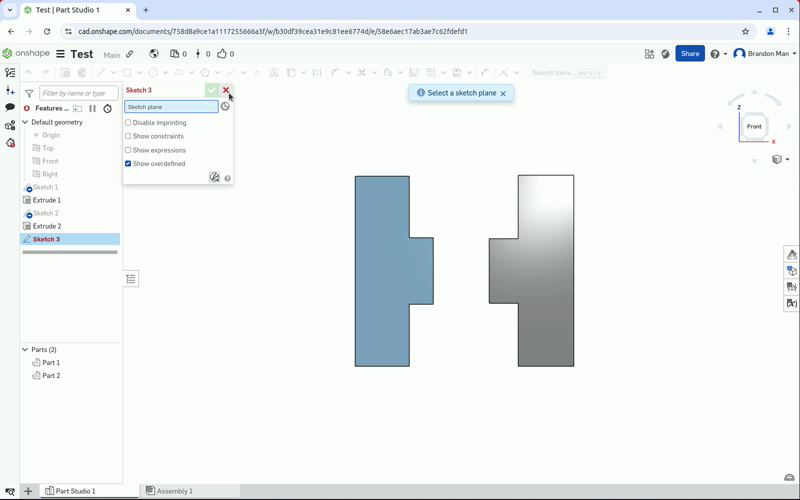
mouse_move(73, 163)
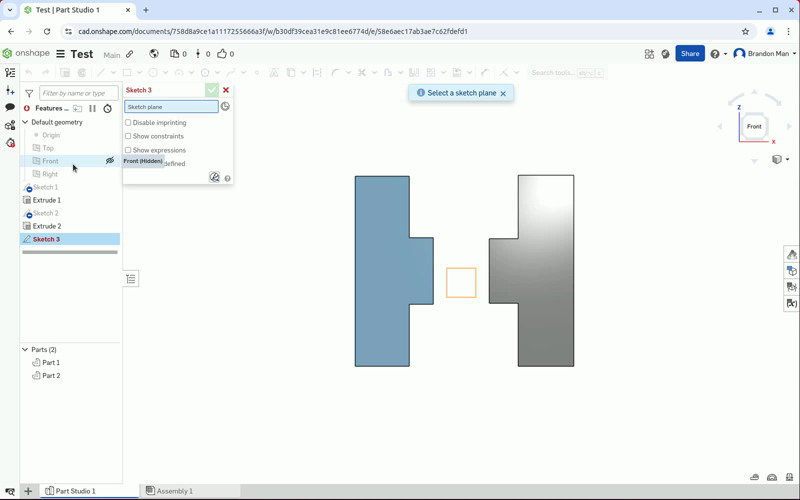
click(73, 163)
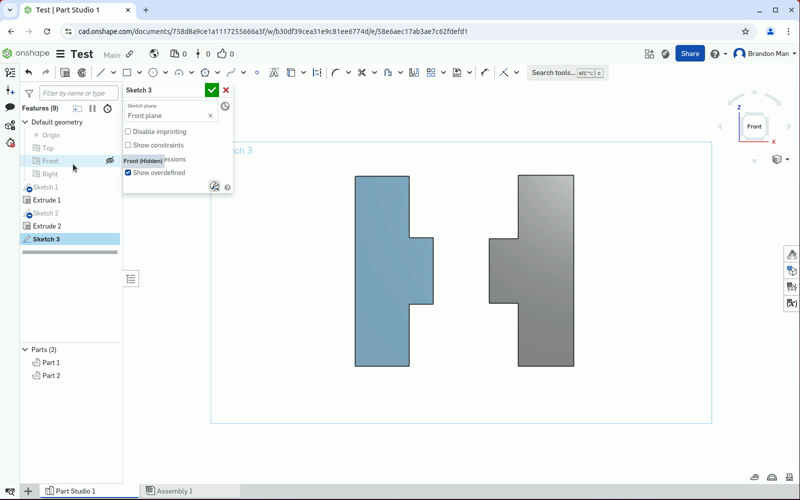
mouse_move(73, 352)
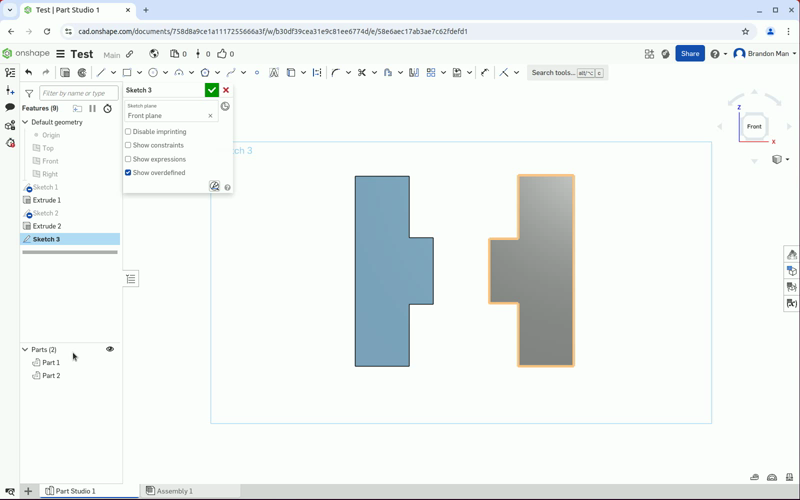
key(y)
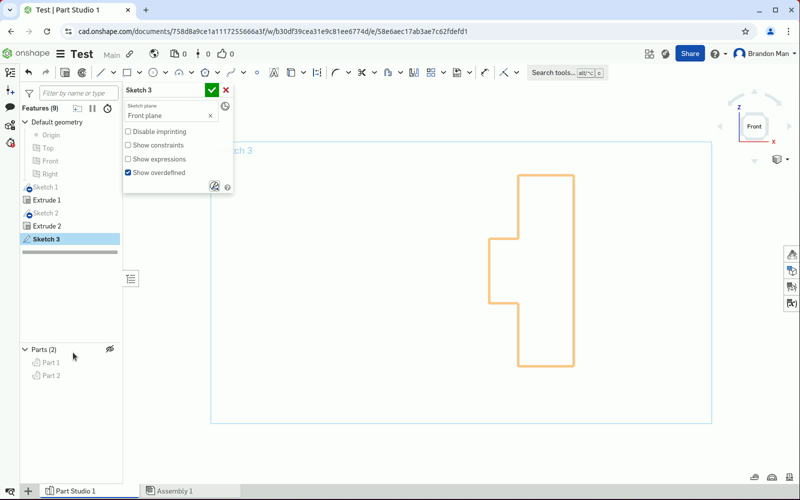
key(l)
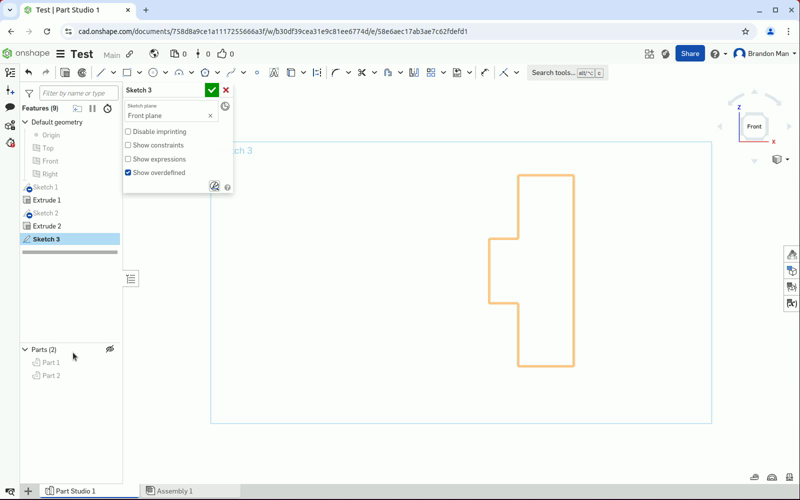
key_down(shift)
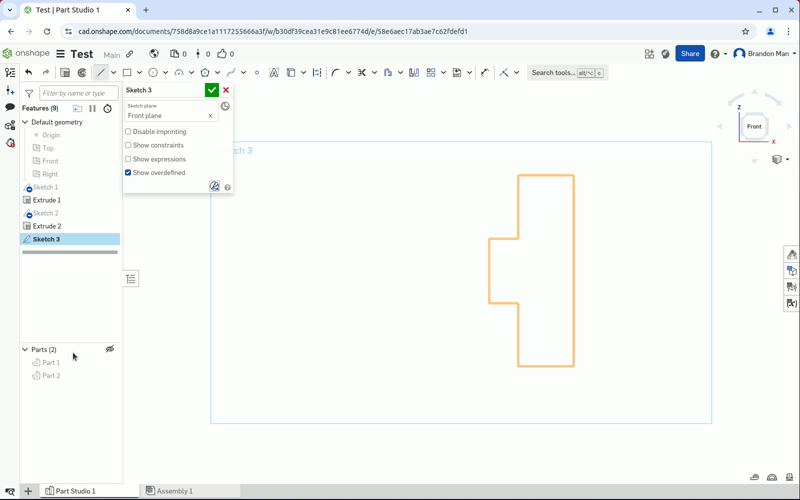
mouse_move(432, 303)
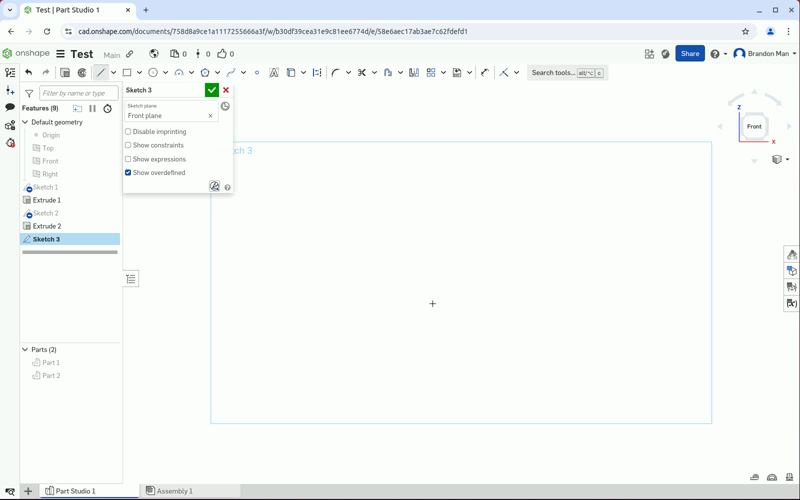
click(432, 303)
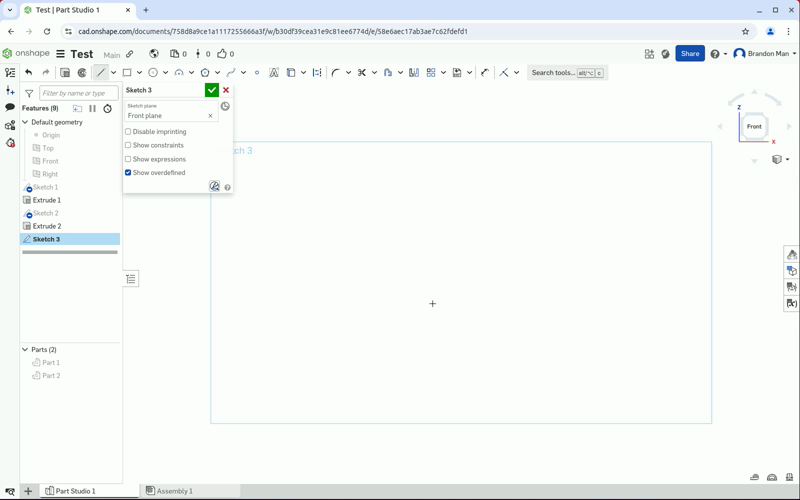
key_up(shift)
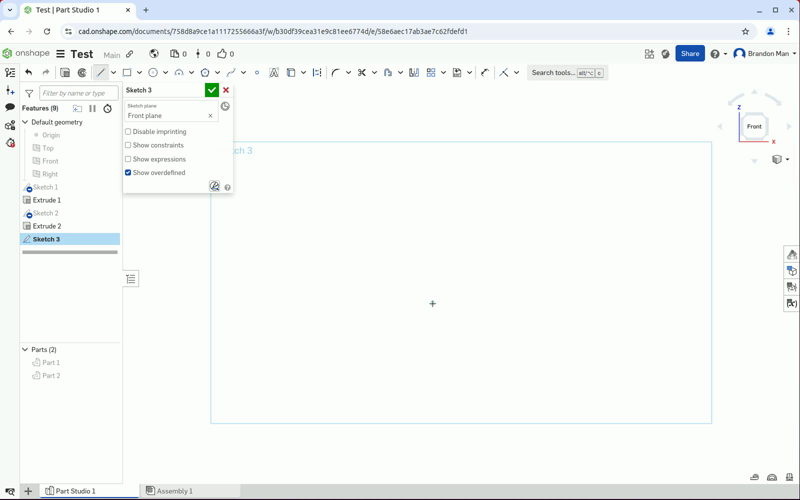
key_down(shift)
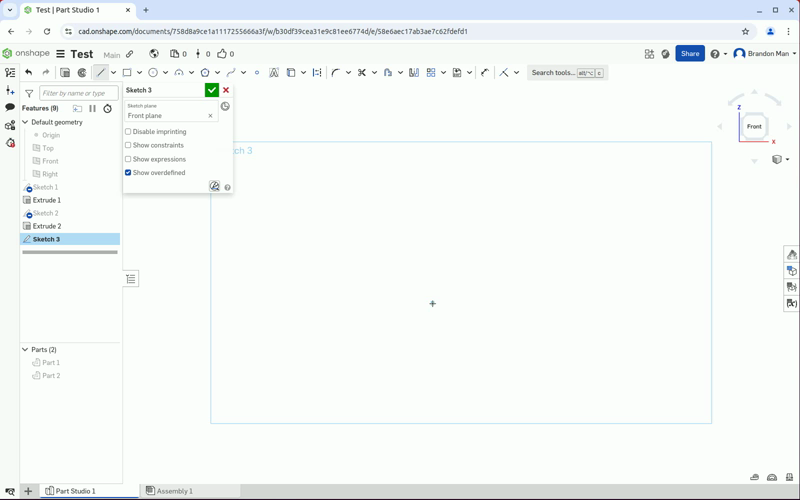
mouse_move(462, 303)
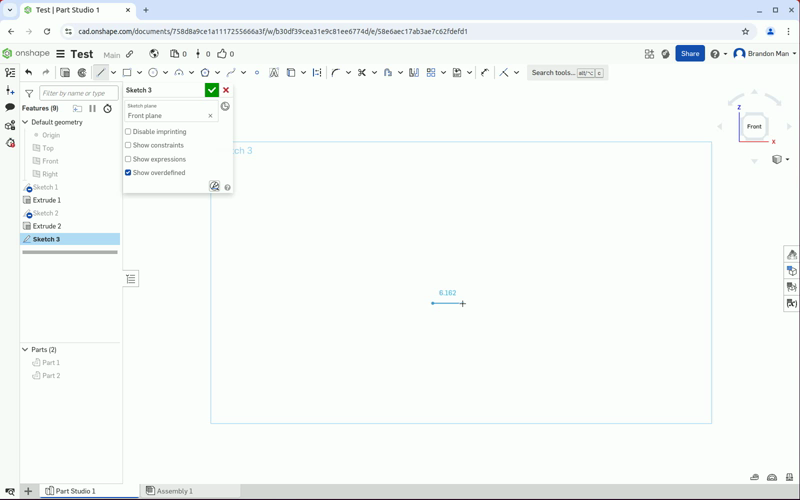
mouse_move(488, 303)
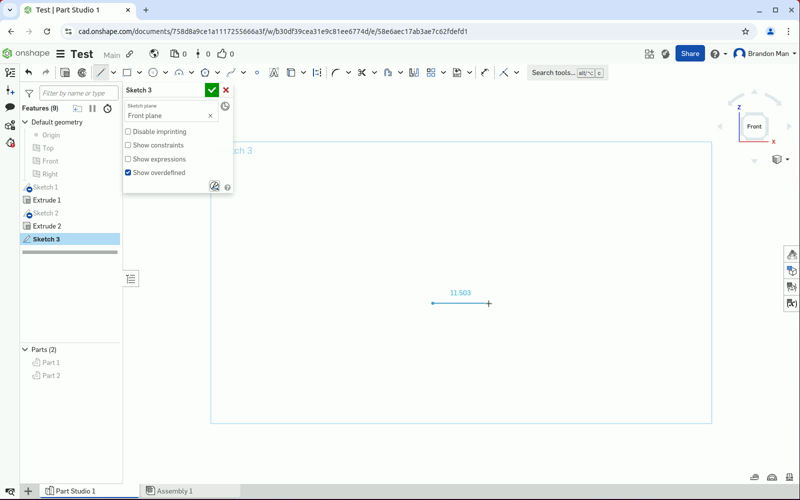
click(488, 303)
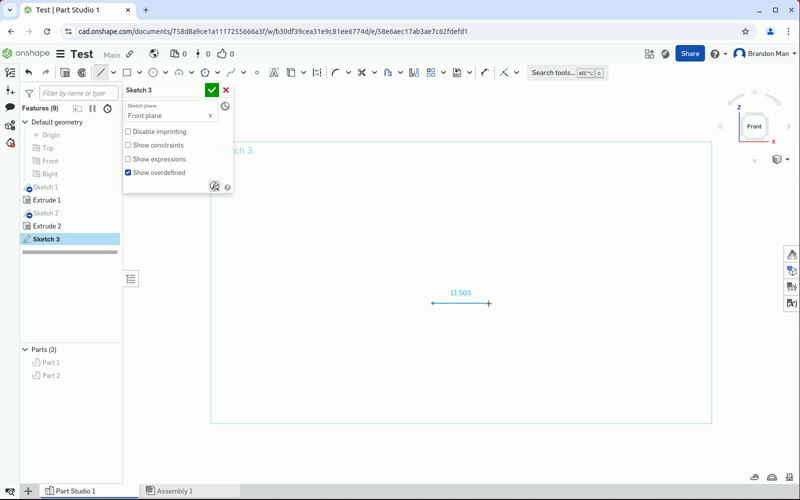
key_up(shift)
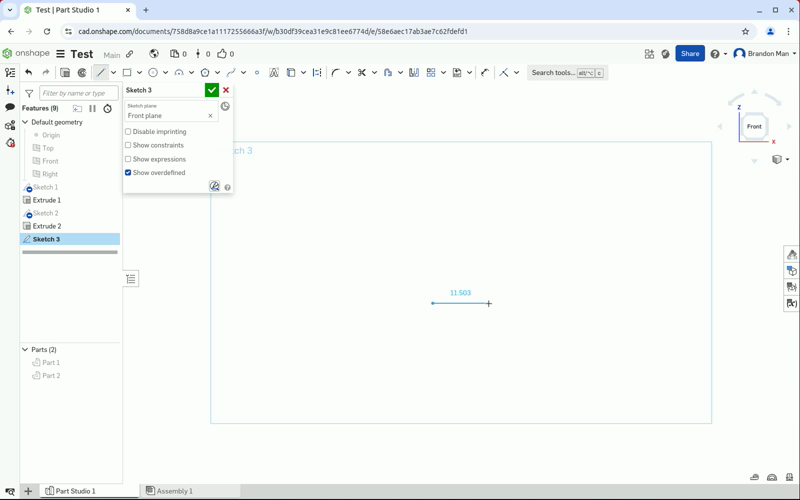
key_down(shift)
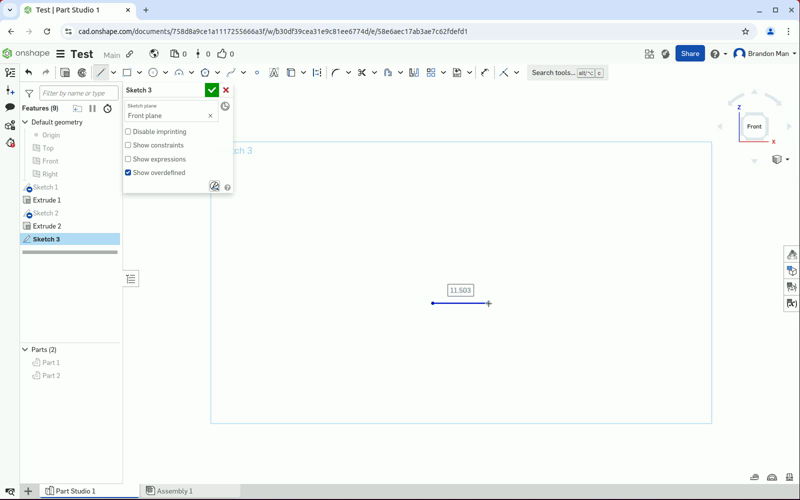
mouse_move(518, 303)
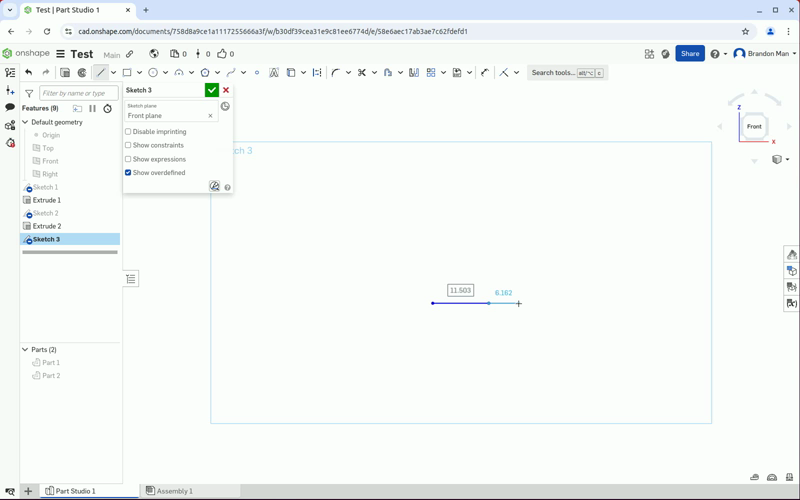
mouse_move(488, 282)
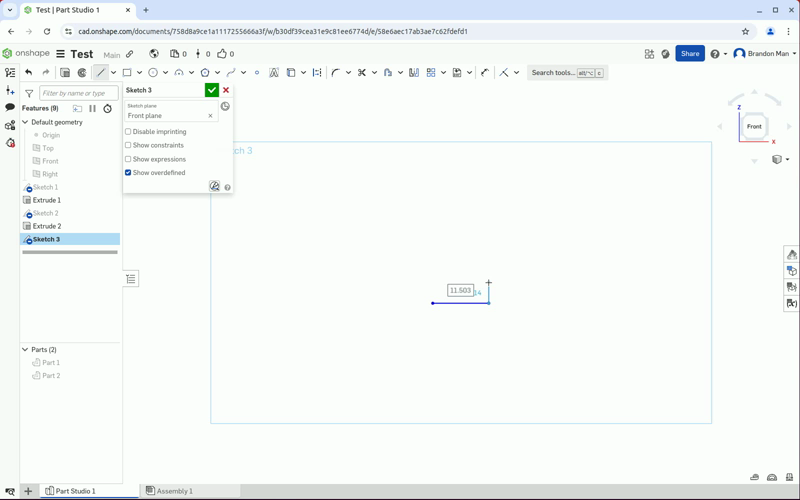
click(488, 282)
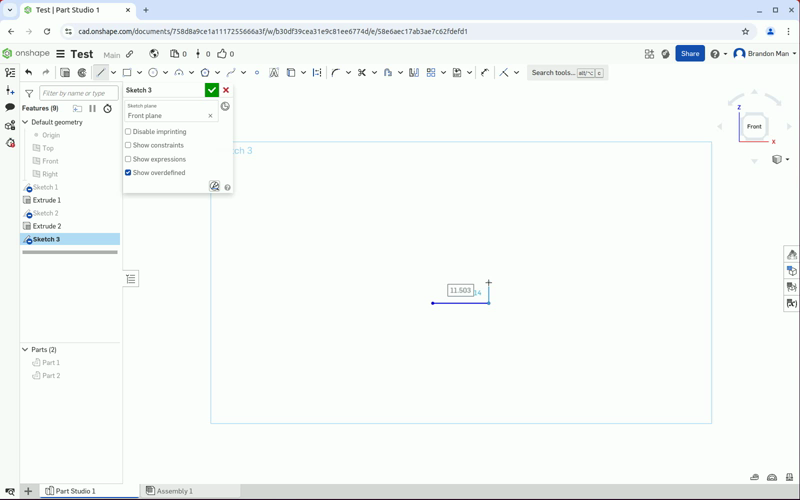
key_up(shift)
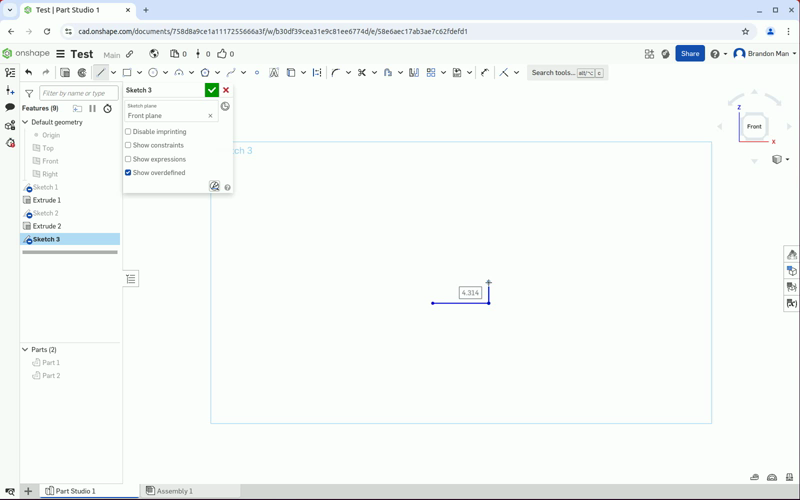
key_down(shift)
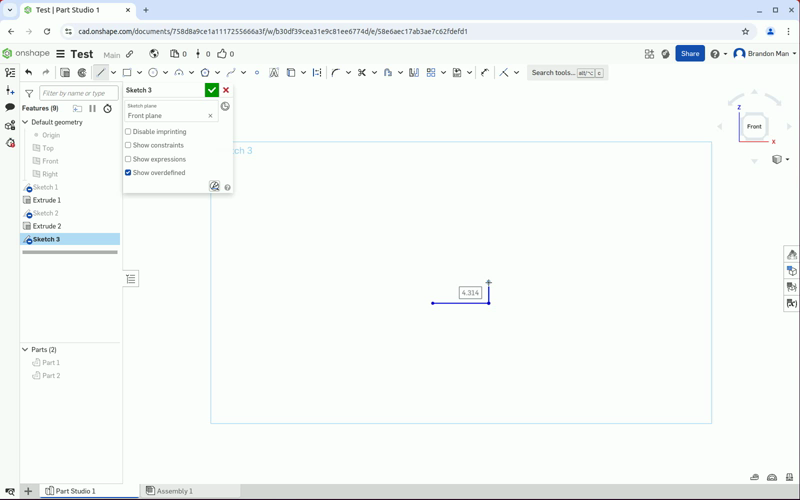
mouse_move(518, 282)
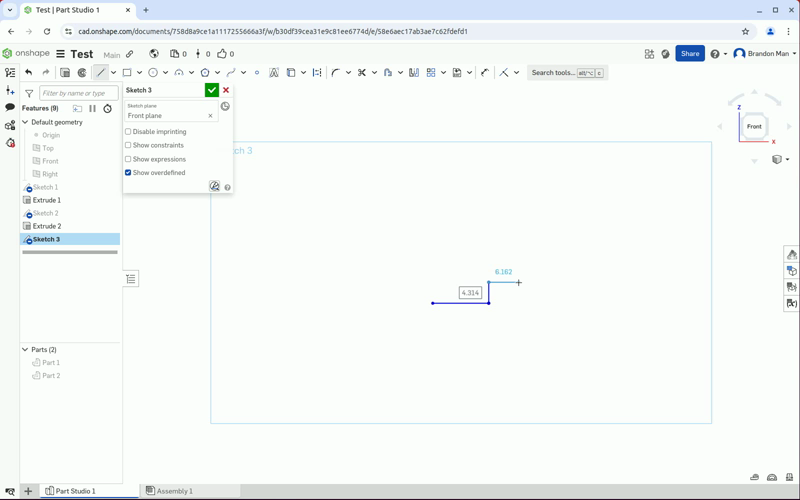
mouse_move(488, 237)
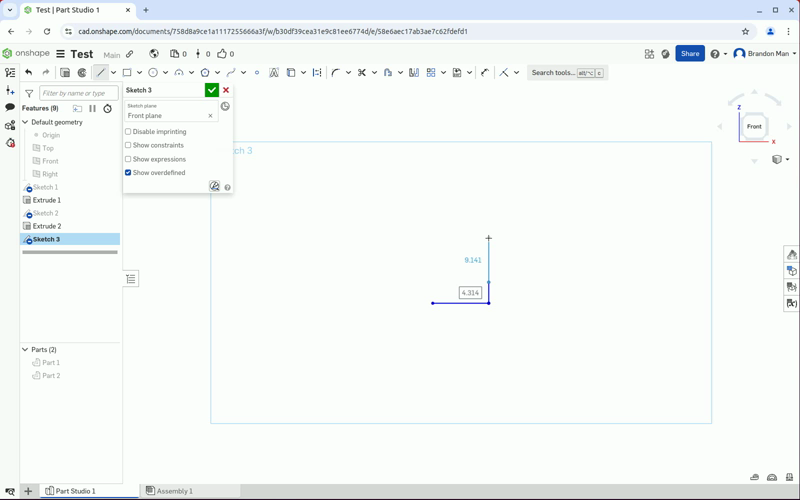
click(488, 237)
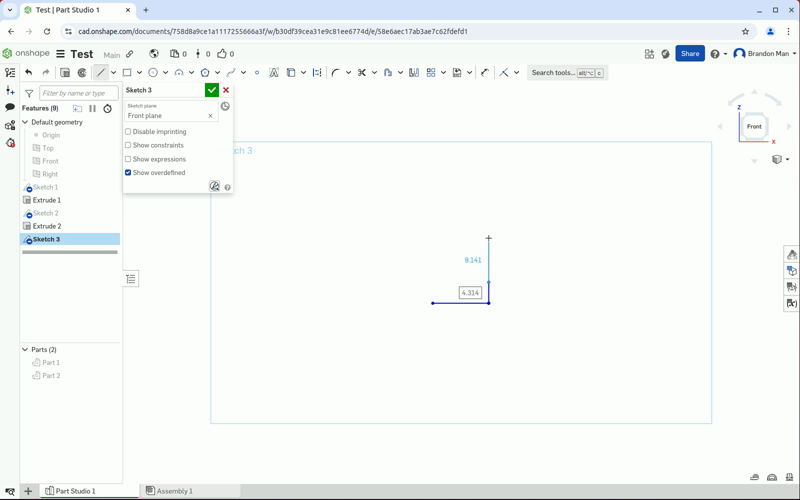
key_up(shift)
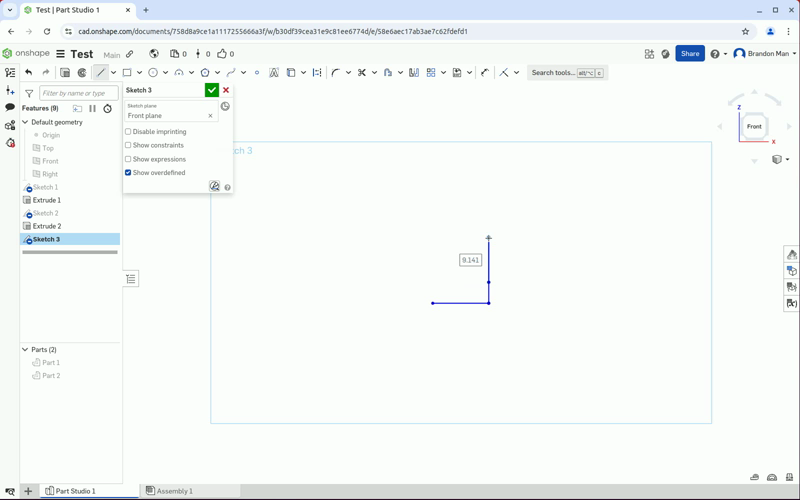
key_down(shift)
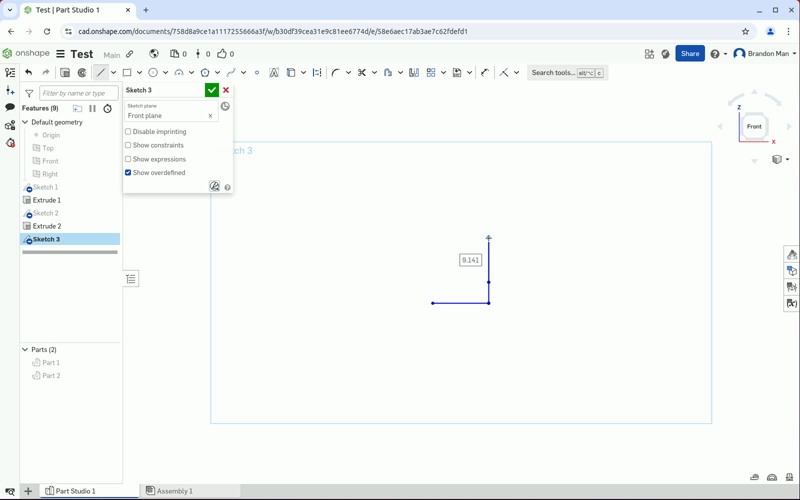
mouse_move(518, 237)
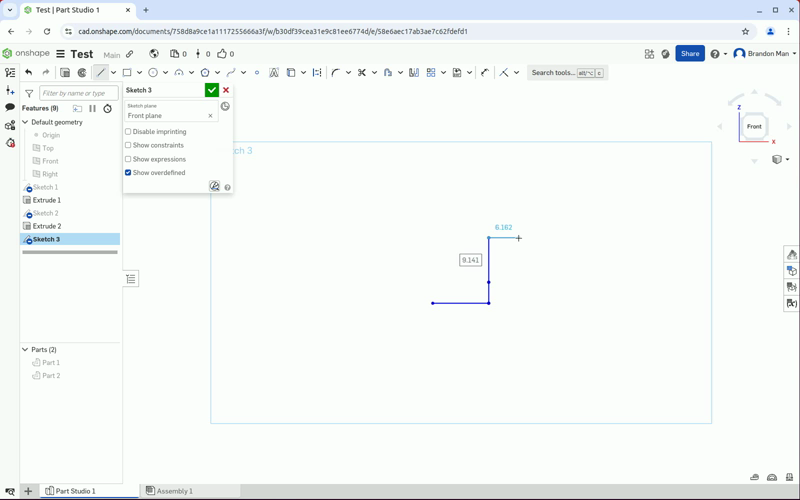
mouse_move(432, 237)
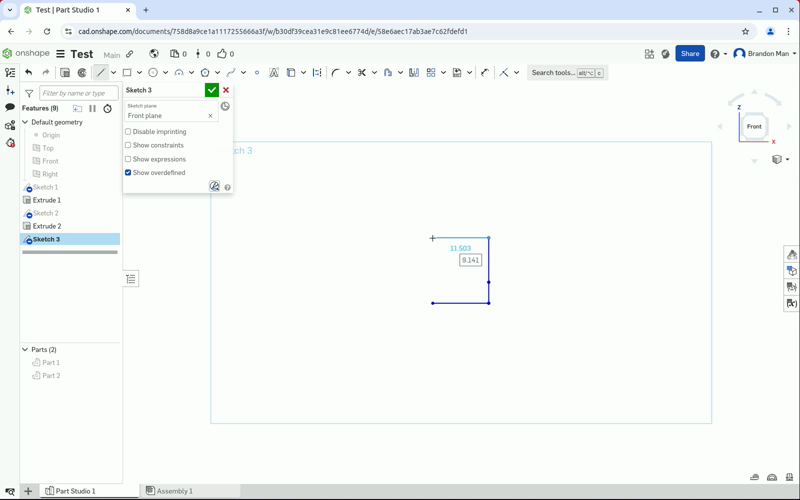
click(432, 237)
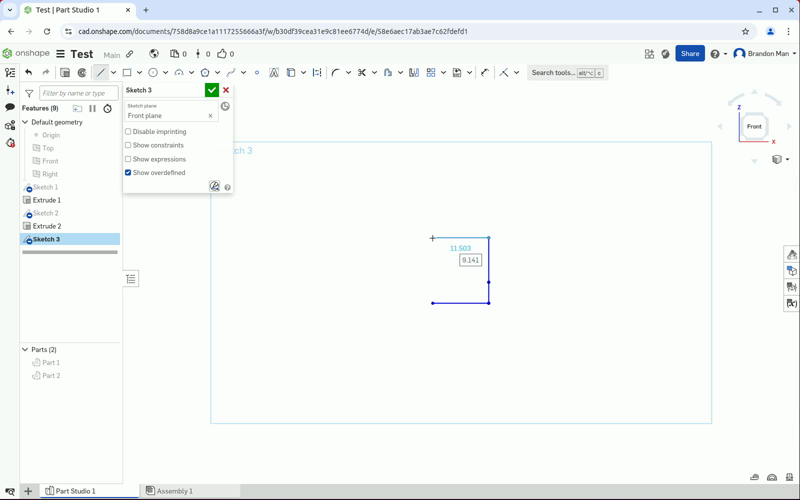
key_up(shift)
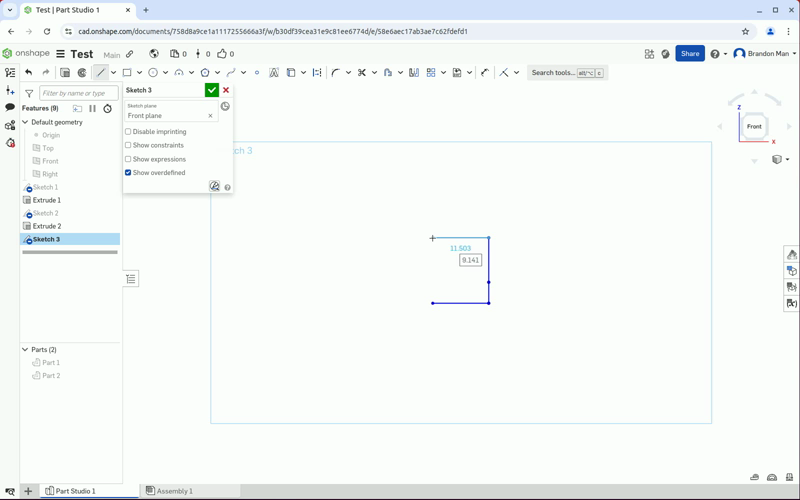
key_down(shift)
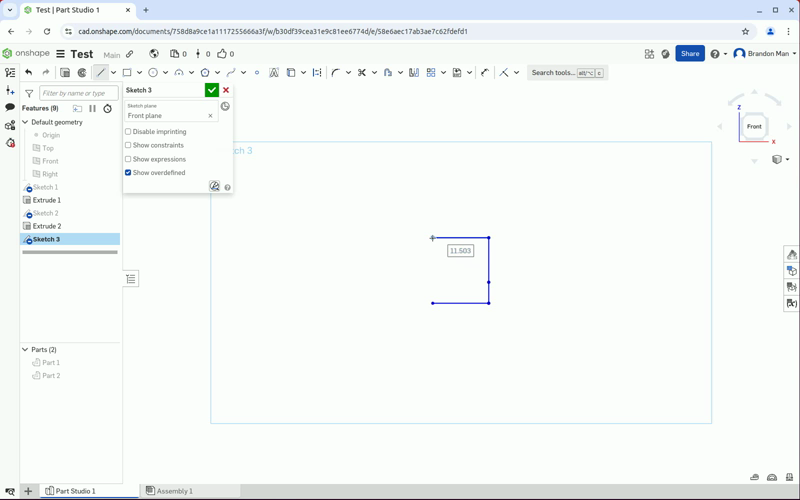
mouse_move(432, 303)
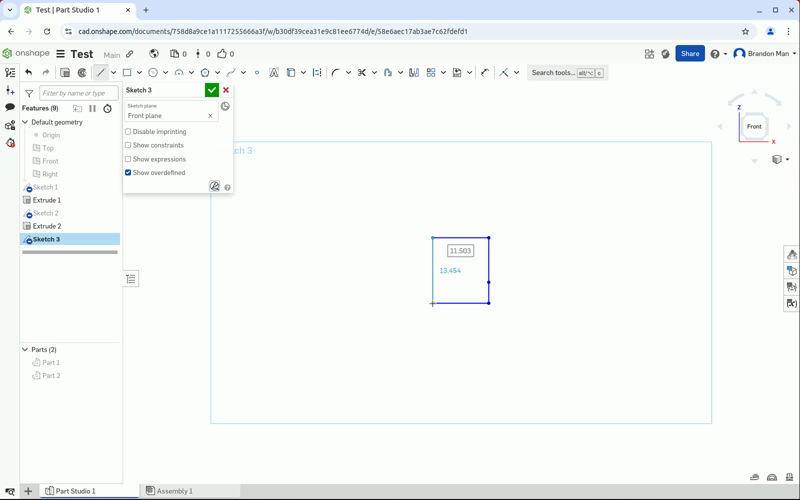
key_up(shift)
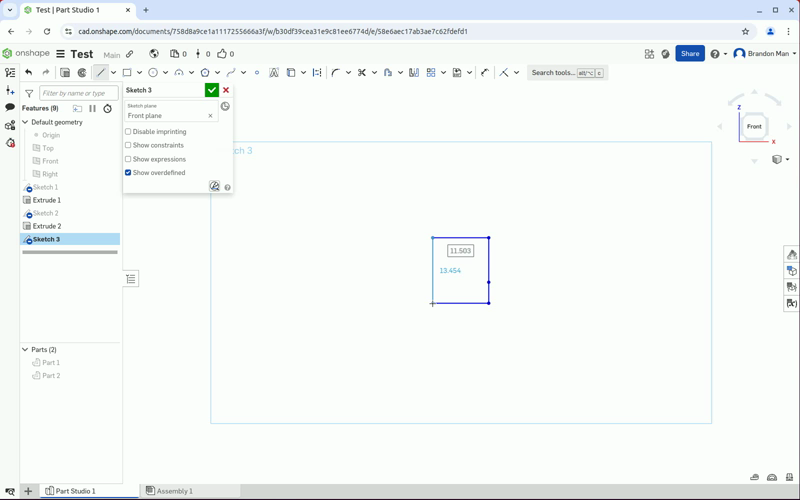
click(432, 303)
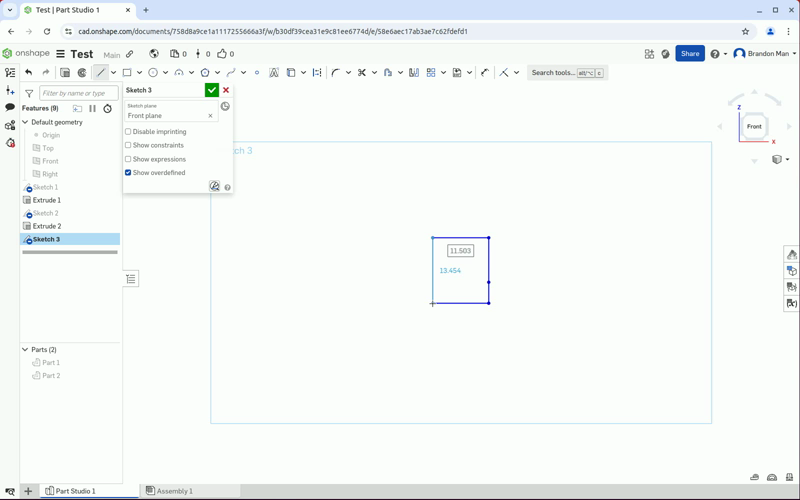
key(esc)
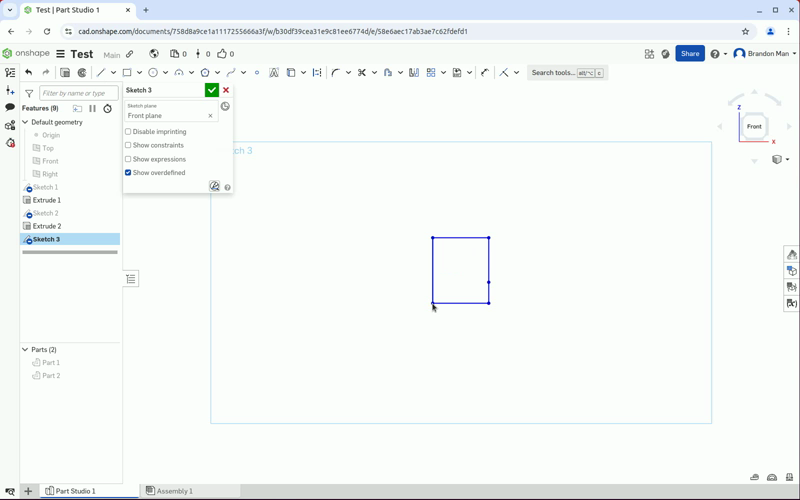
mouse_move(462, 269)
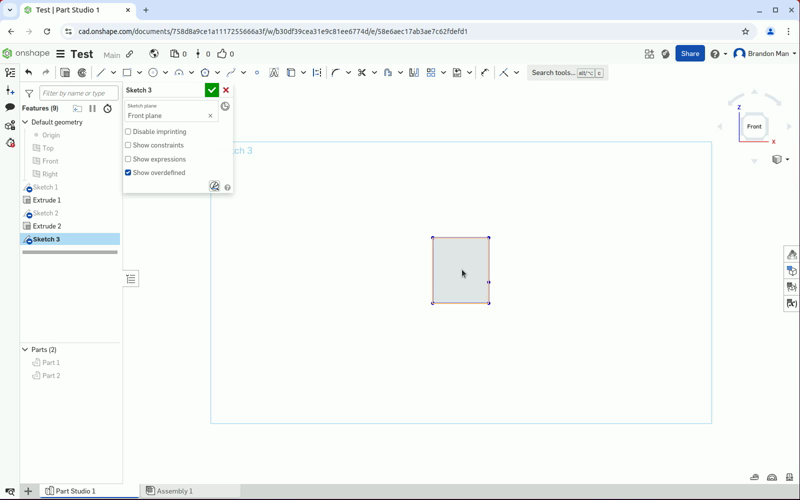
click(462, 269)
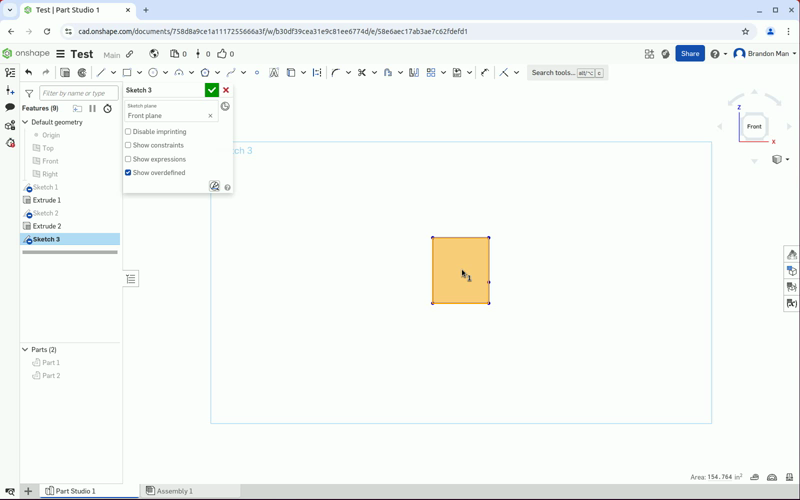
mouse_move(73, 352)
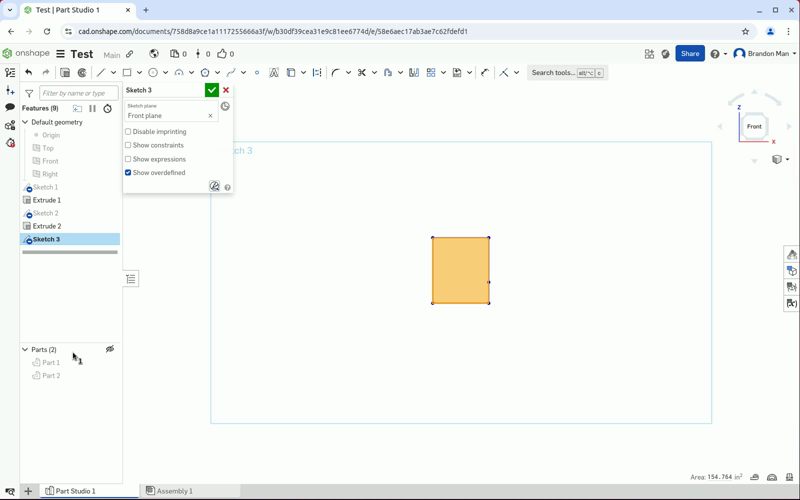
key(shift+y)
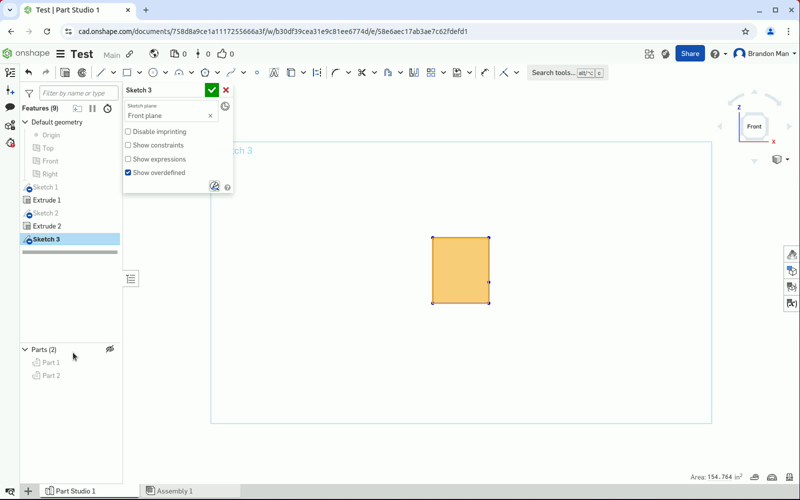
key(shift+e)
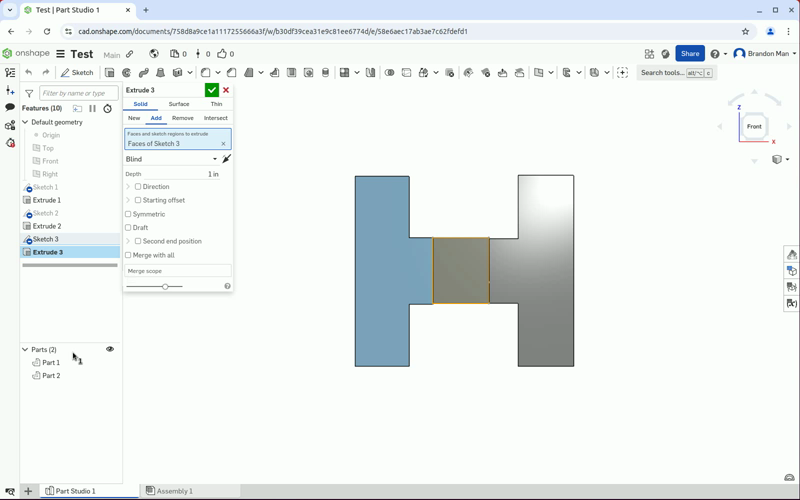
mouse_move(143, 106)
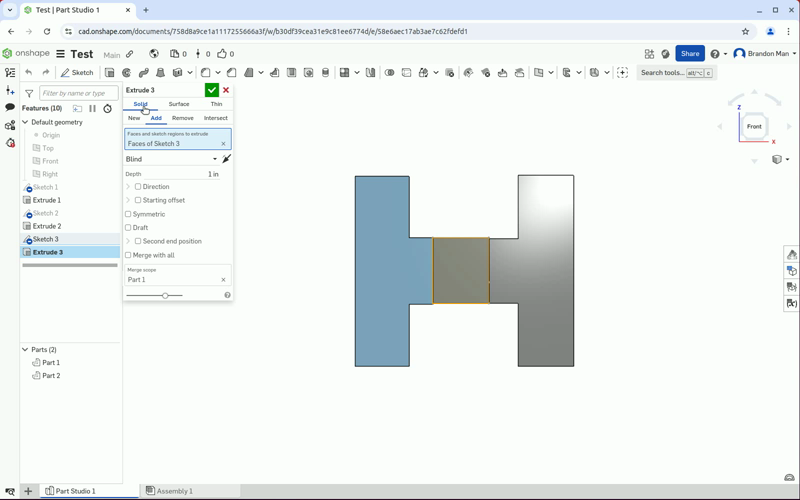
click(143, 106)
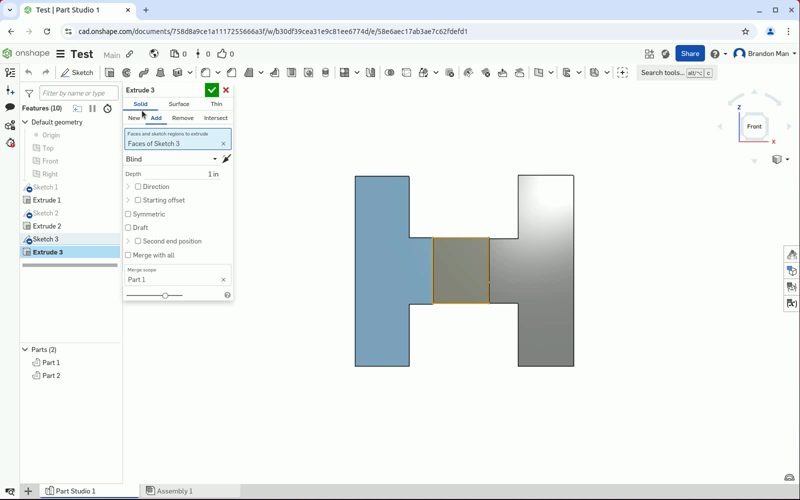
mouse_move(137, 120)
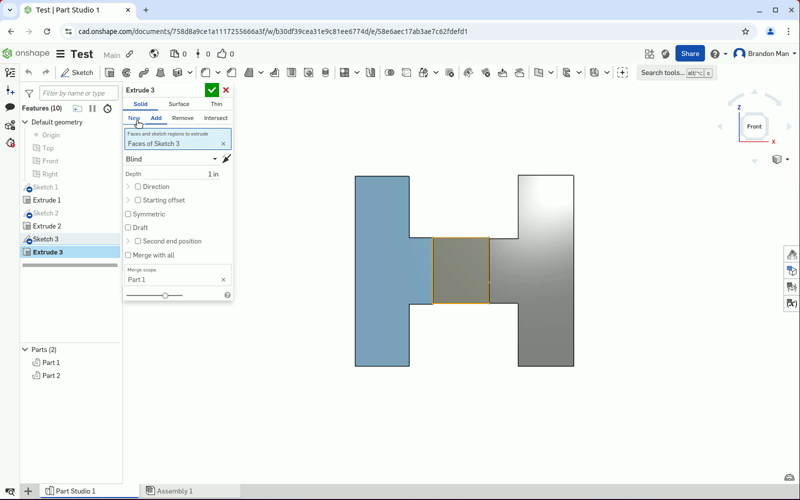
click(137, 120)
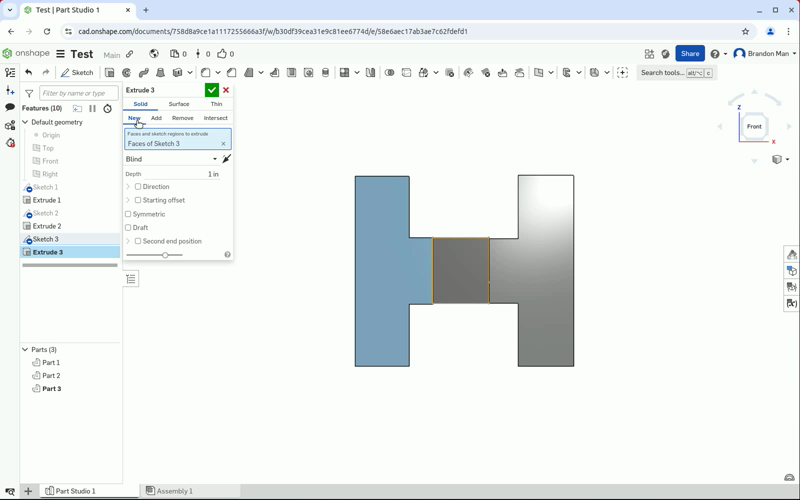
key(tab, 4)
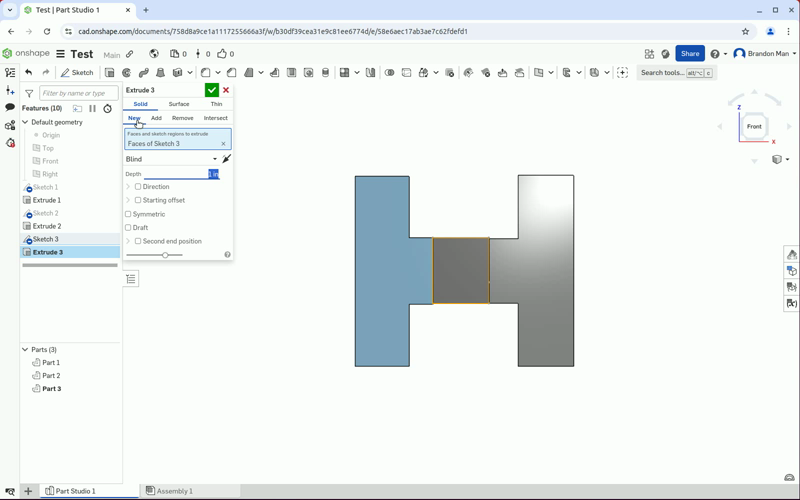
text(11.313)
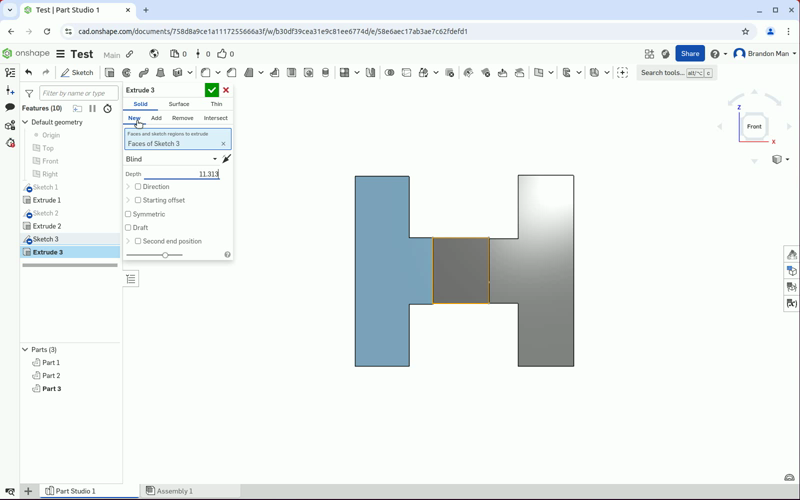
key(enter)
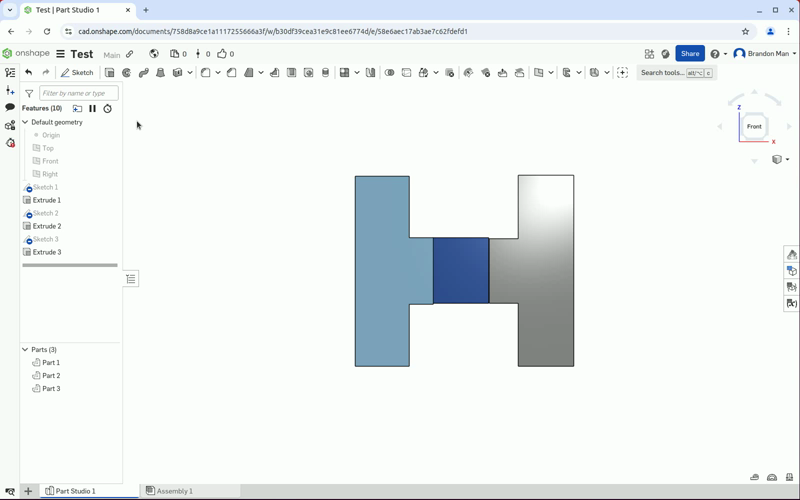
key(shift+h)
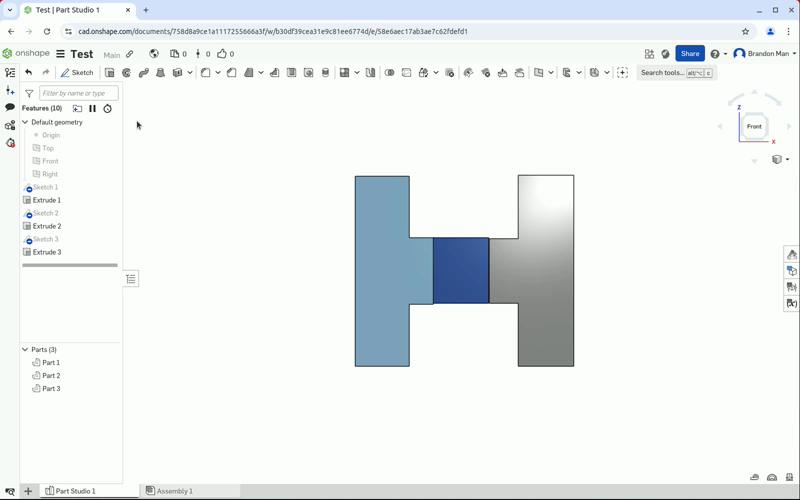
key(shift+h)
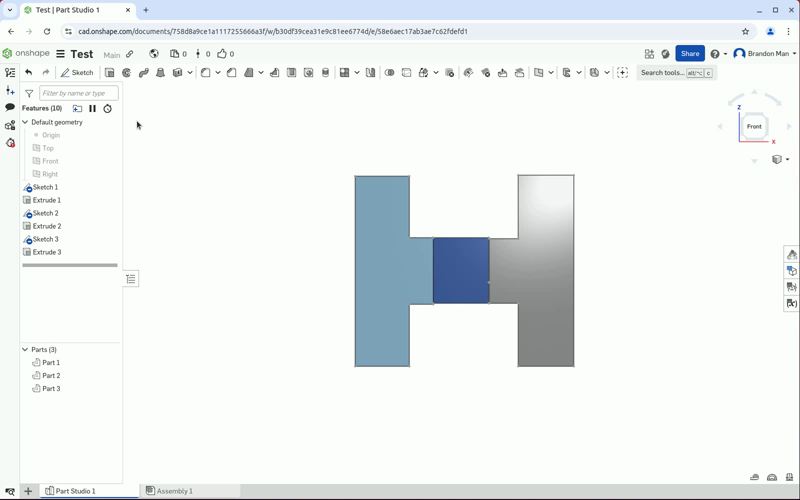
key(shift+7)
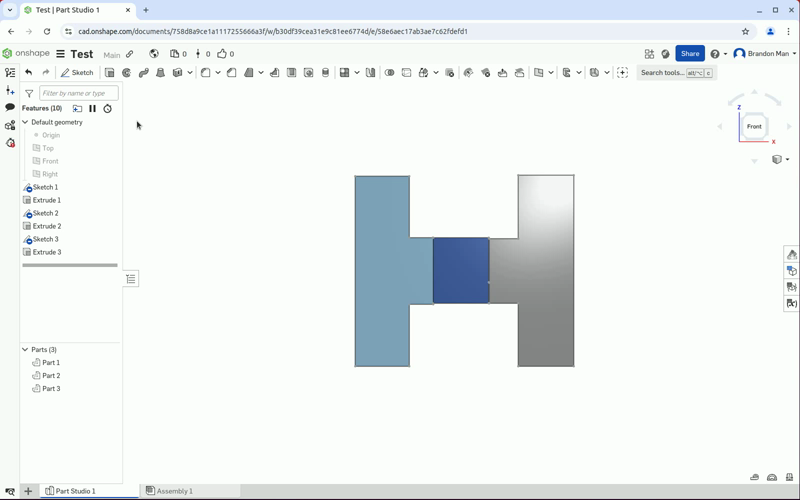
key(left, 2)
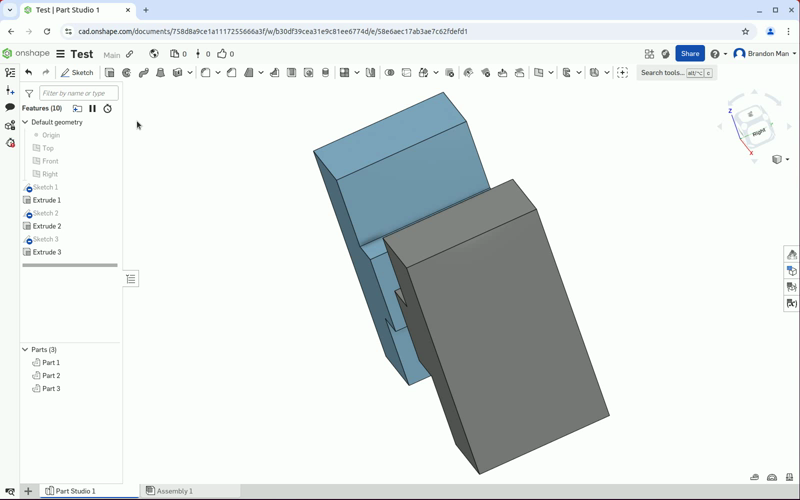
key(down, 2)
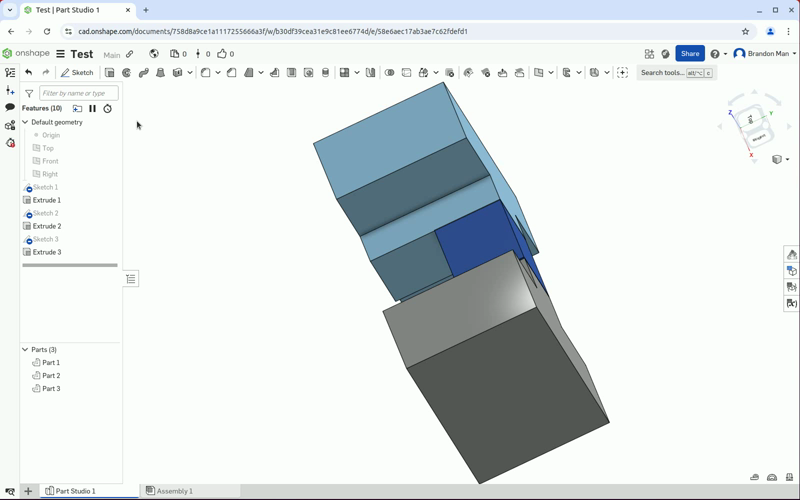
key(up, 2)
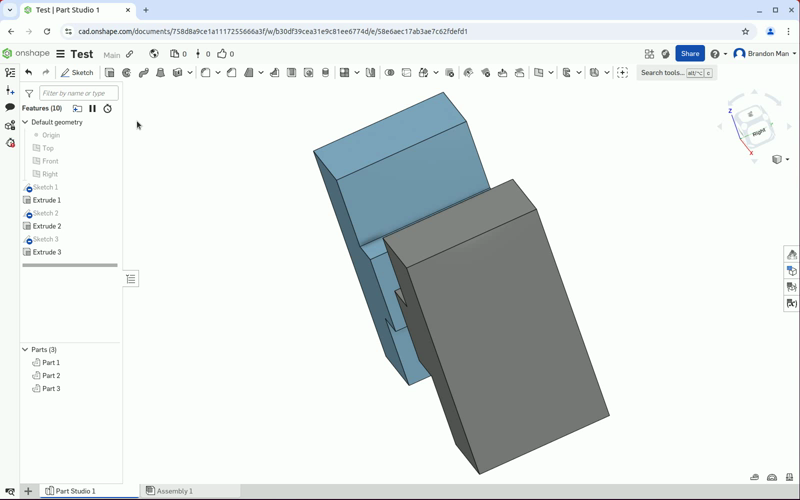
key(right, 2)
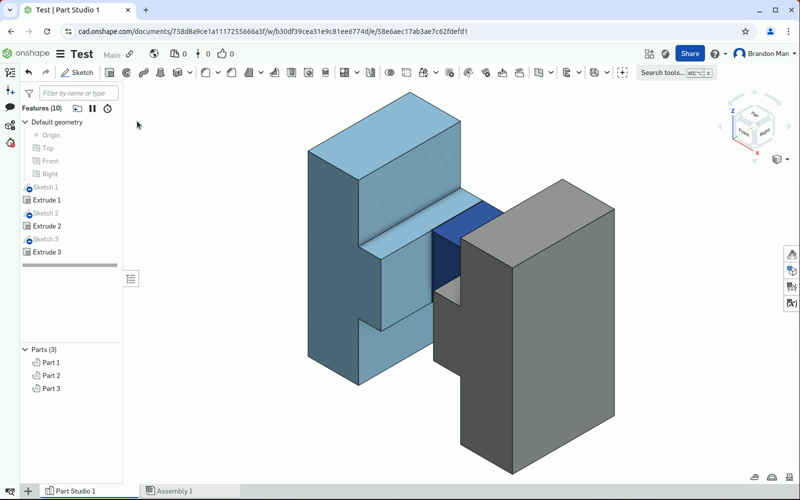
mouse_move(73, 189)
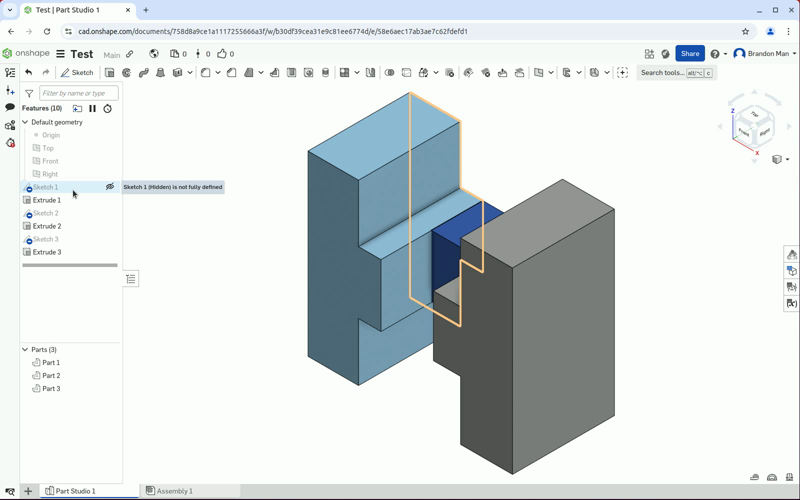
click(73, 189)